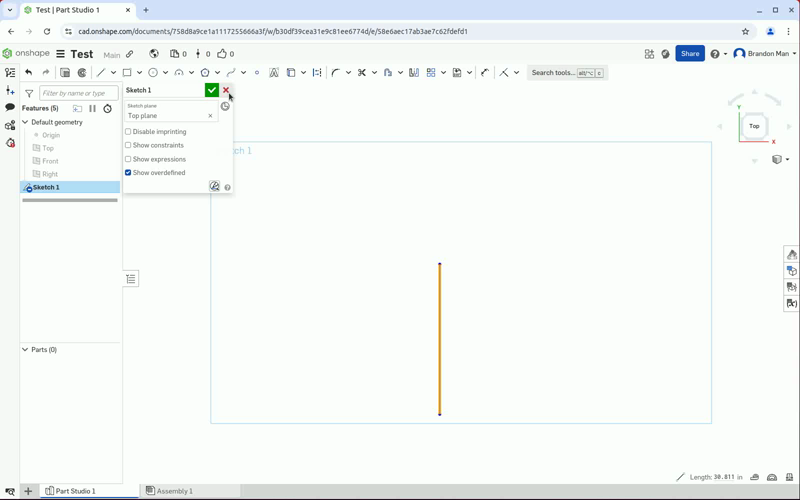
key(shift+h)
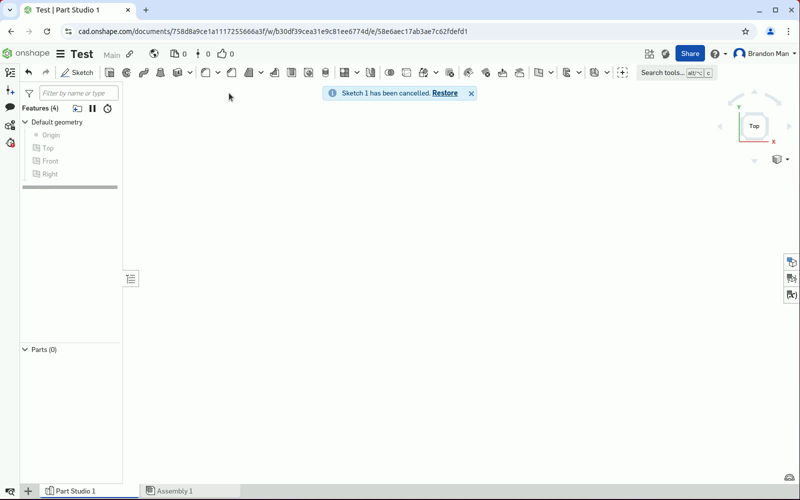
mouse_move(73, 352)
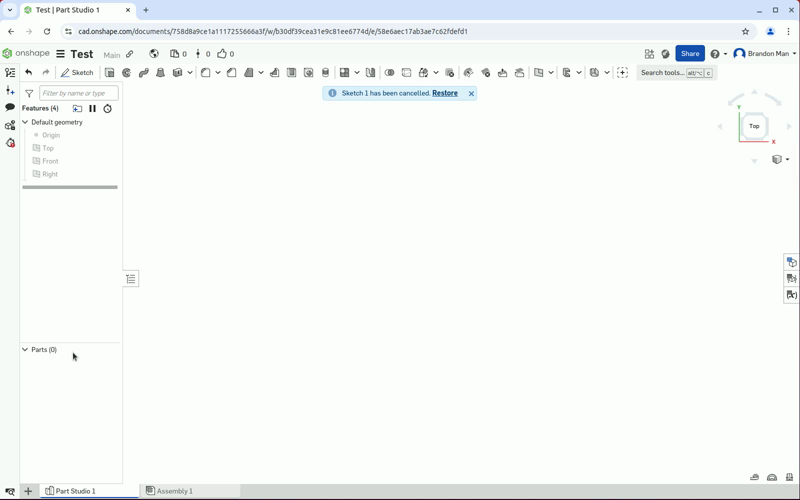
key(y)
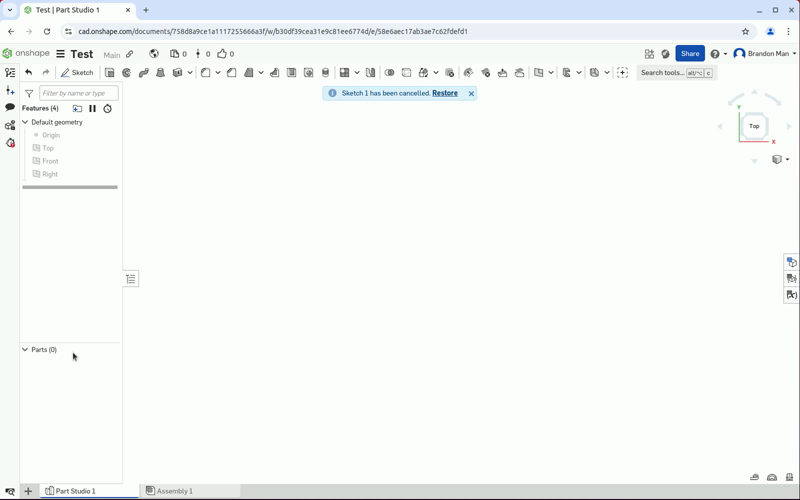
key(shift+p)
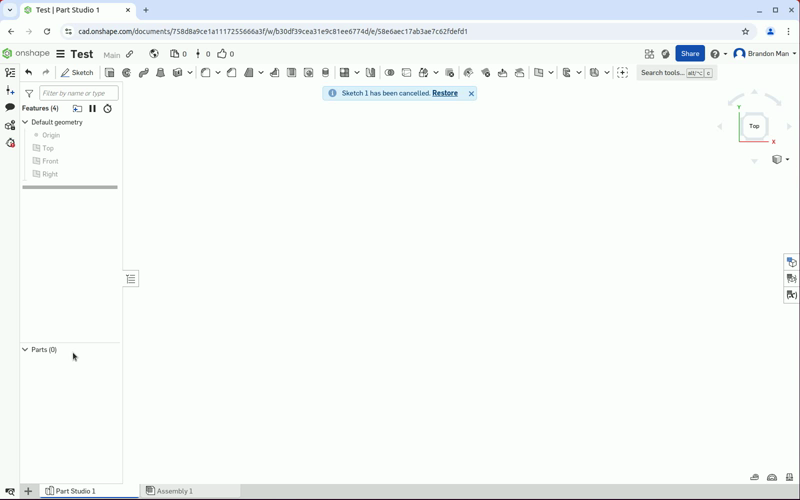
key(space)
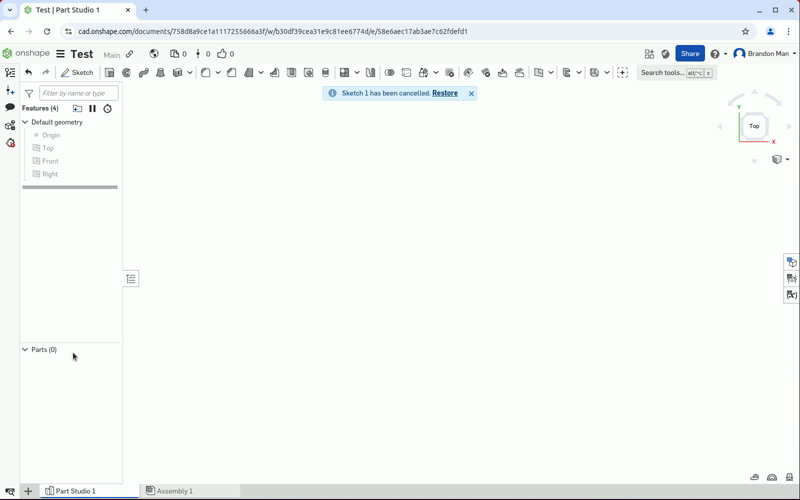
key_down(shift)
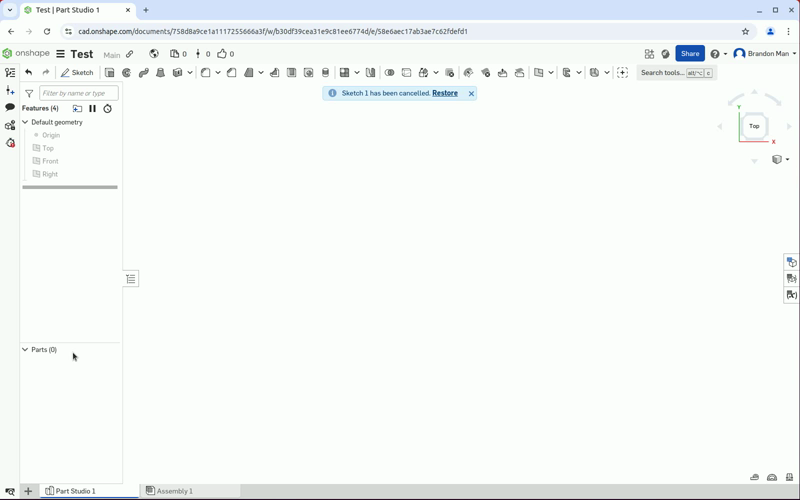
key(up)
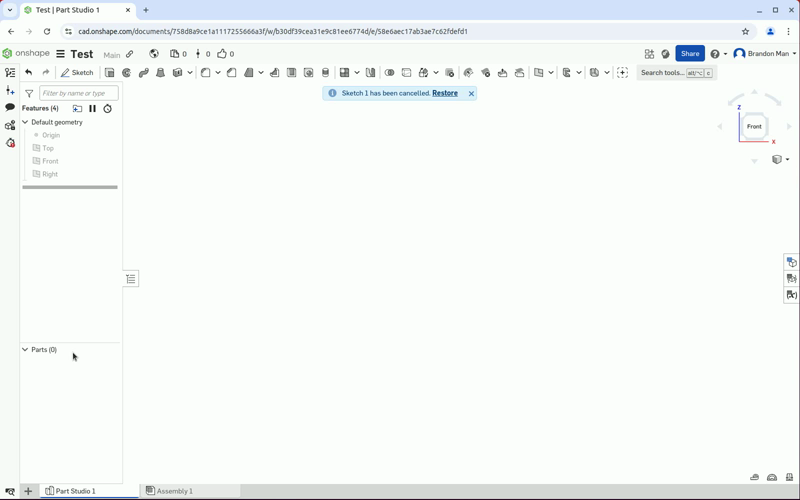
key_up(shift)
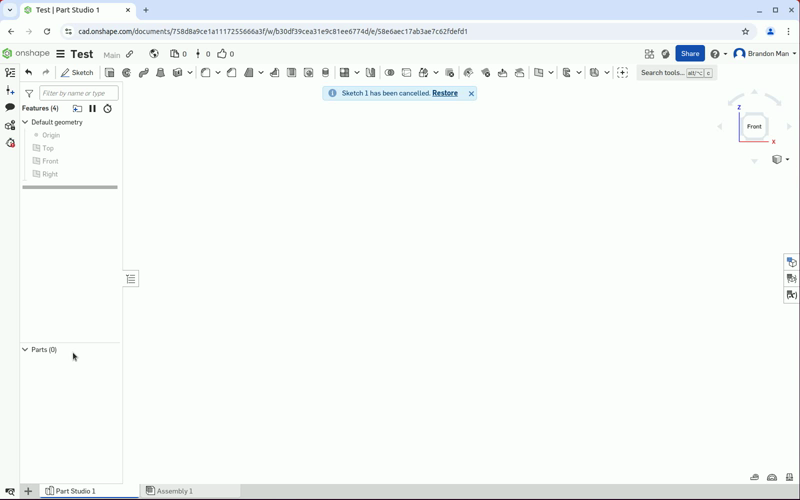
key(space)
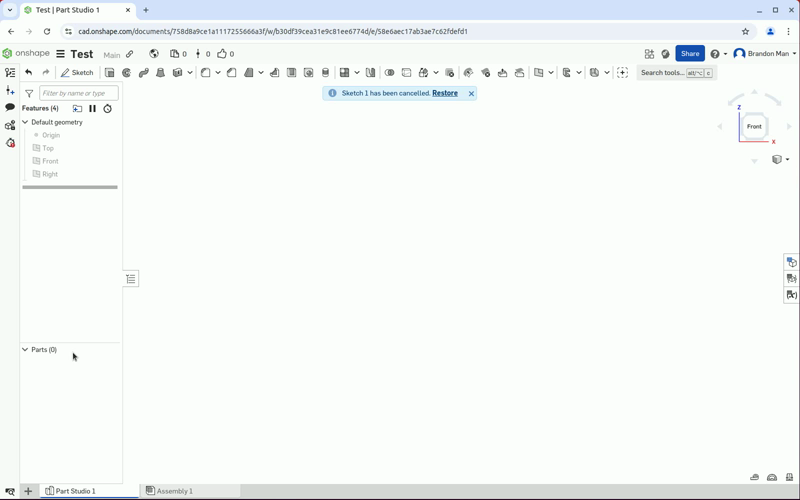
key_down(shift)
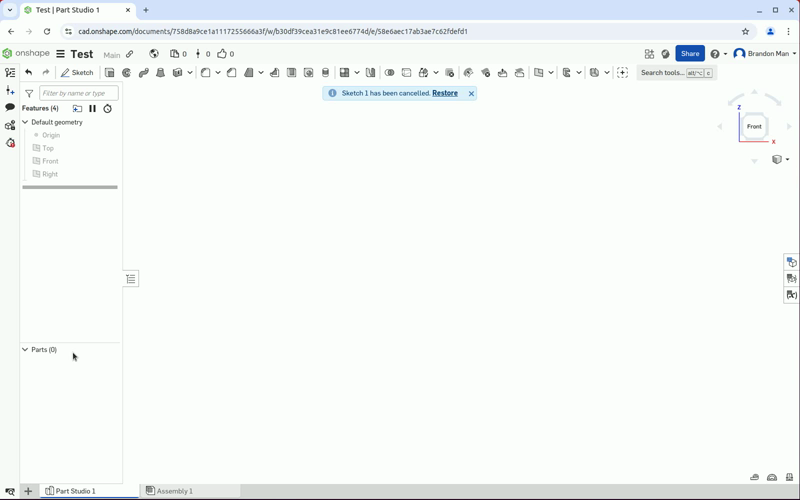
key(left)
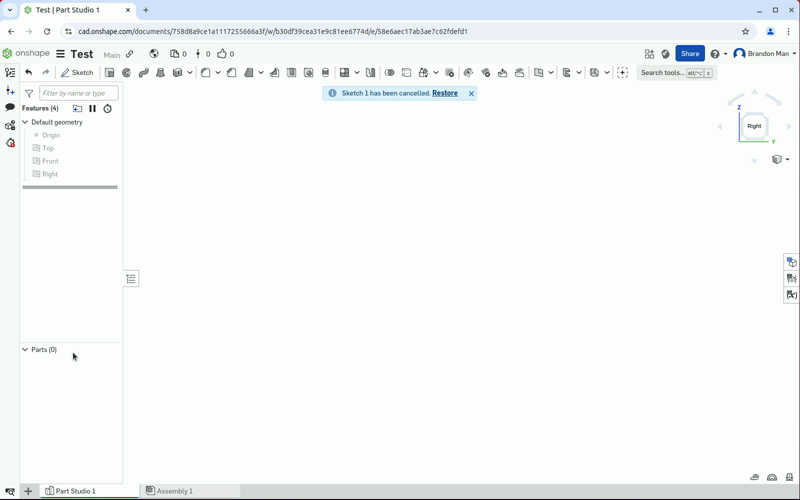
key_up(shift)
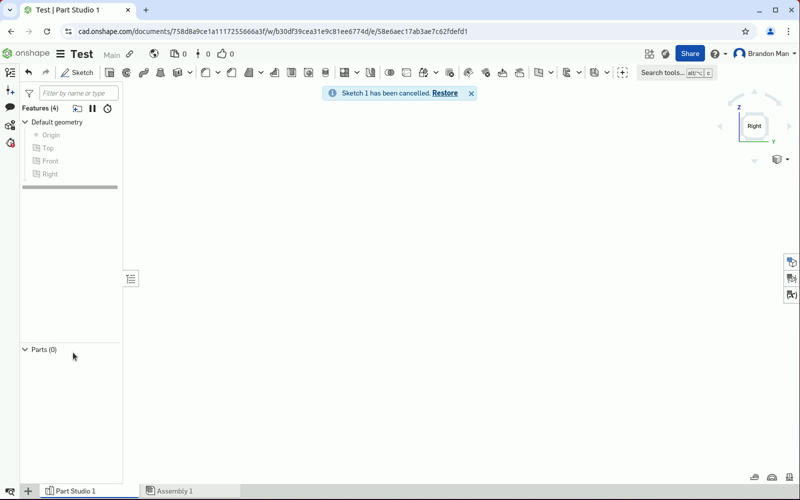
mouse_move(73, 352)
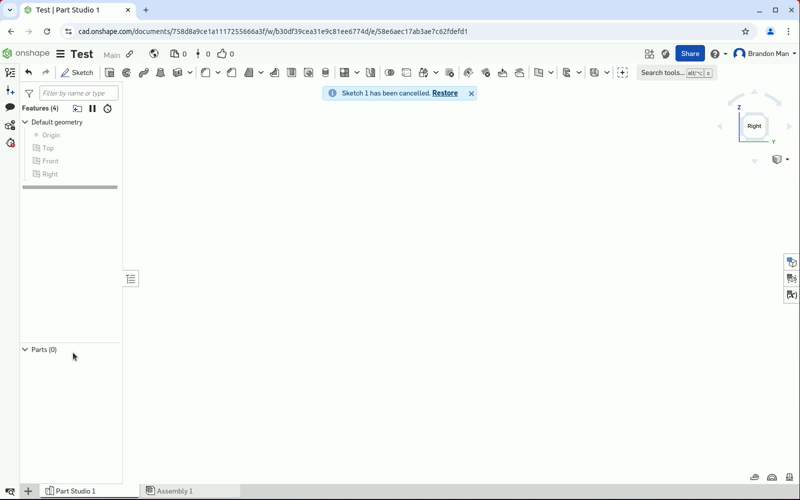
key(shift+y)
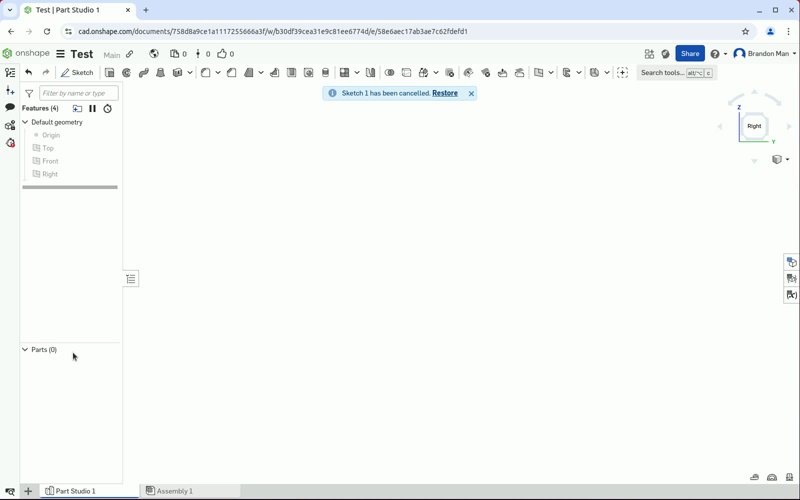
key(shift+s)
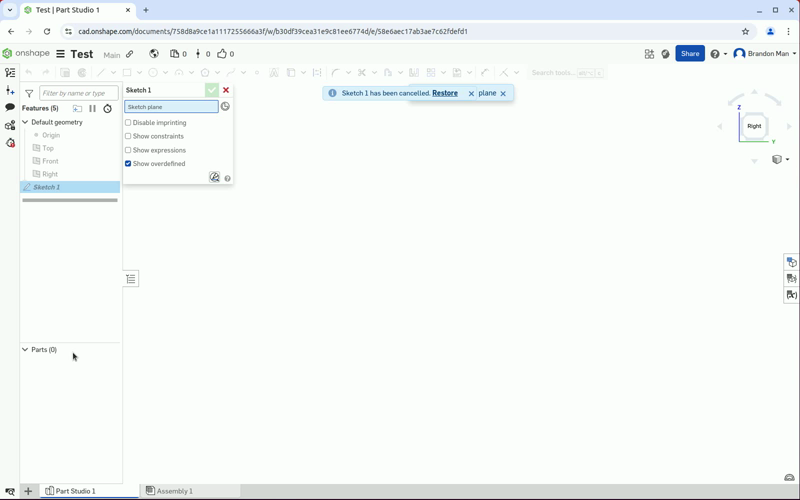
mouse_move(73, 176)
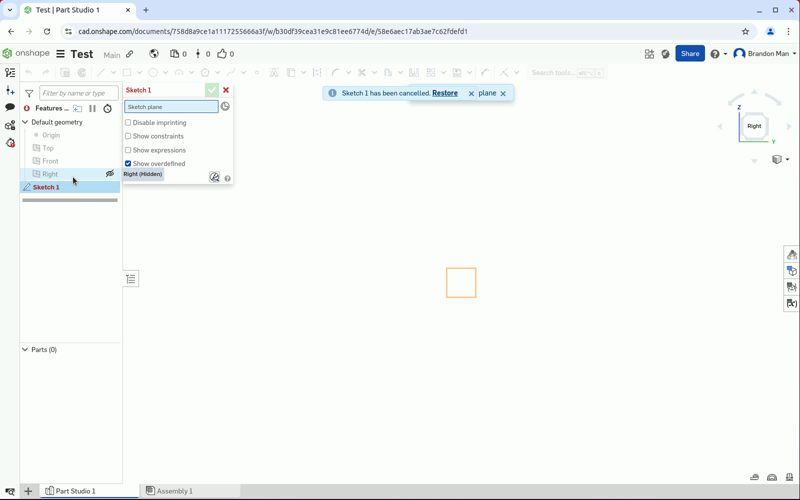
click(73, 176)
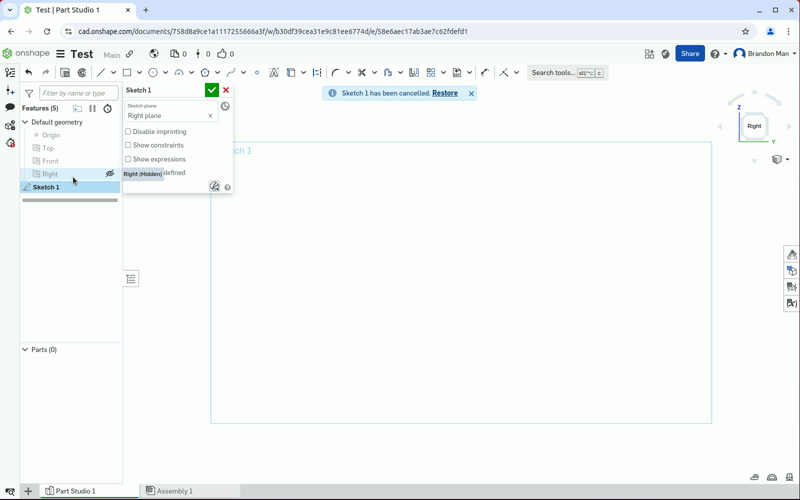
mouse_move(73, 352)
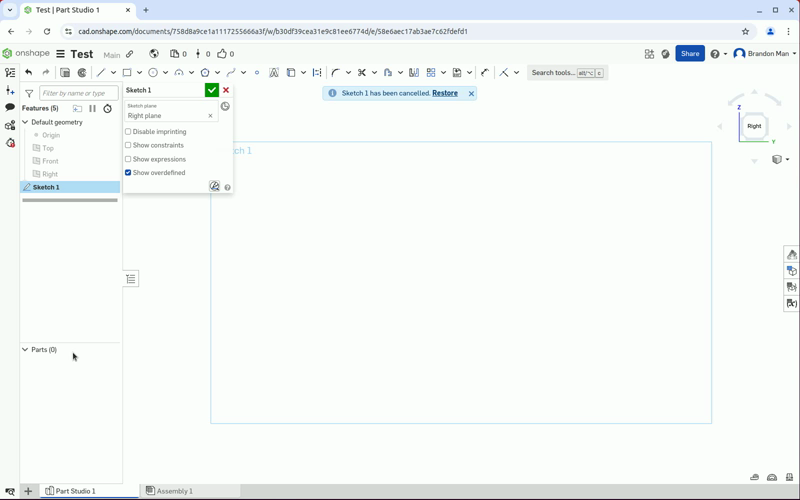
key(y)
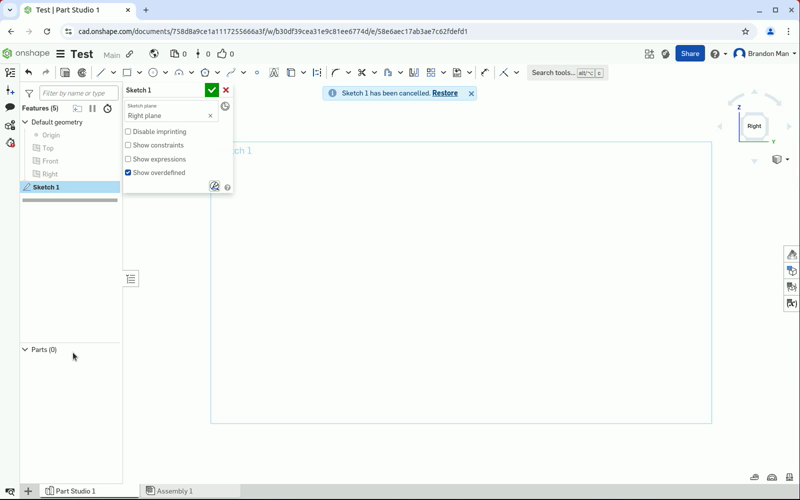
key(l)
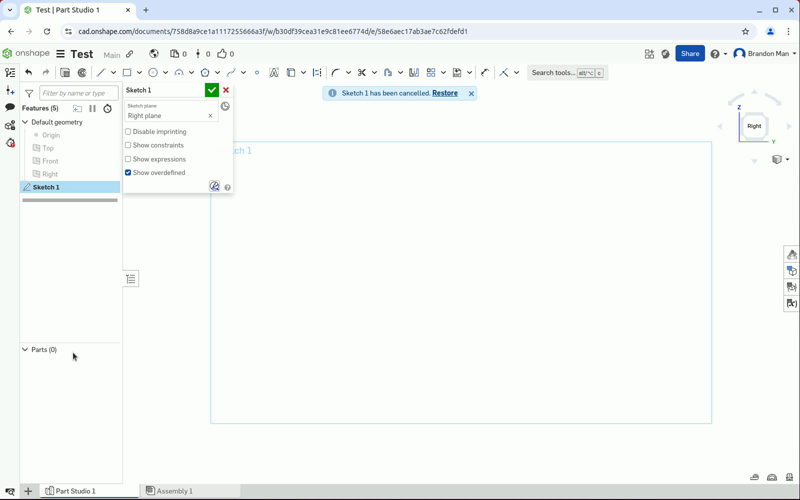
key_down(shift)
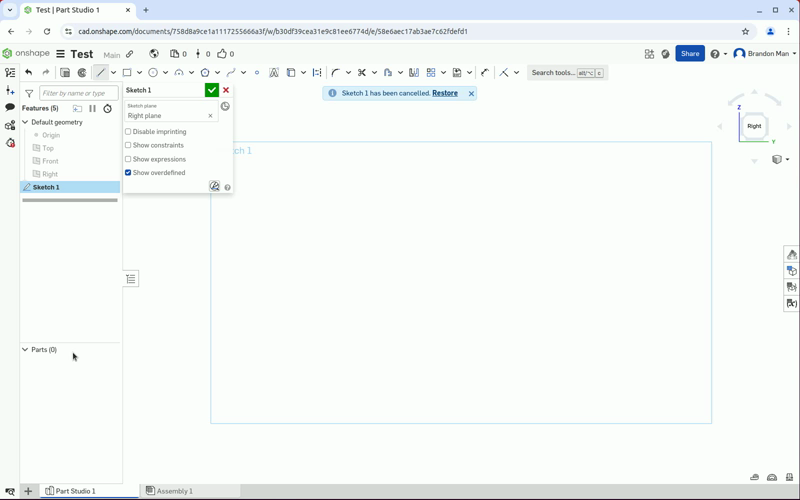
mouse_move(460, 282)
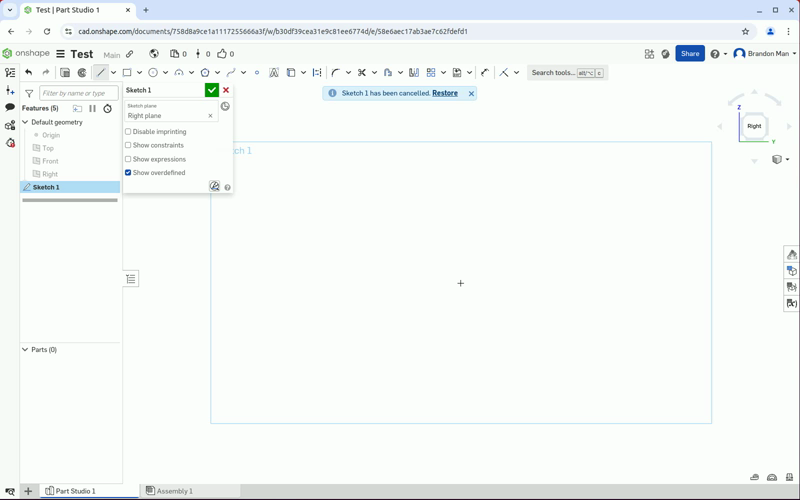
click(460, 282)
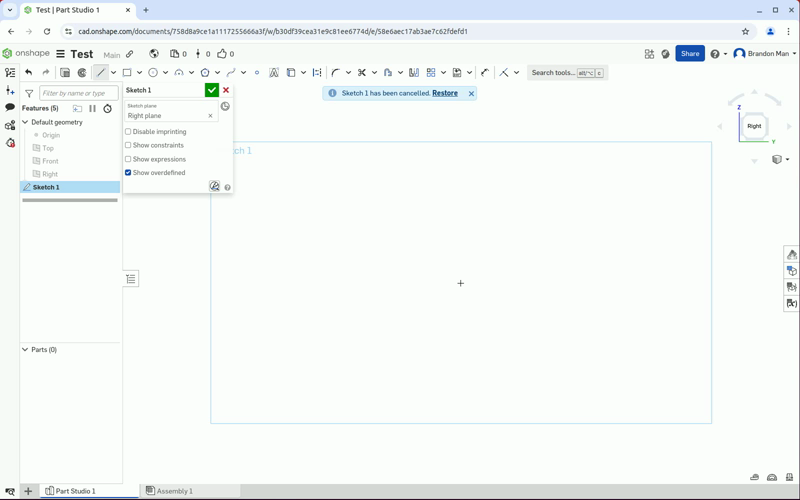
key_up(shift)
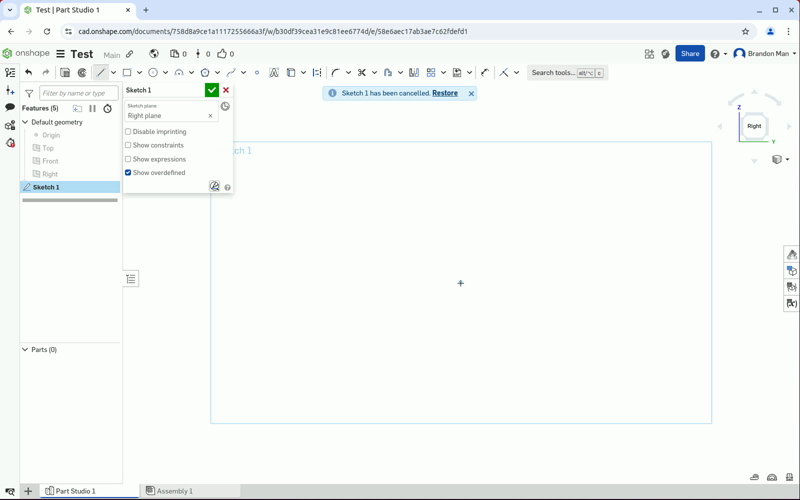
key_down(shift)
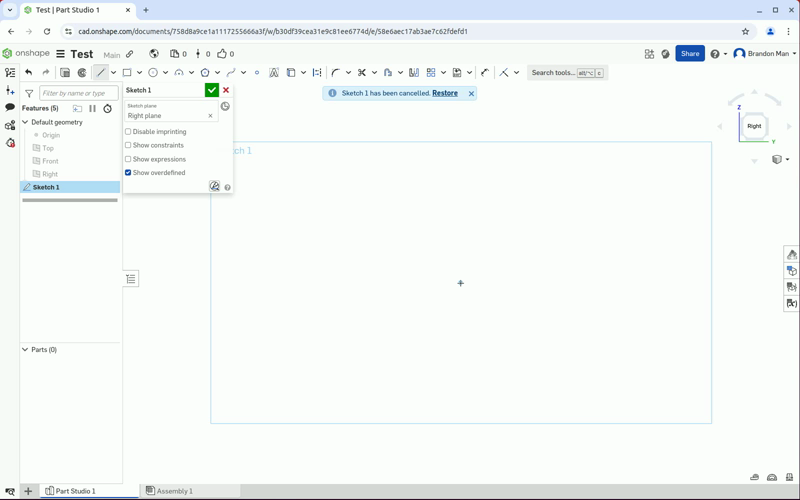
mouse_move(573, 282)
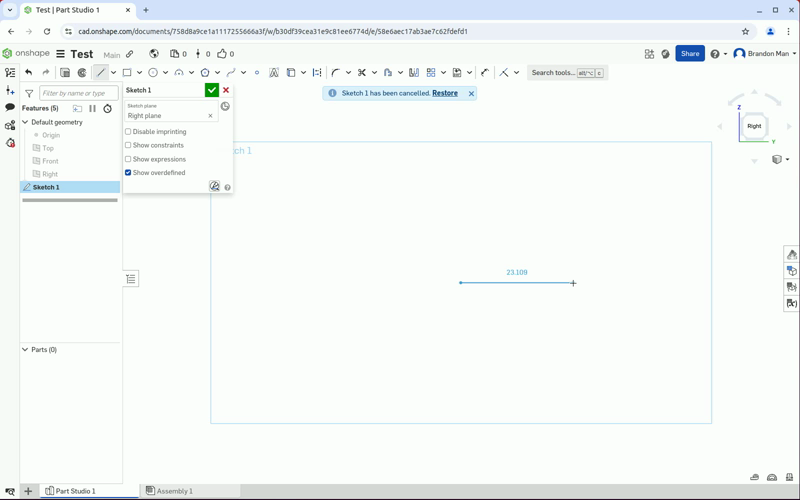
click(573, 282)
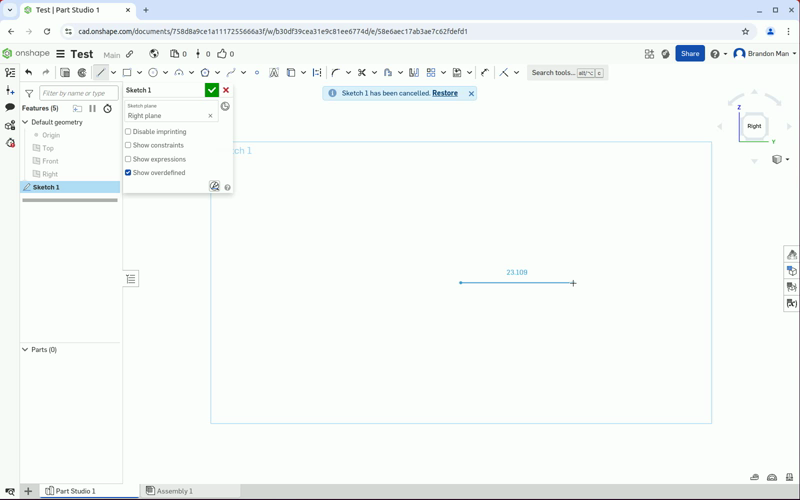
key_up(shift)
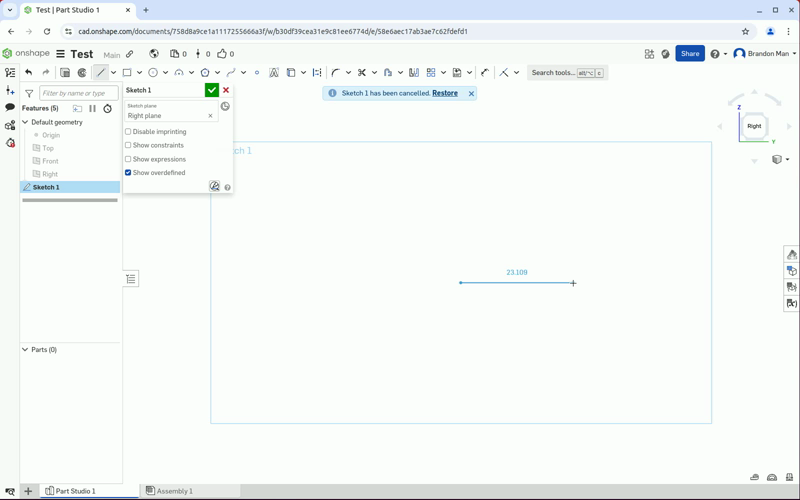
key_down(shift)
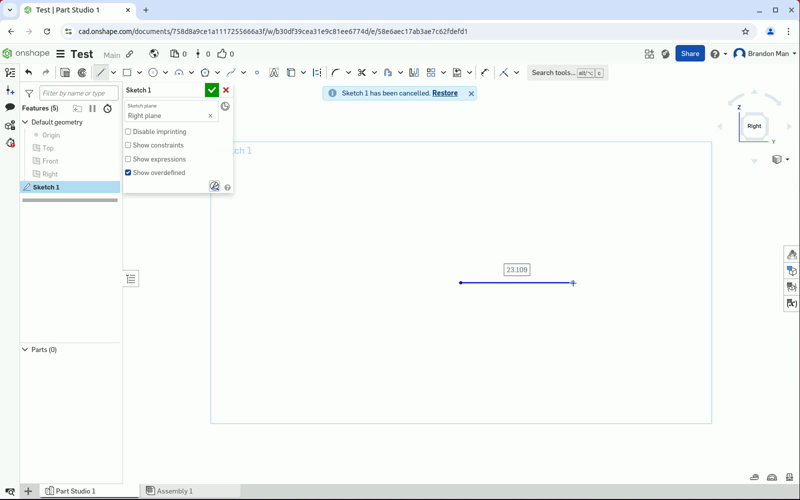
mouse_move(589, 282)
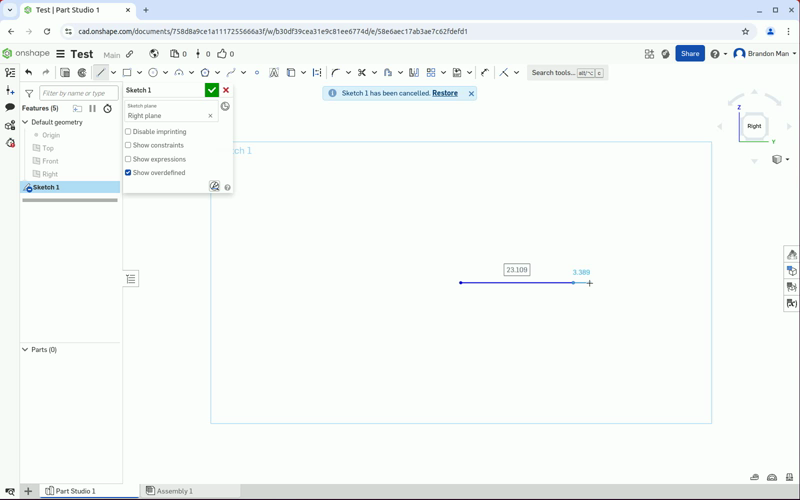
mouse_move(573, 272)
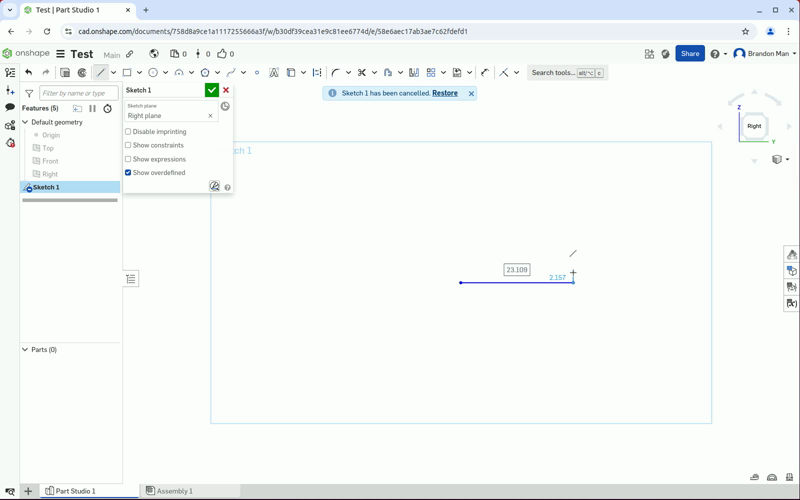
click(573, 272)
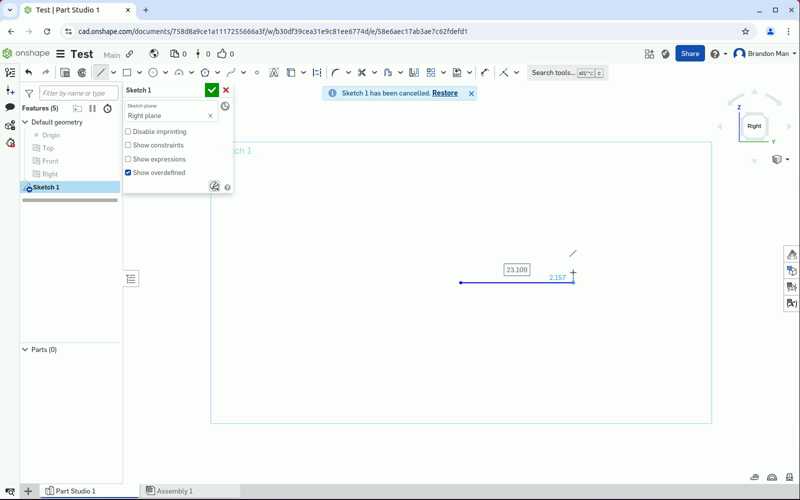
key_up(shift)
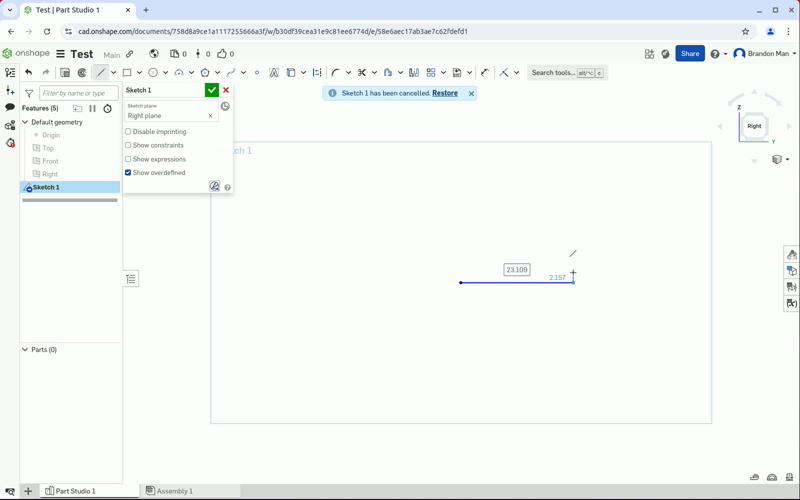
key_down(shift)
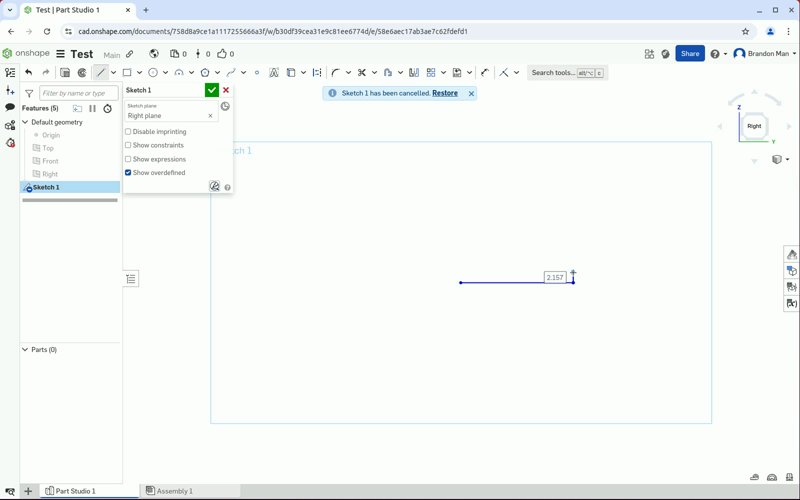
mouse_move(467, 272)
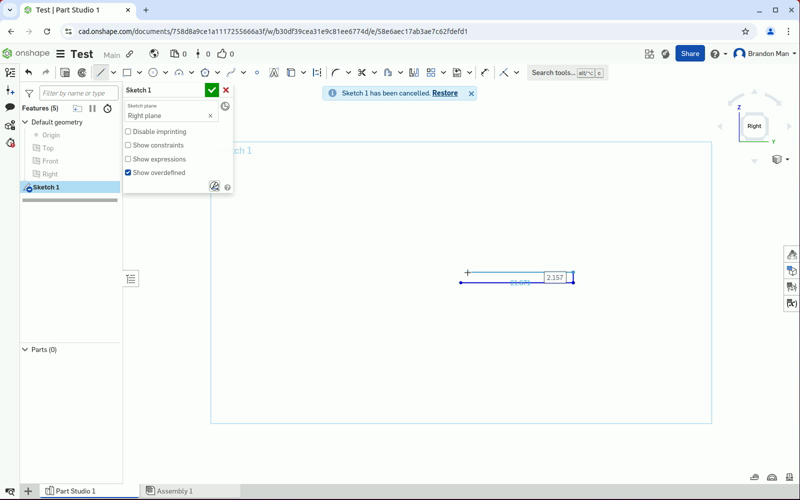
click(467, 272)
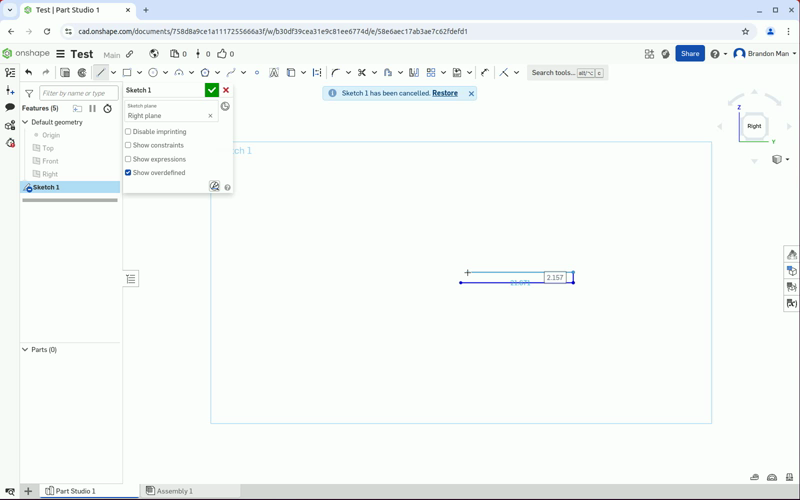
key_up(shift)
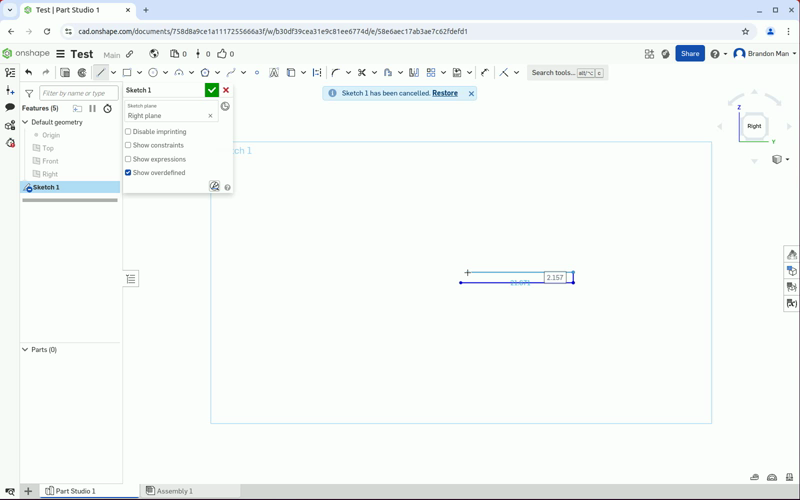
key_down(shift)
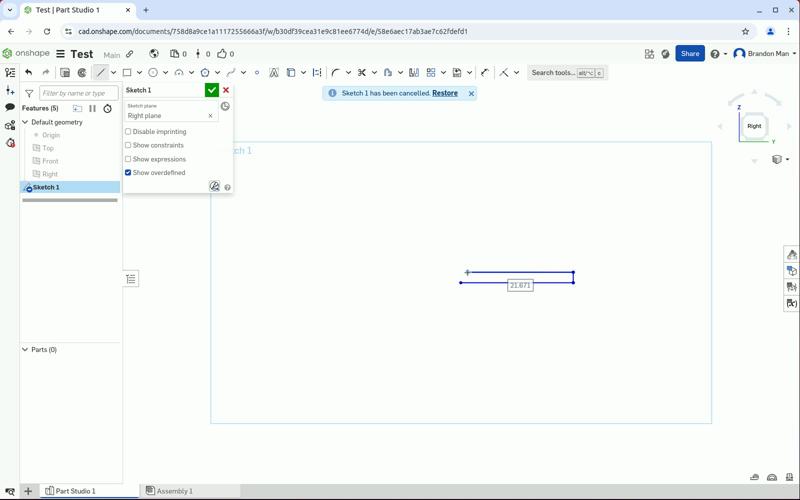
mouse_move(498, 272)
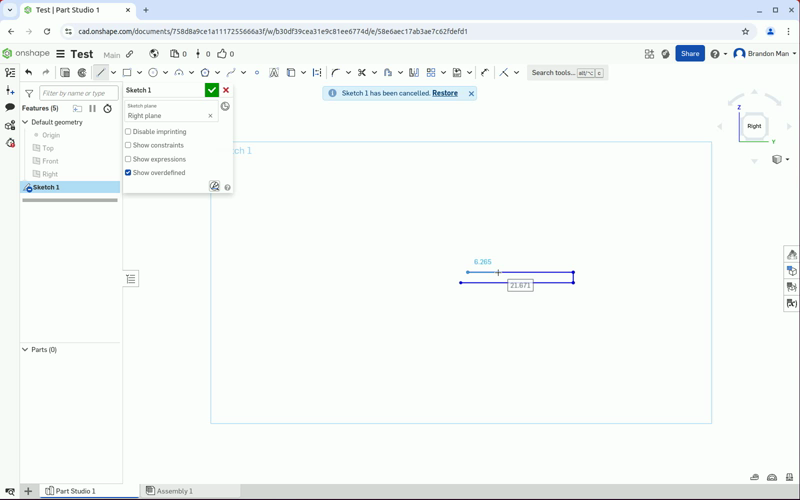
mouse_move(467, 247)
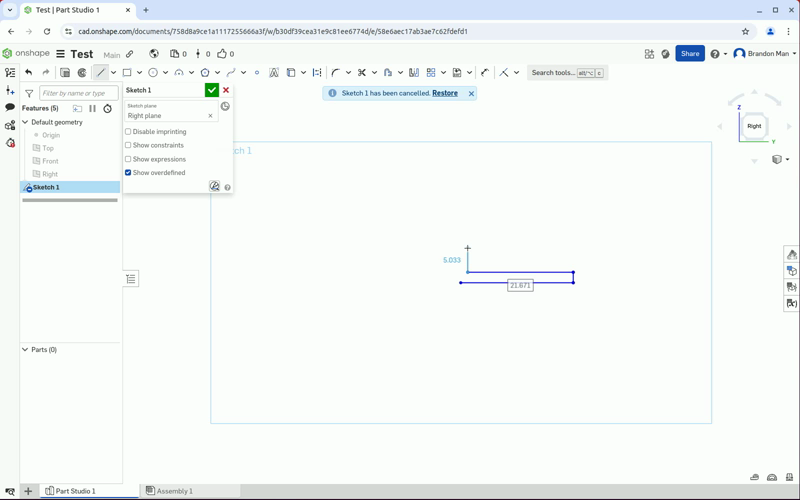
click(467, 247)
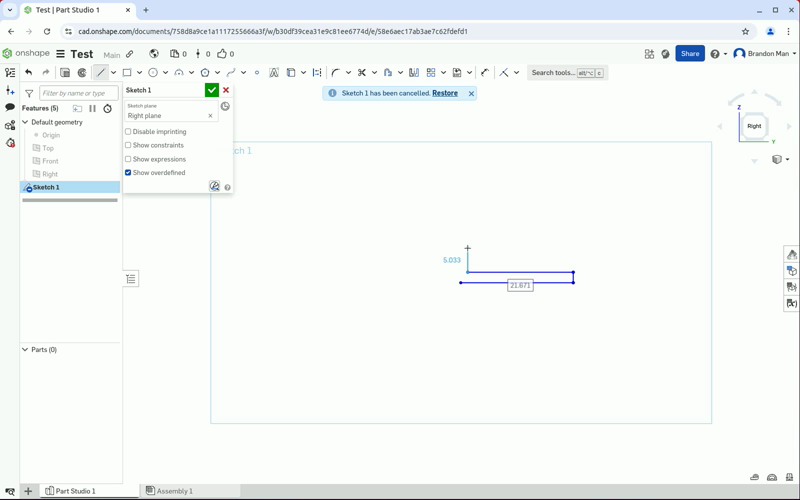
key_up(shift)
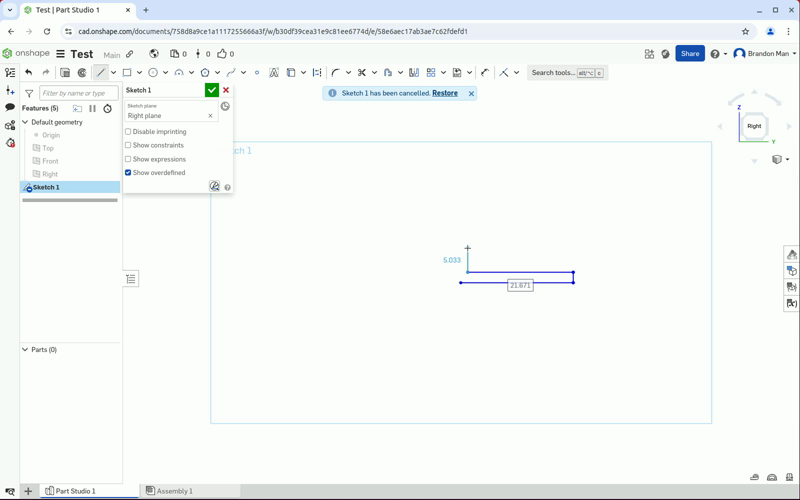
key_down(shift)
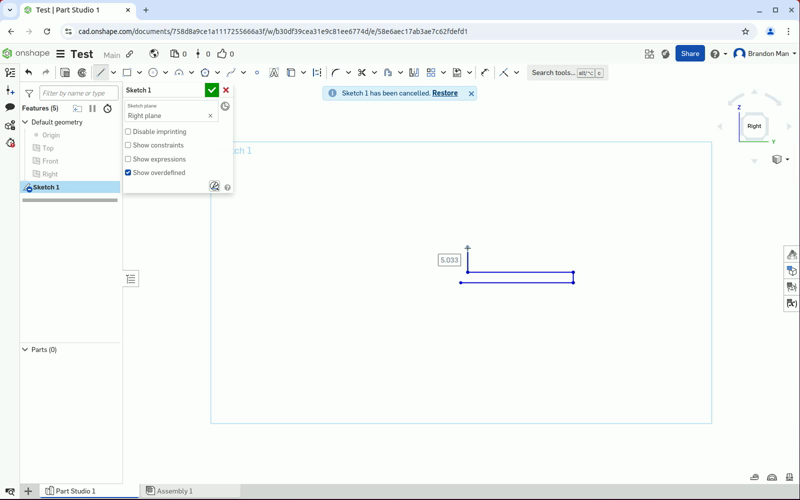
mouse_move(498, 247)
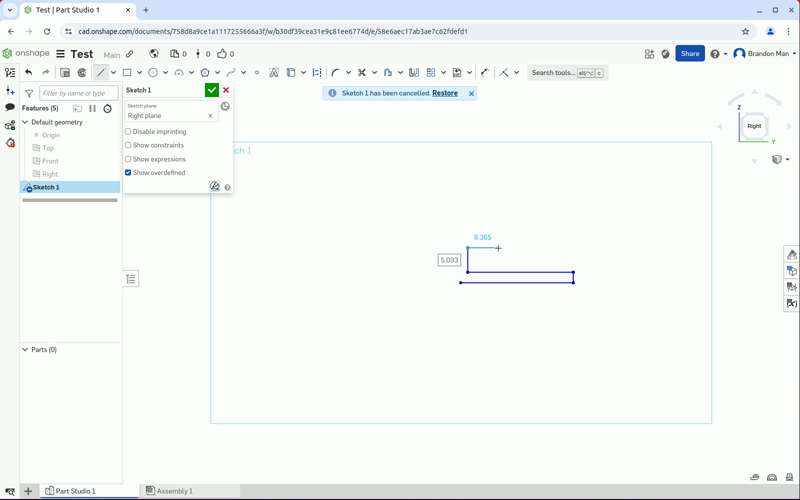
mouse_move(460, 247)
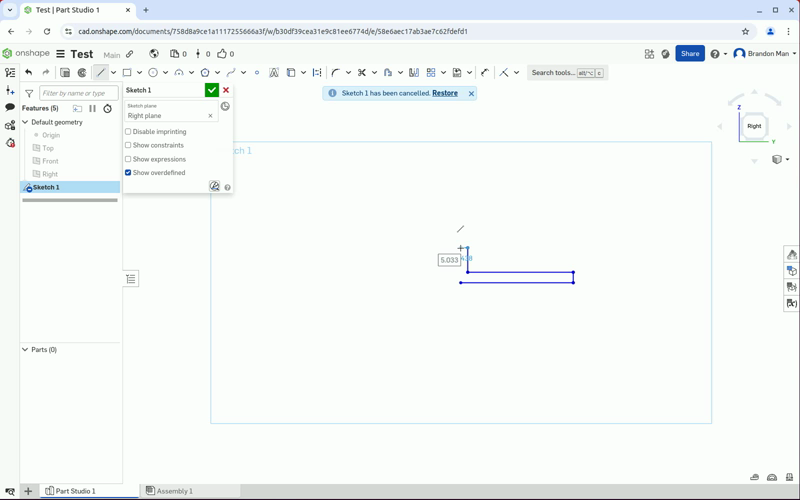
scroll(6)
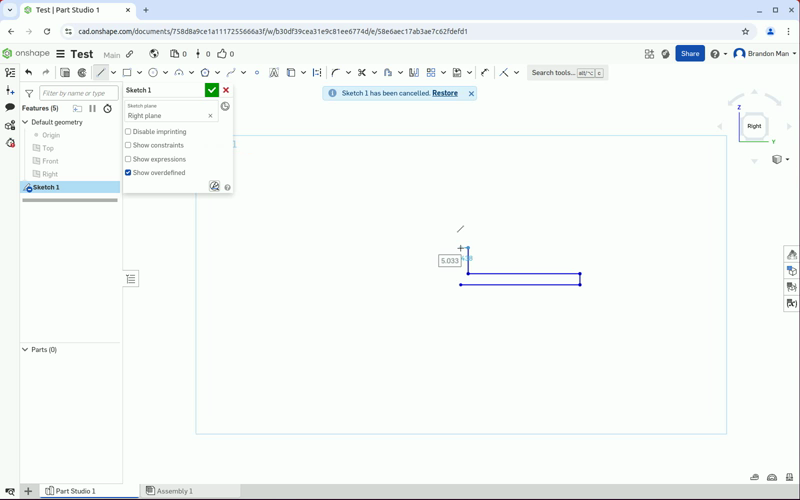
scroll(6)
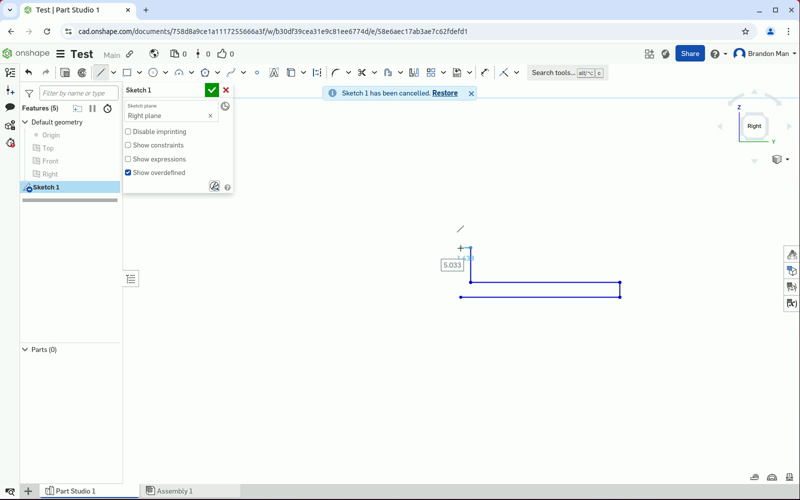
scroll(6)
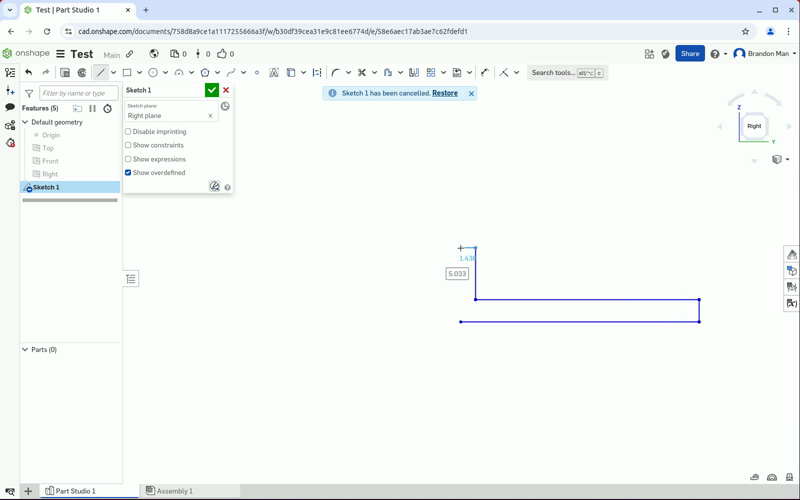
scroll(6)
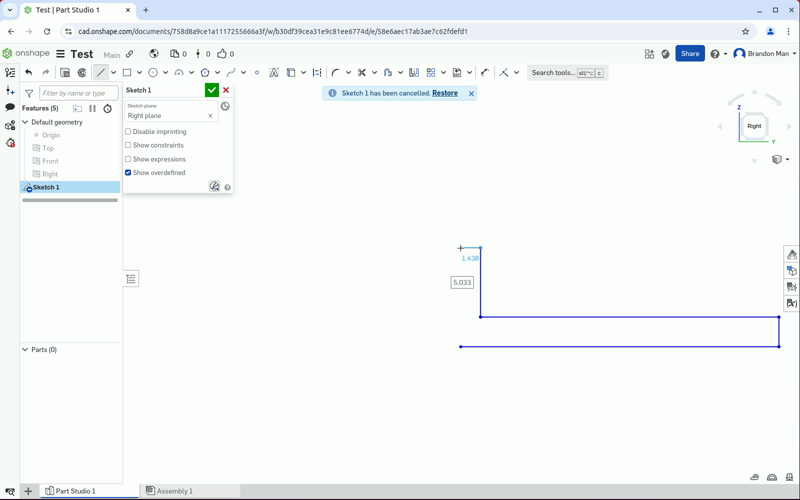
scroll(6)
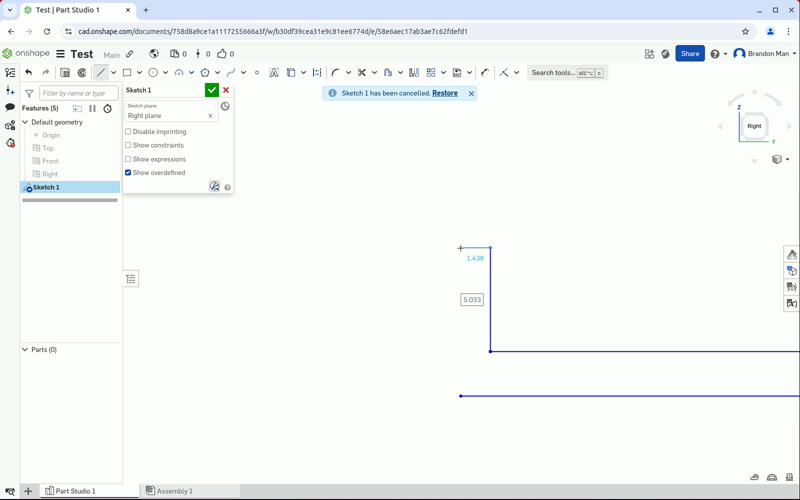
scroll(6)
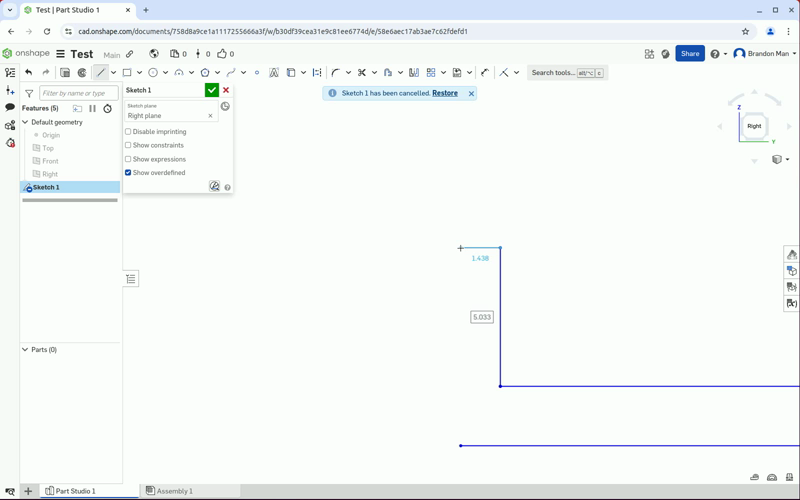
scroll(6)
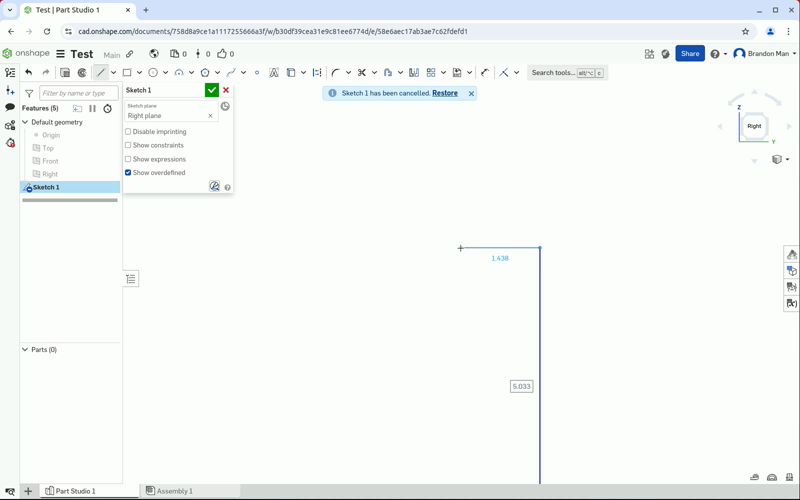
click(460, 247)
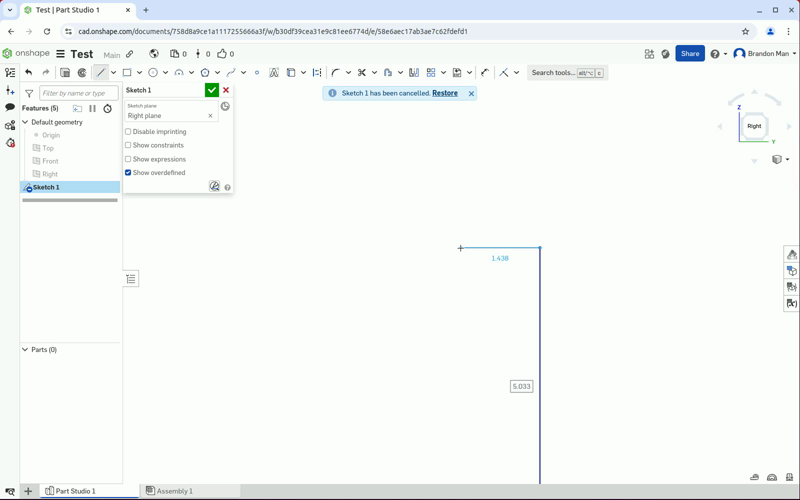
scroll(-6)
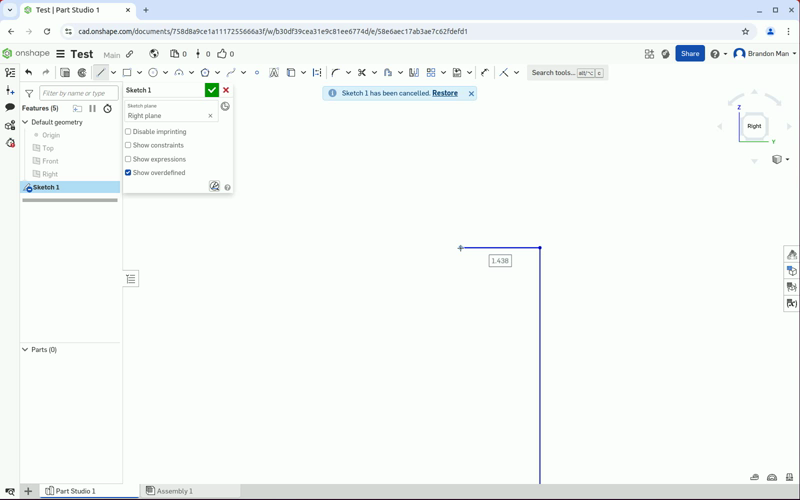
scroll(-6)
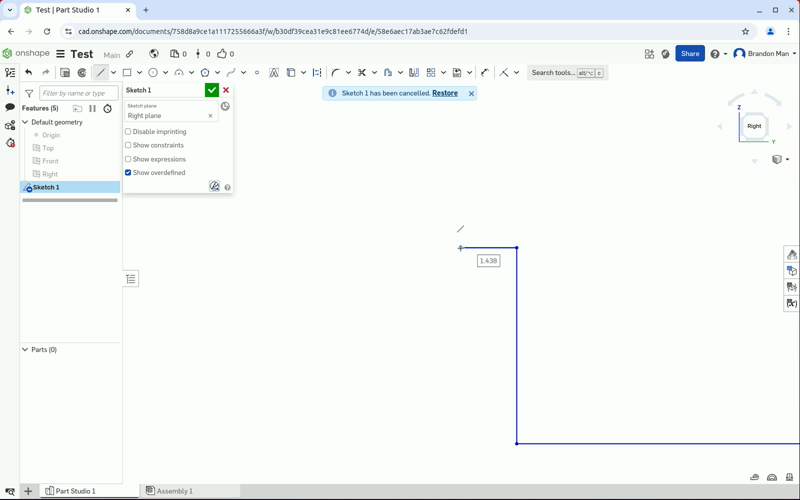
scroll(-6)
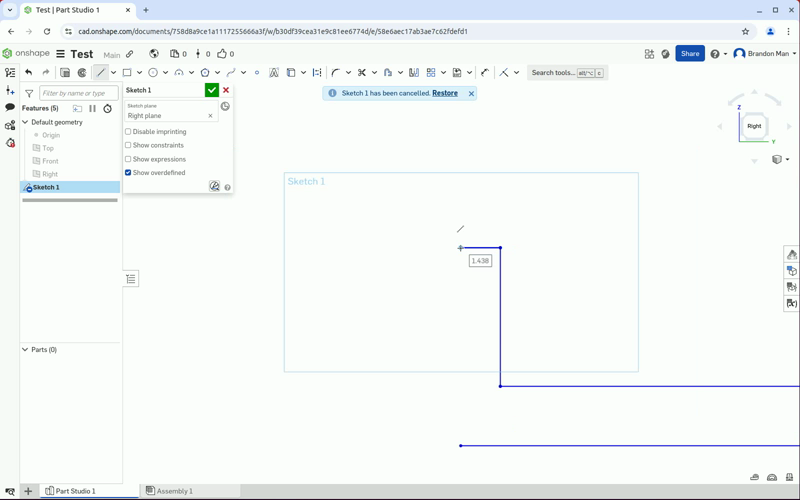
scroll(-6)
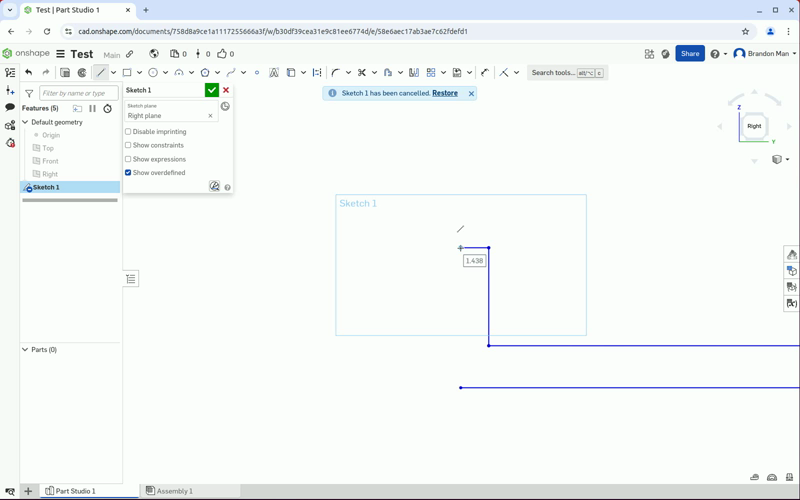
scroll(-6)
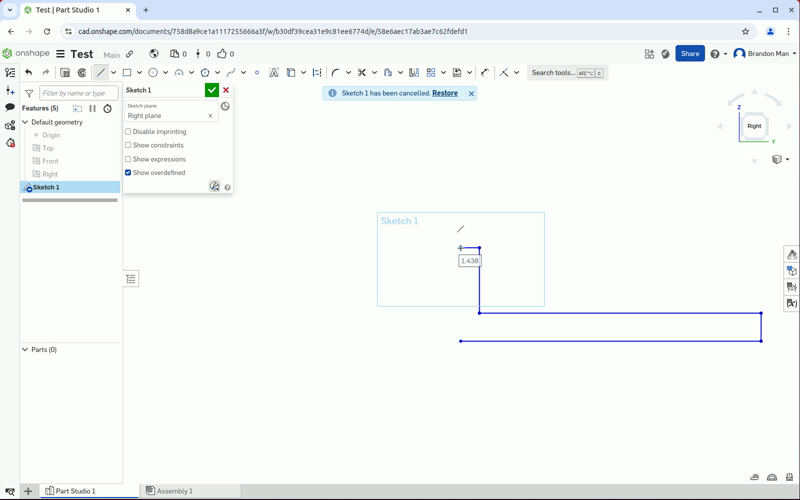
scroll(-6)
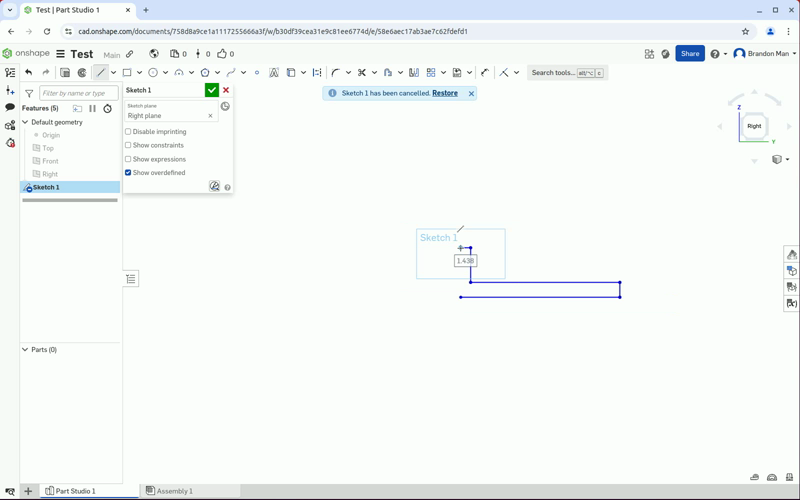
scroll(-6)
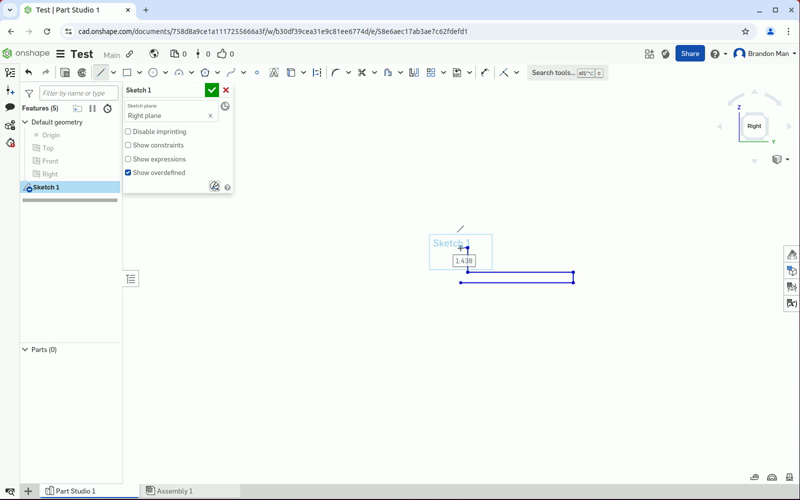
key_up(shift)
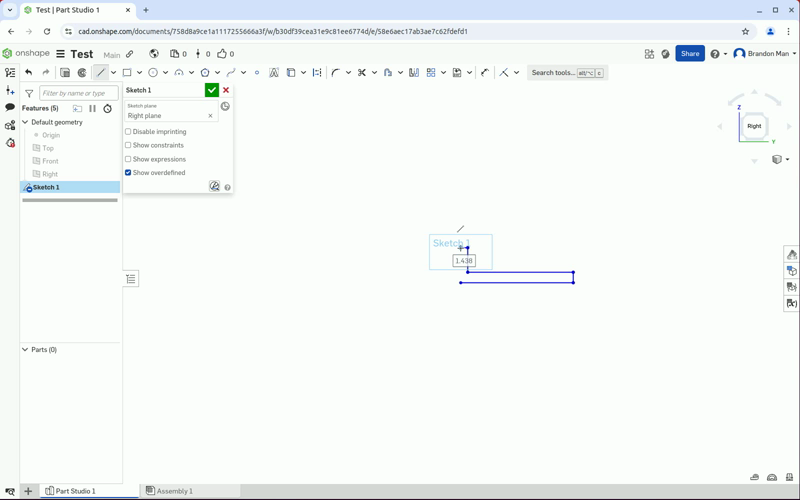
mouse_move(490, 247)
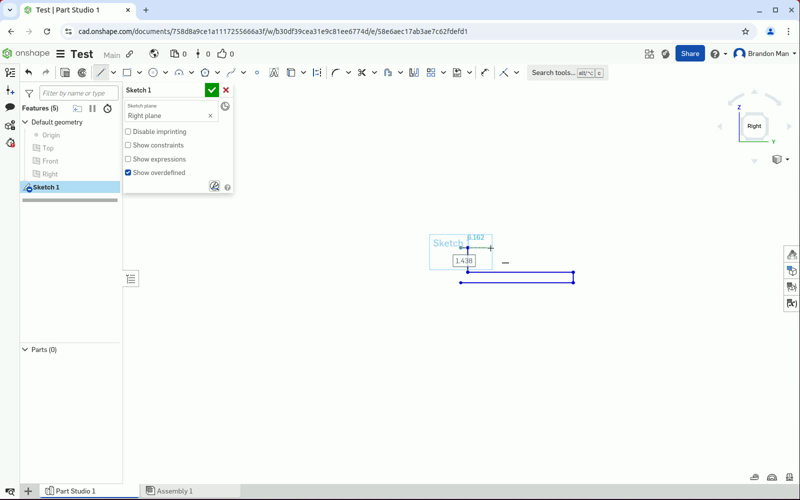
key_down(shift)
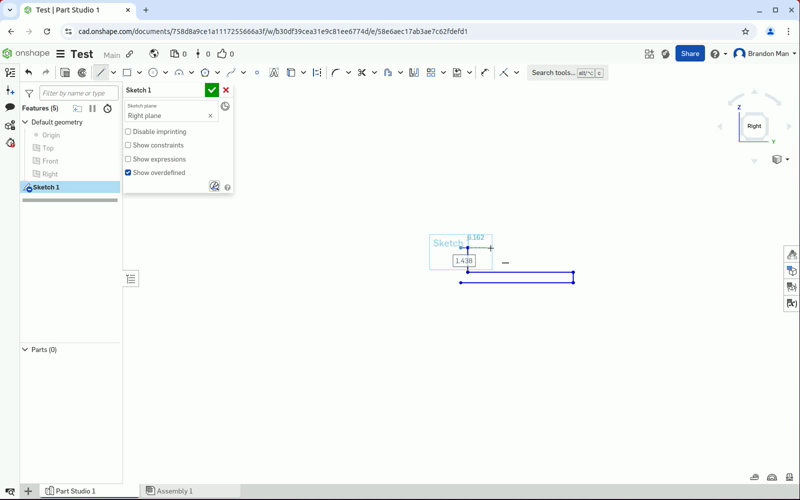
mouse_move(460, 282)
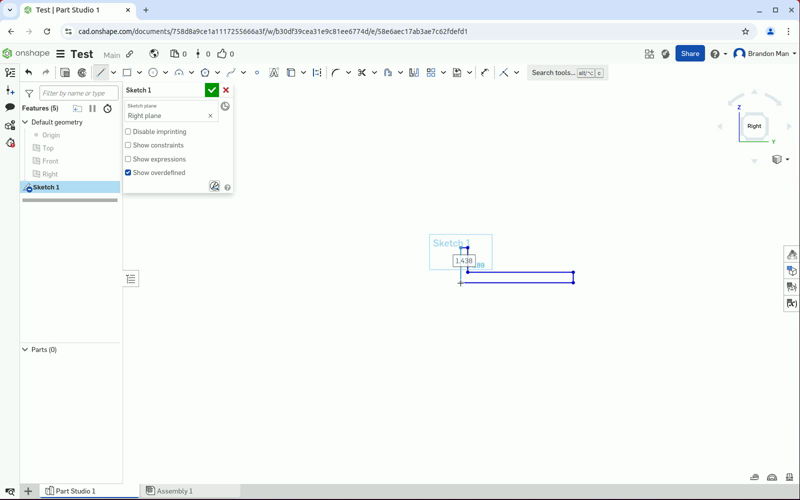
key_up(shift)
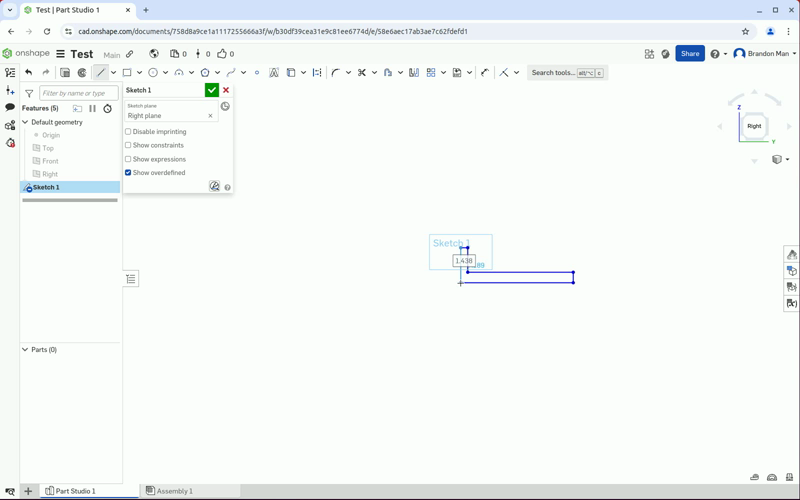
click(460, 282)
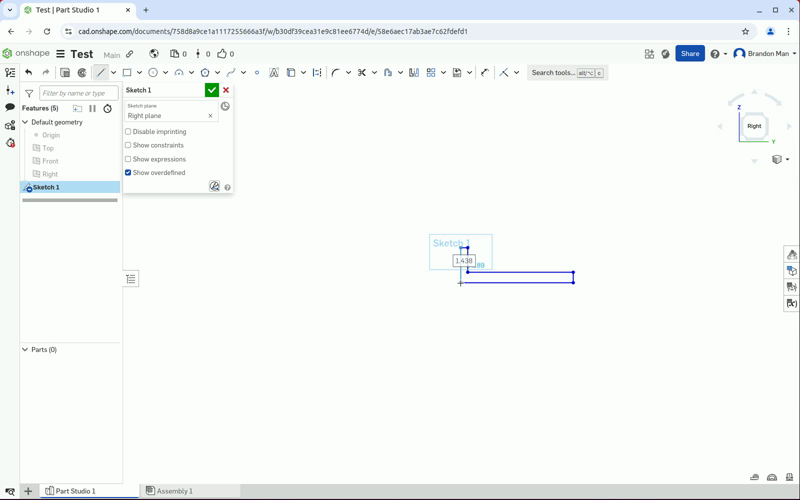
key(esc)
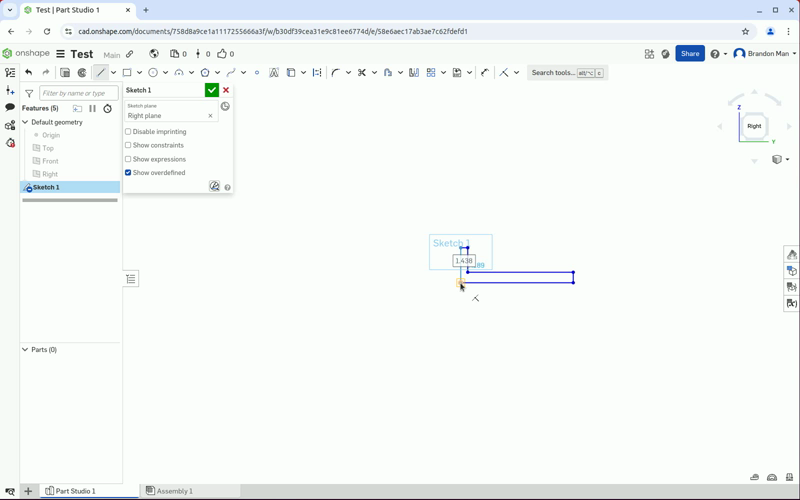
mouse_move(513, 274)
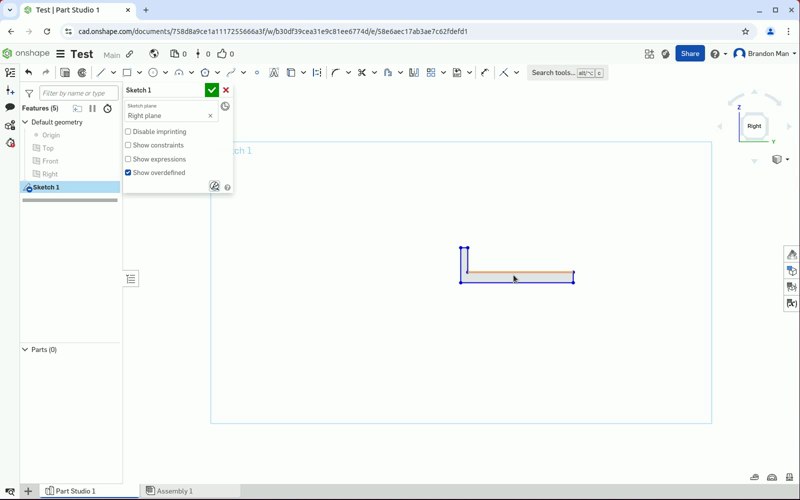
scroll(6)
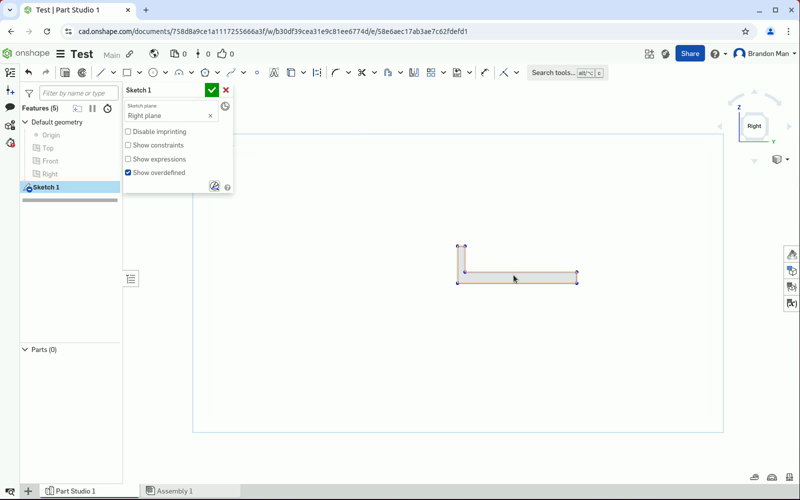
scroll(6)
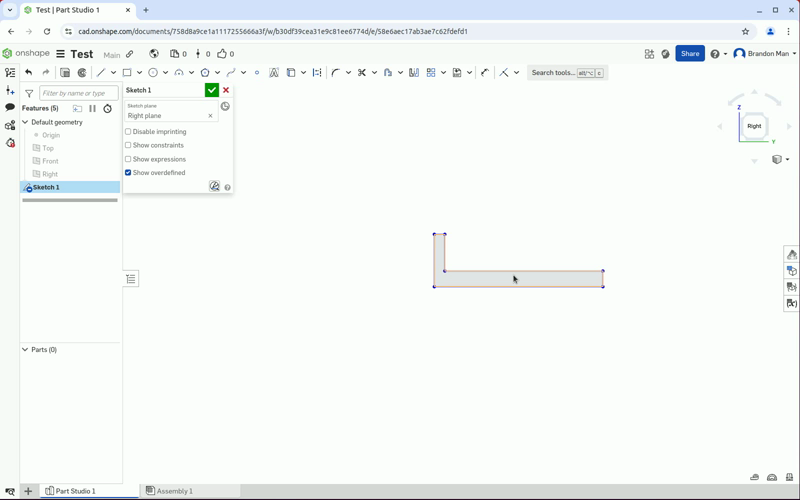
scroll(6)
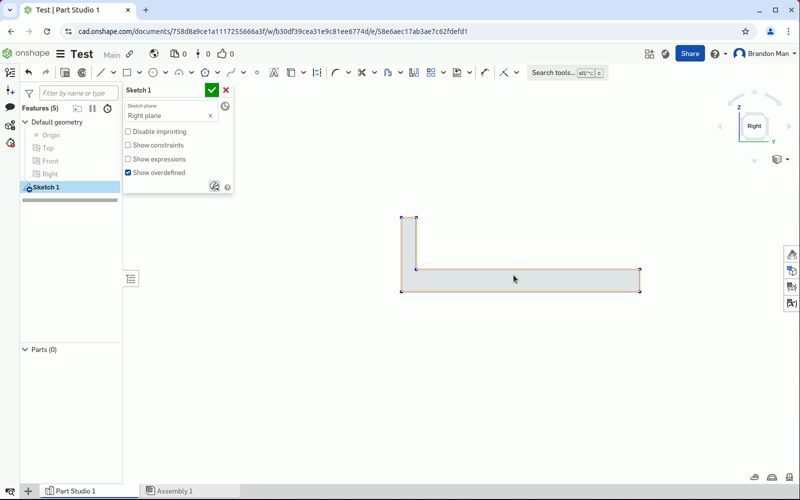
scroll(6)
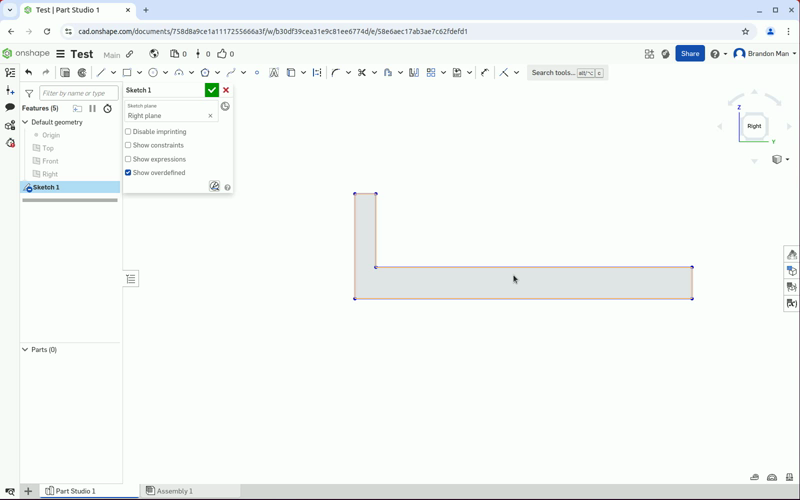
scroll(6)
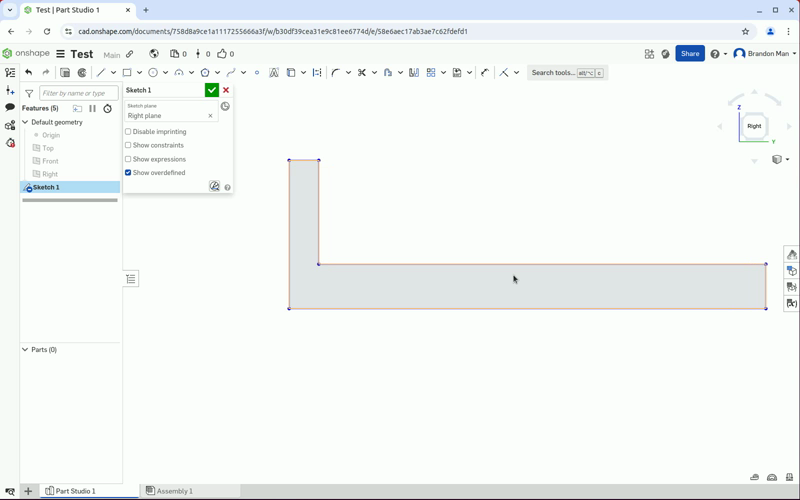
scroll(6)
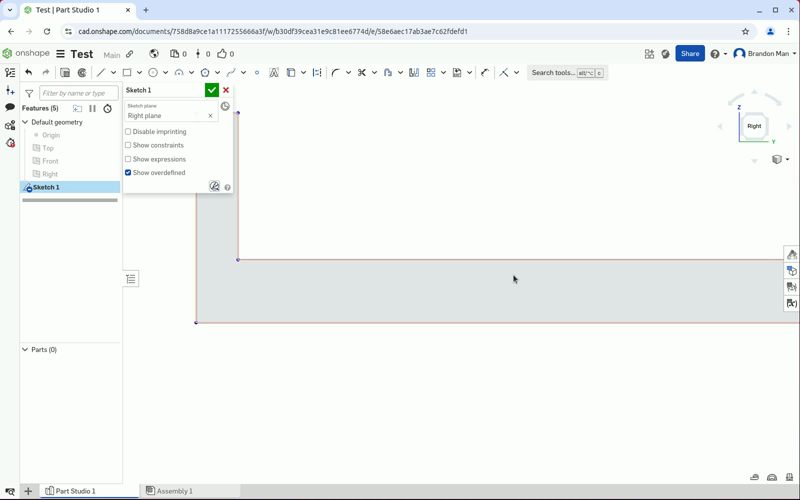
scroll(6)
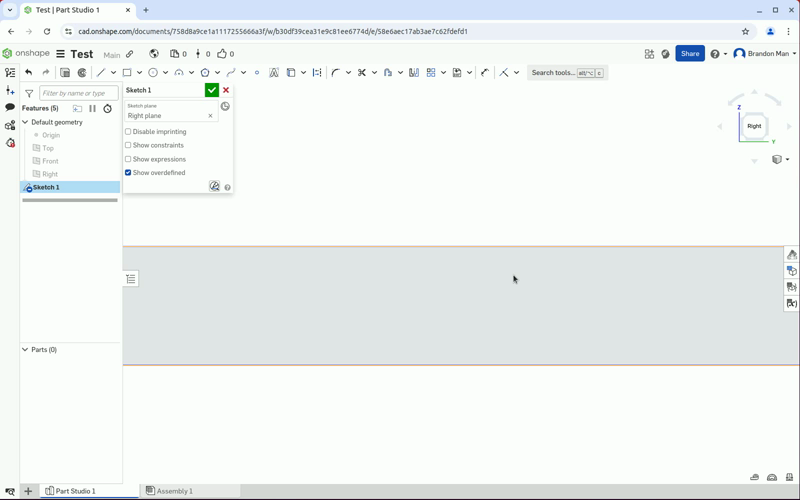
click(513, 274)
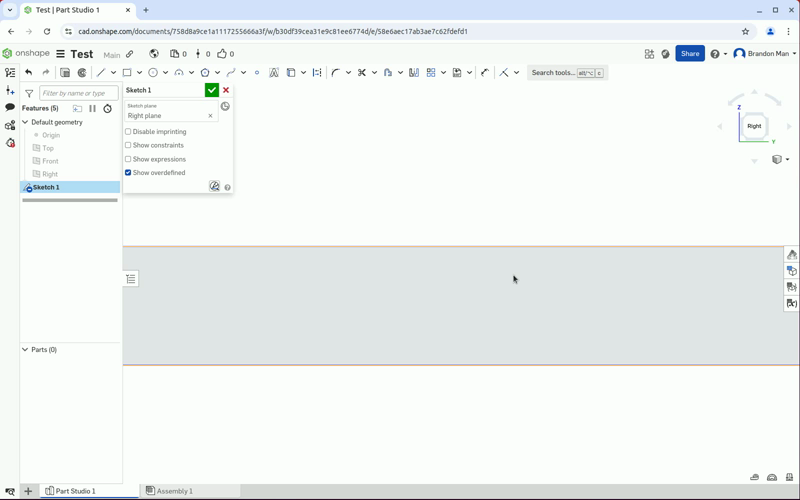
scroll(-6)
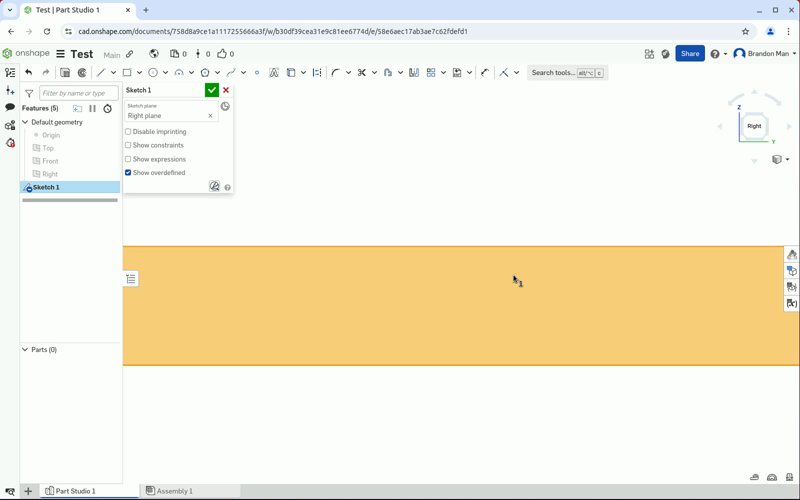
scroll(-6)
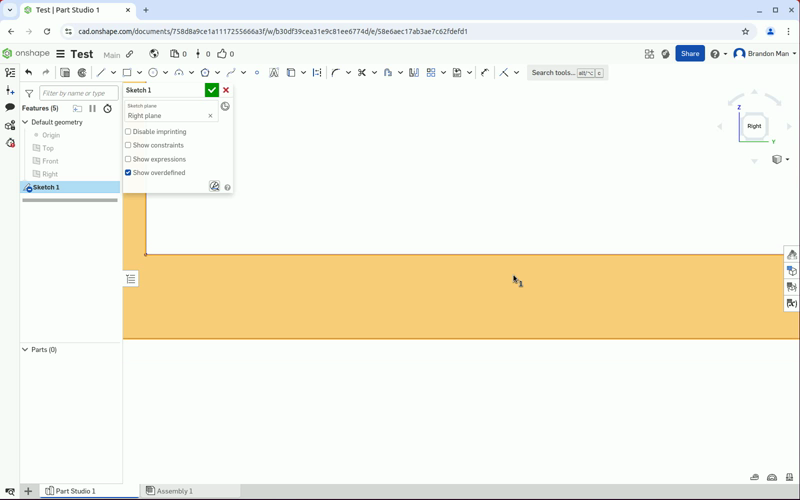
scroll(-6)
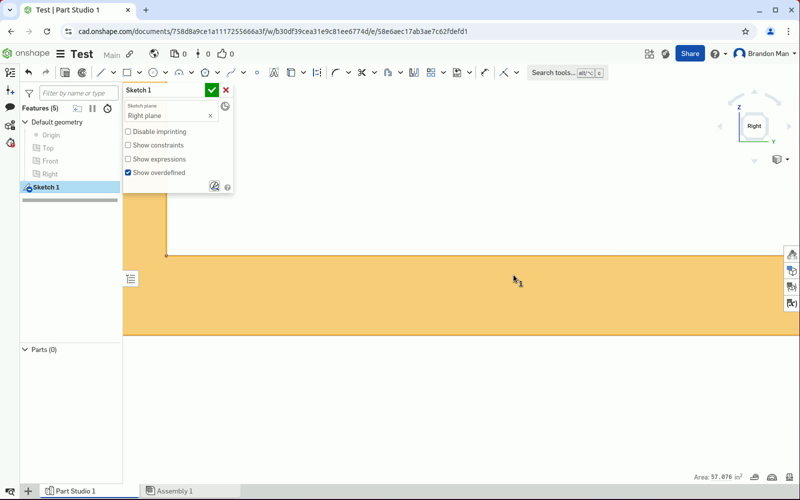
scroll(-6)
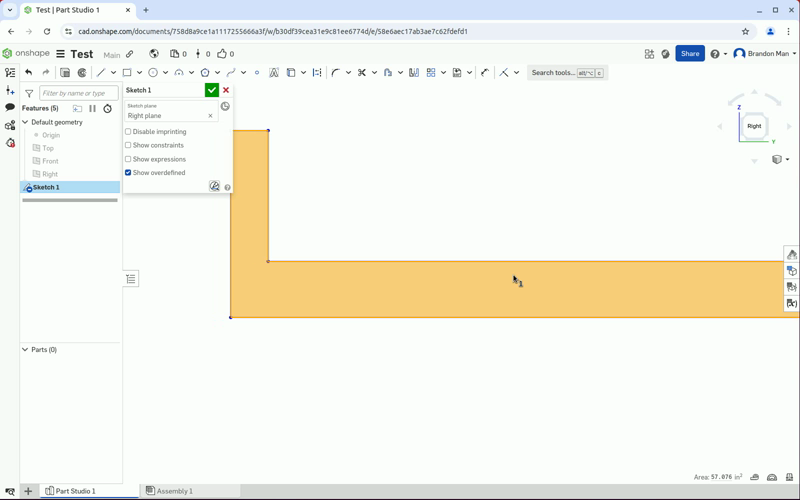
scroll(-6)
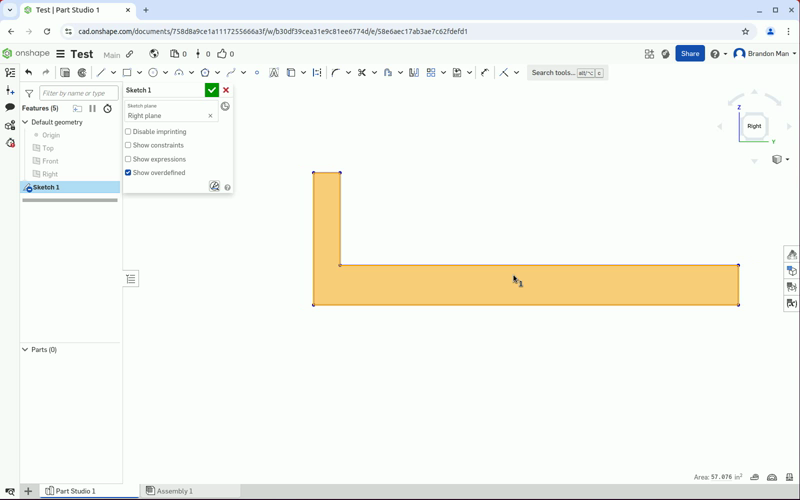
scroll(-6)
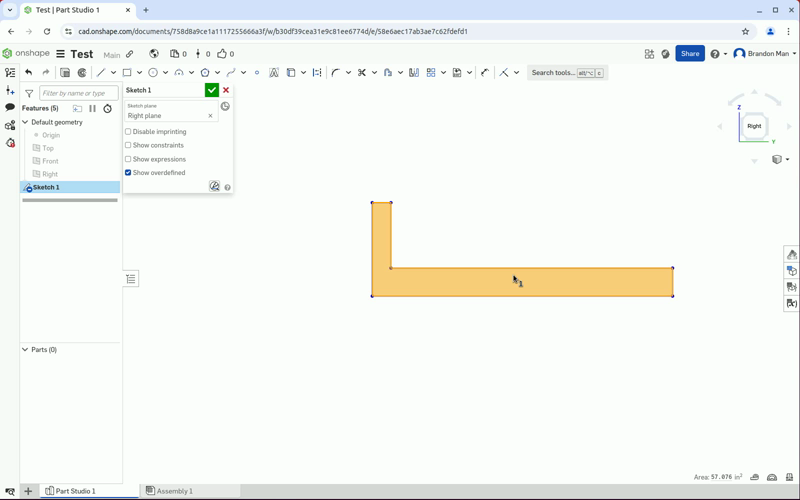
scroll(-6)
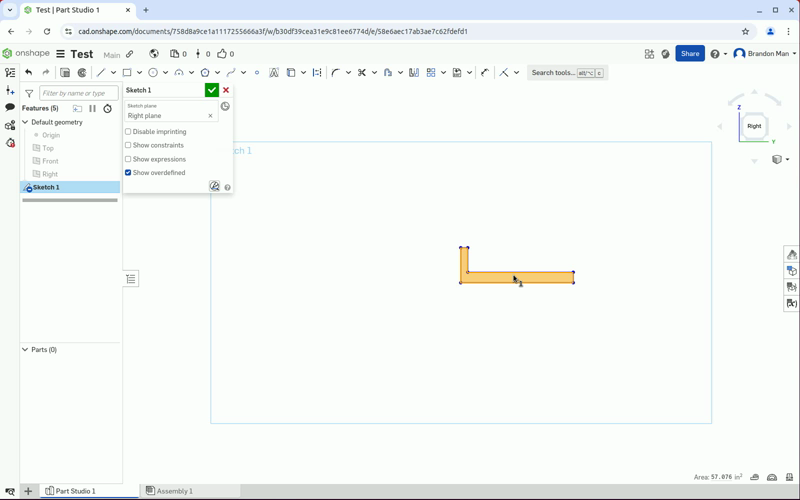
mouse_move(73, 352)
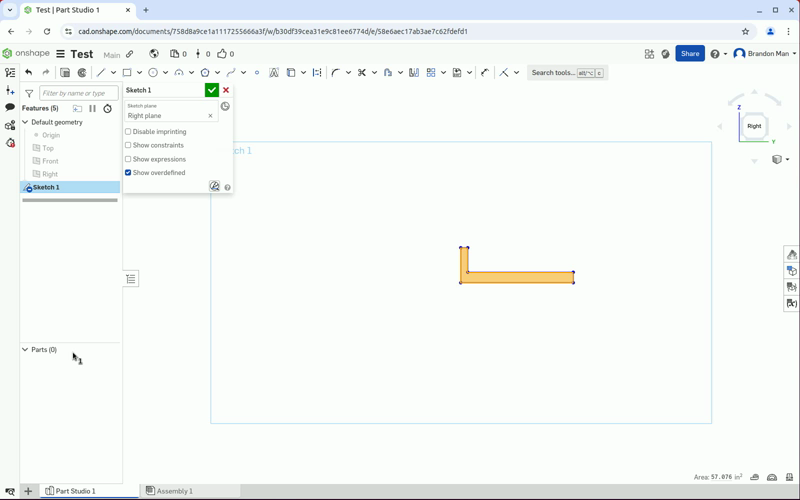
key(shift+y)
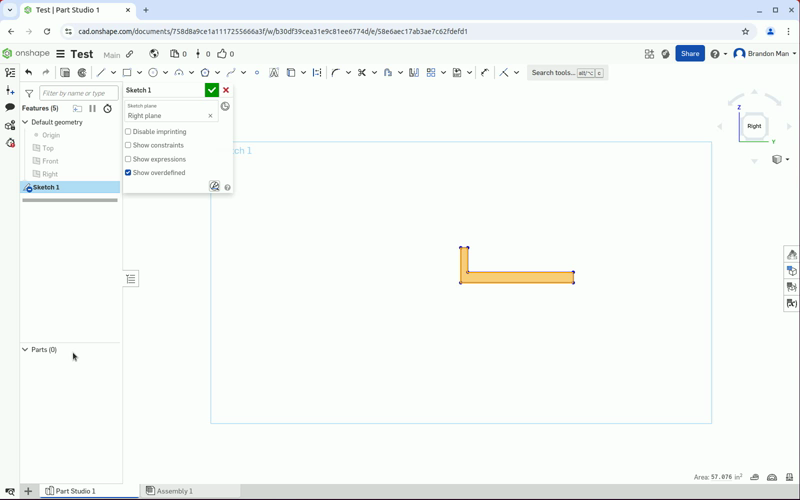
key(shift+e)
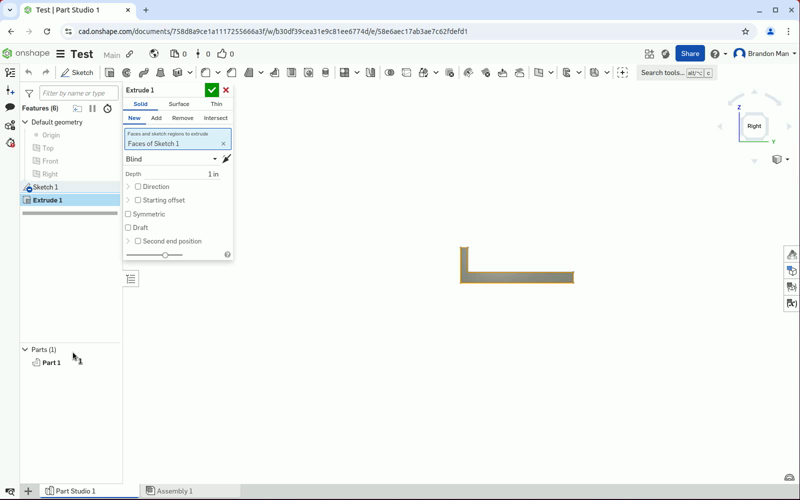
mouse_move(143, 106)
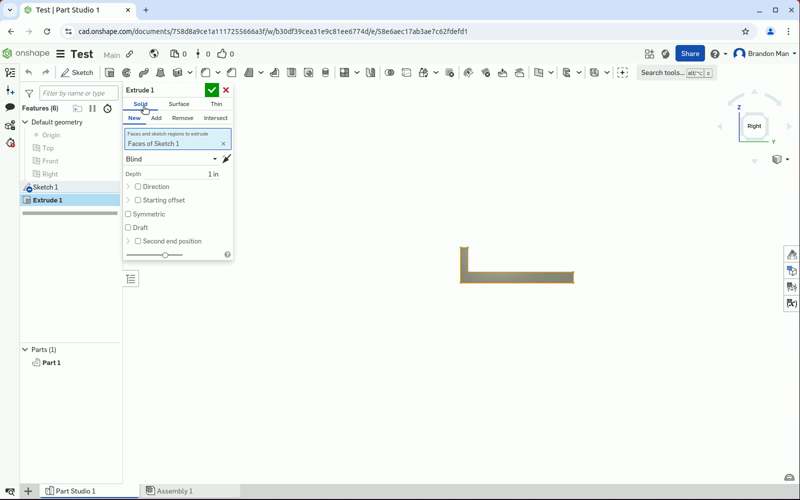
click(143, 106)
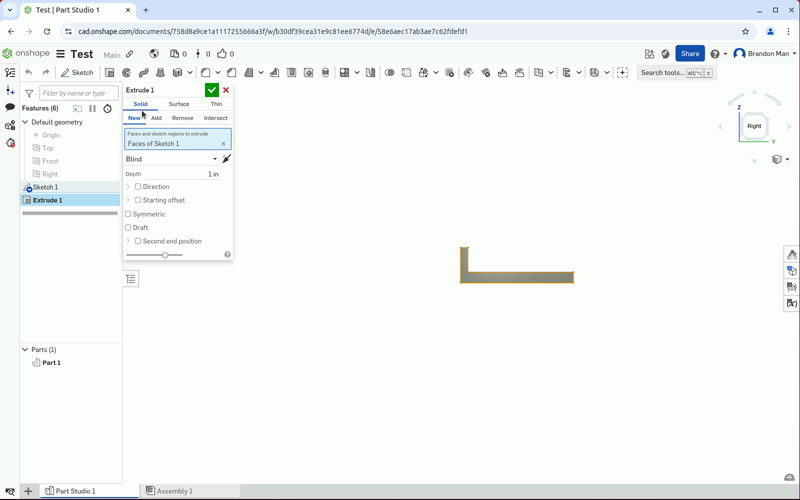
mouse_move(137, 120)
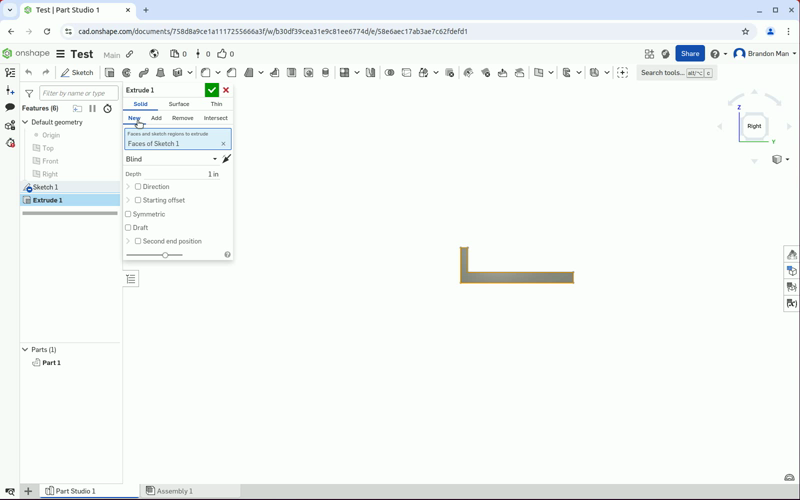
click(137, 120)
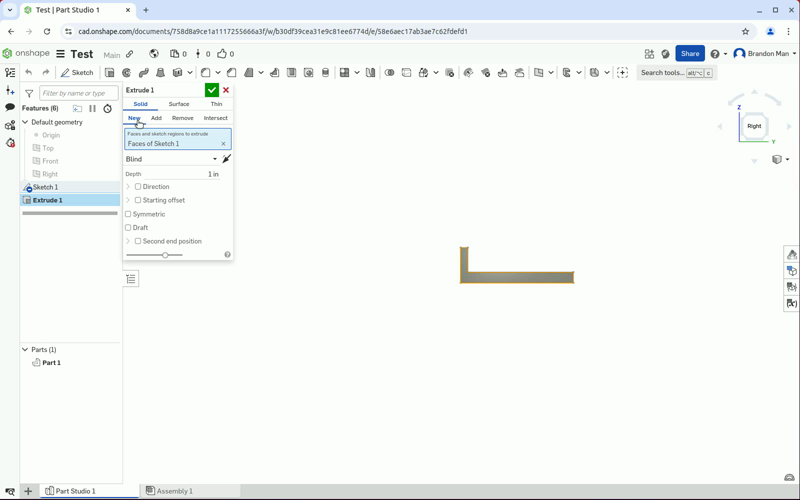
key(tab, 4)
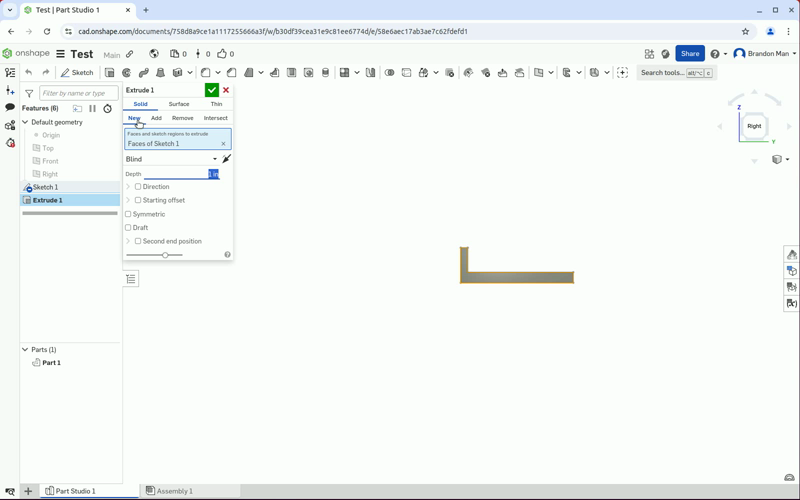
text(11.072)
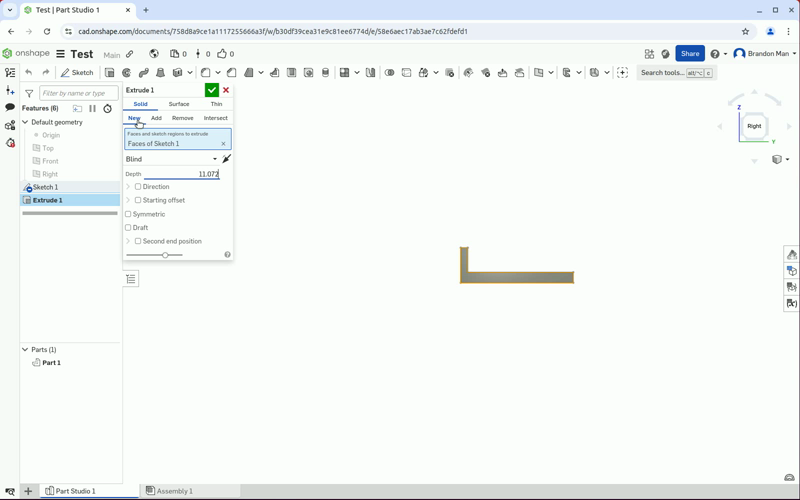
key(tab, 3)
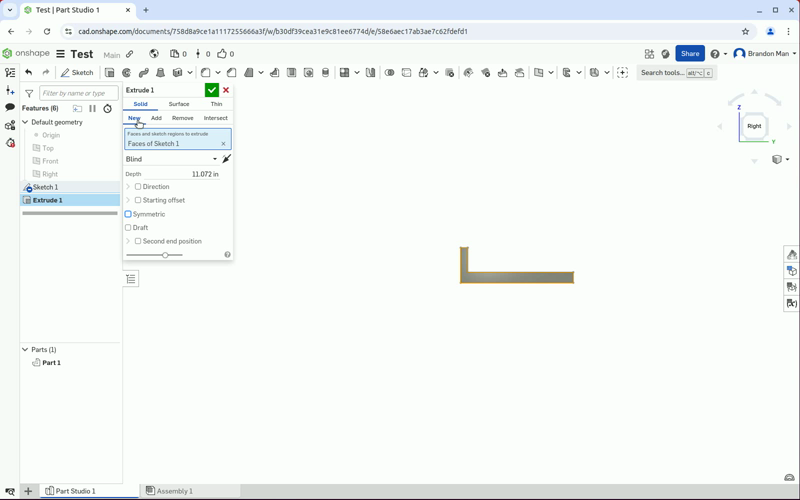
key(space)
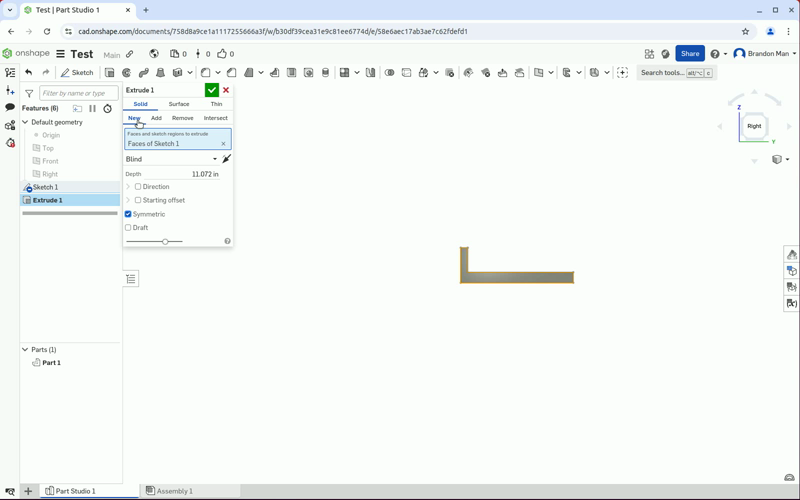
key(enter)
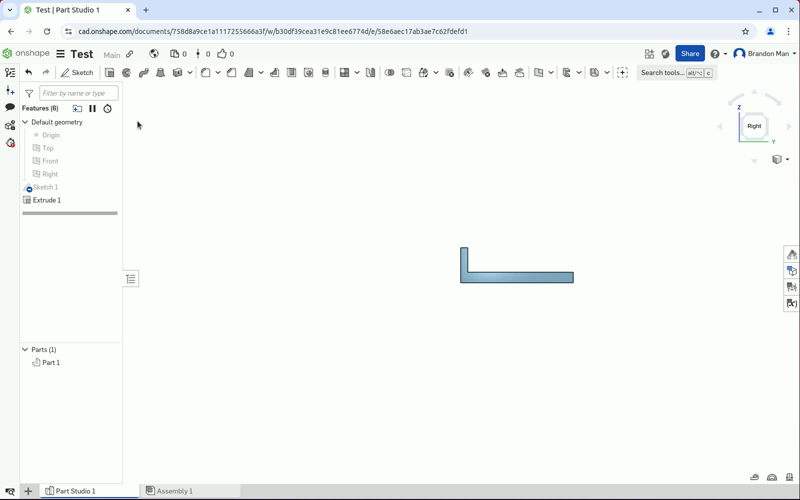
key(shift+h)
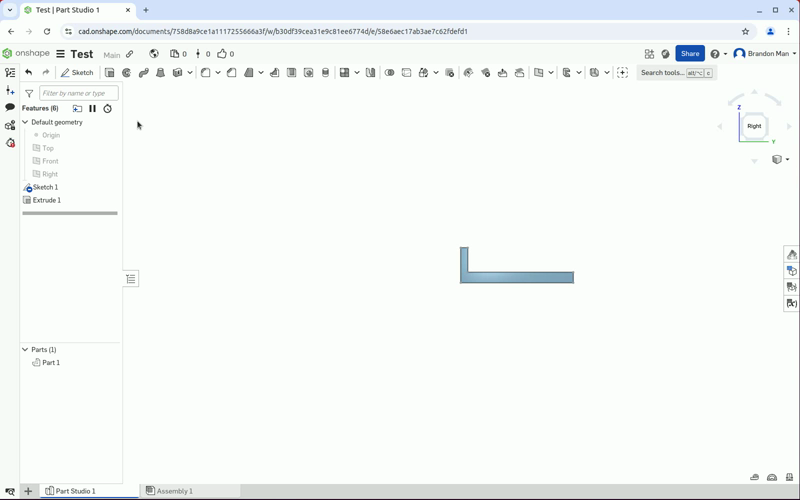
key(shift+h)
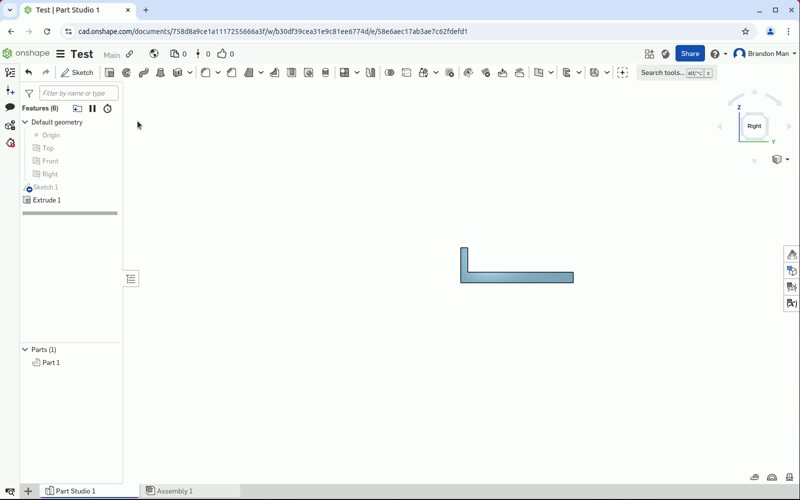
mouse_move(73, 189)
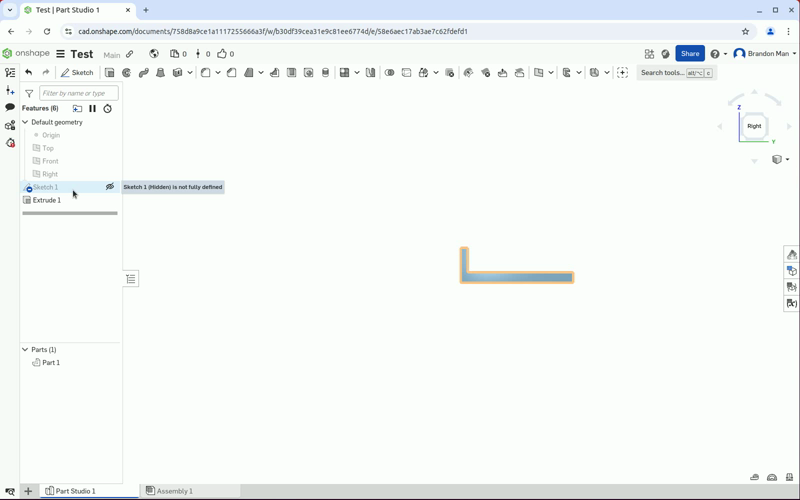
click(73, 189)
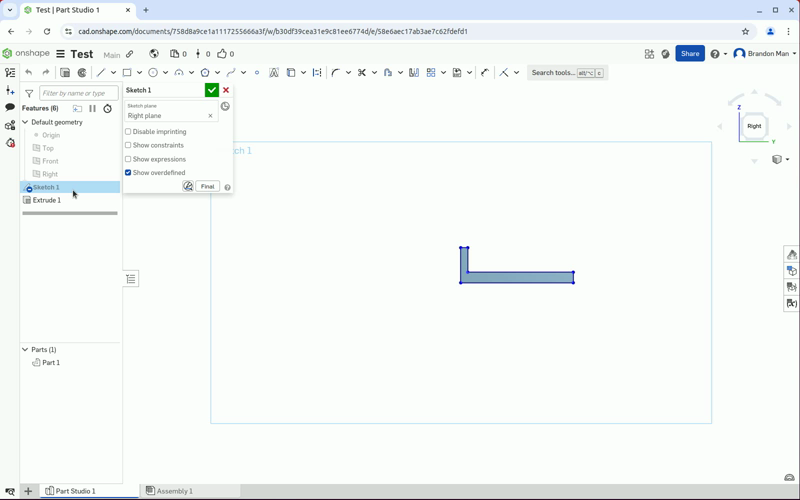
mouse_move(229, 92)
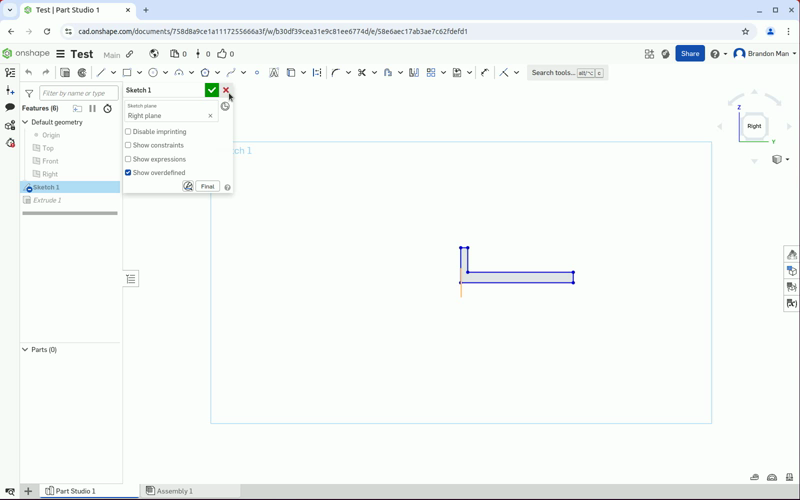
click(229, 92)
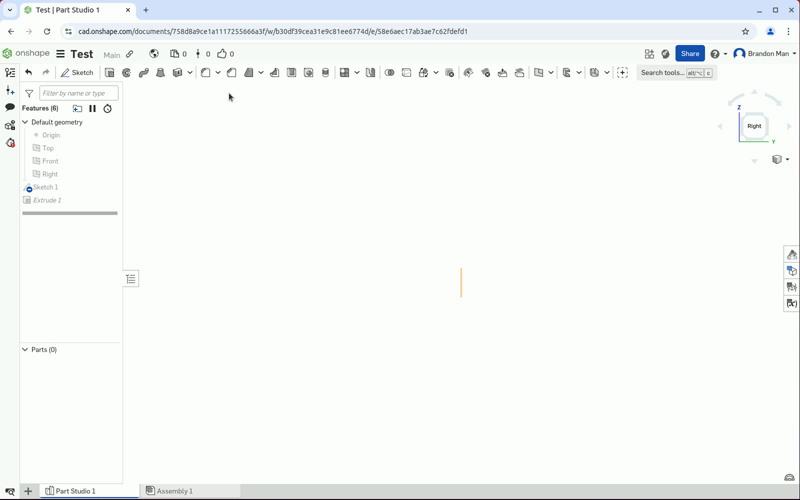
mouse_move(541, 75)
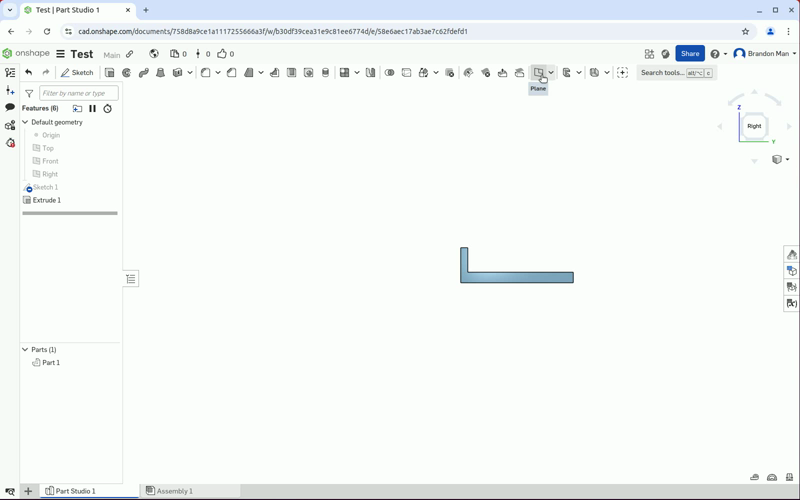
click(541, 75)
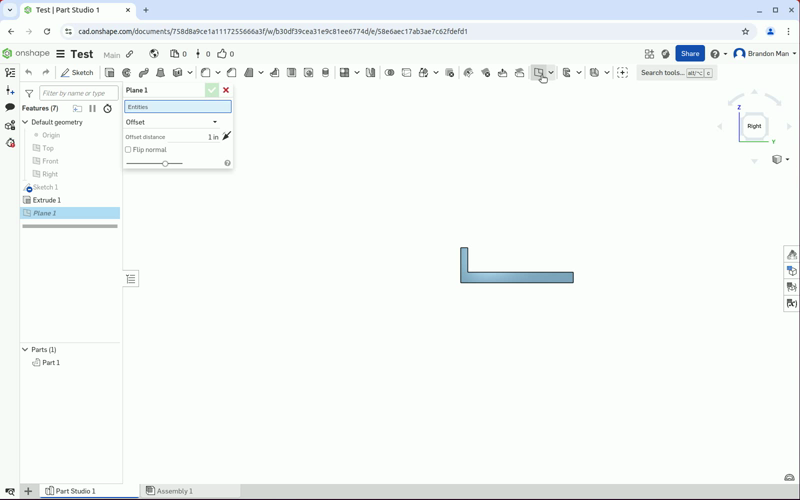
mouse_move(73, 176)
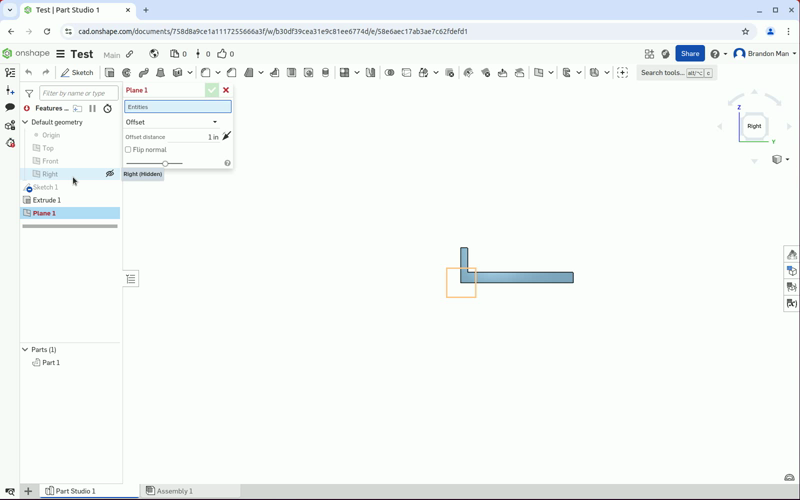
click(73, 176)
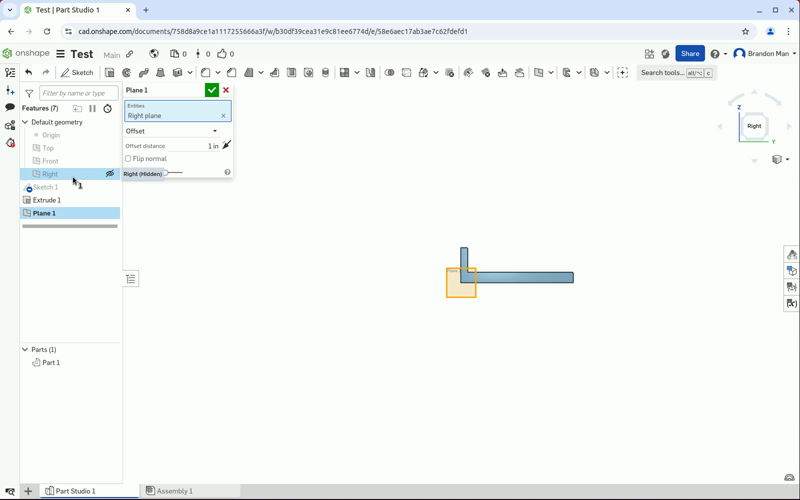
key(tab, 2)
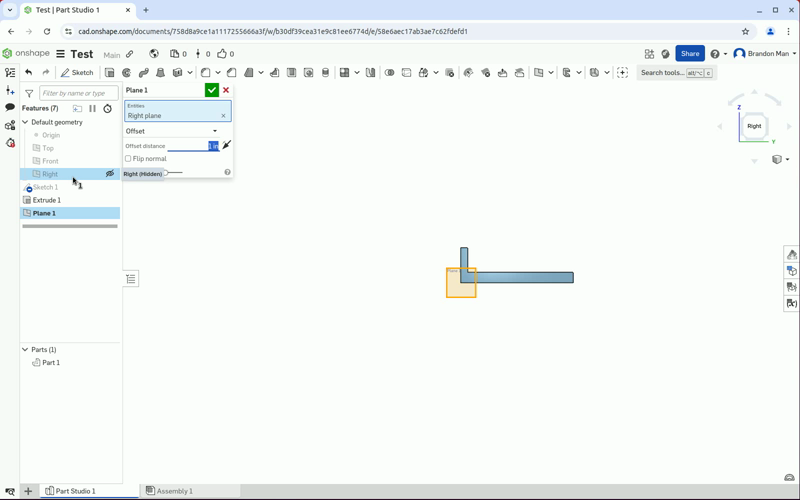
text(5.546)
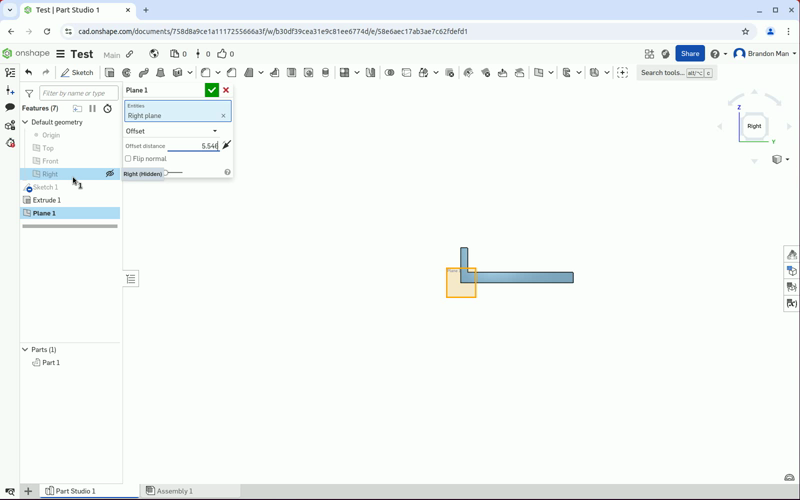
key(enter, 2)
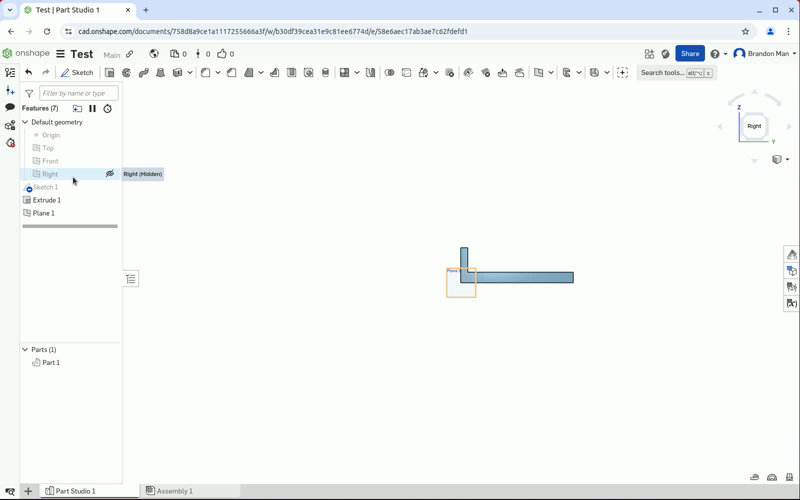
key(shift+s)
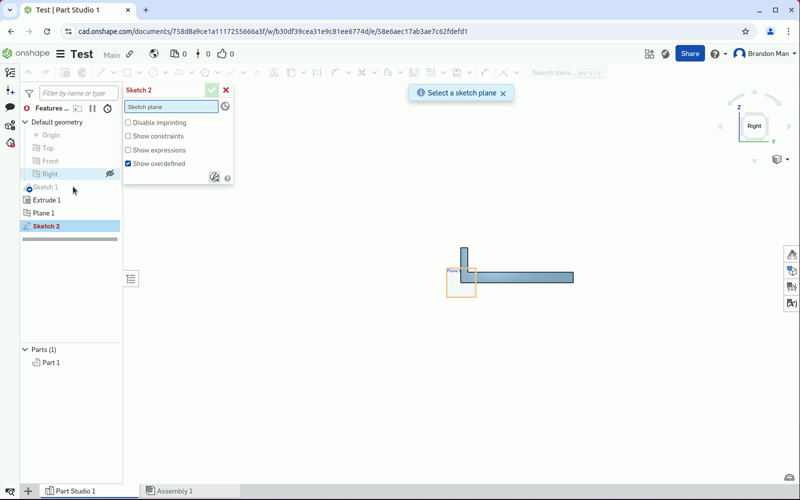
mouse_move(73, 215)
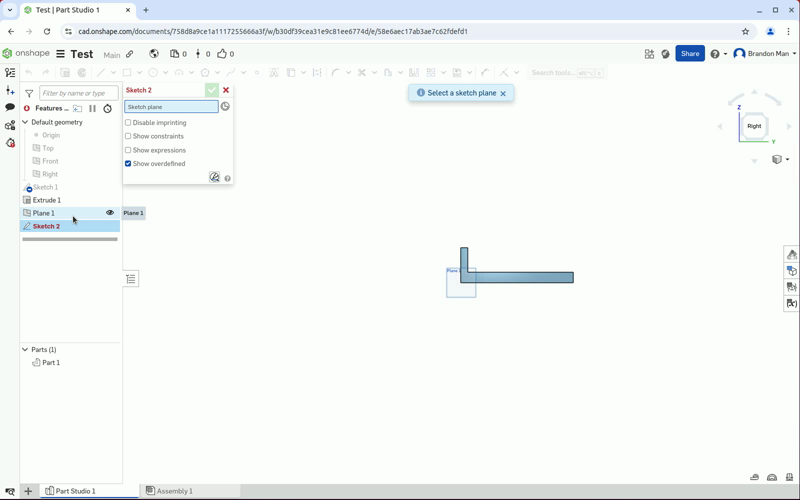
click(73, 215)
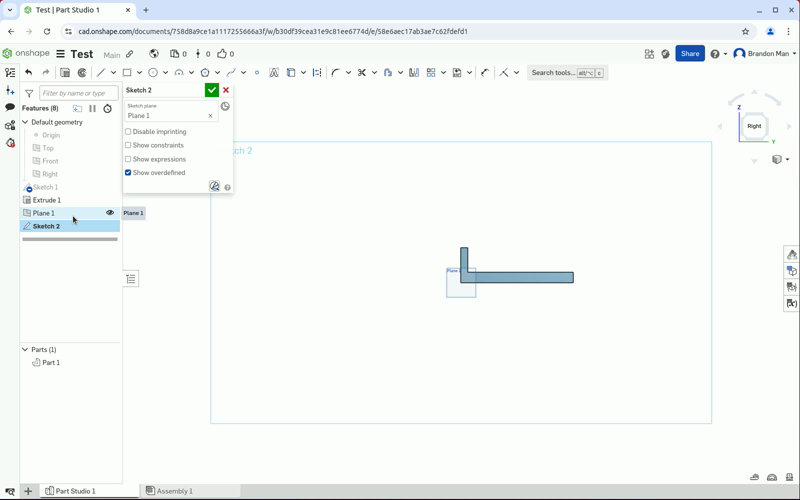
mouse_move(73, 352)
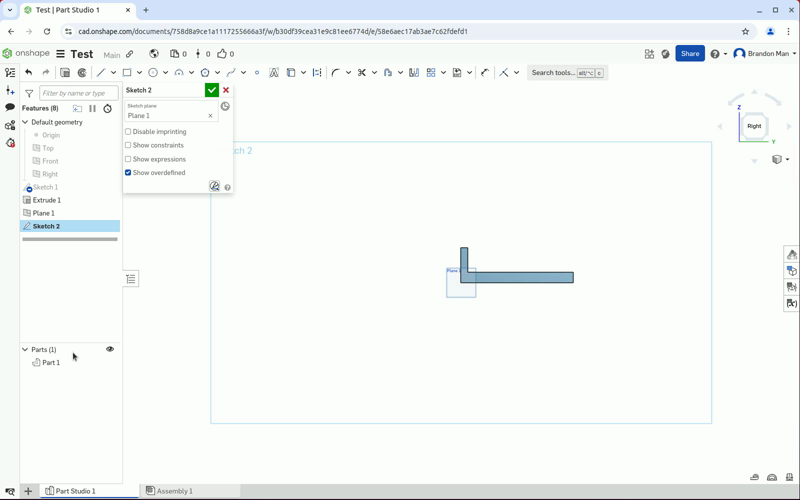
key(y)
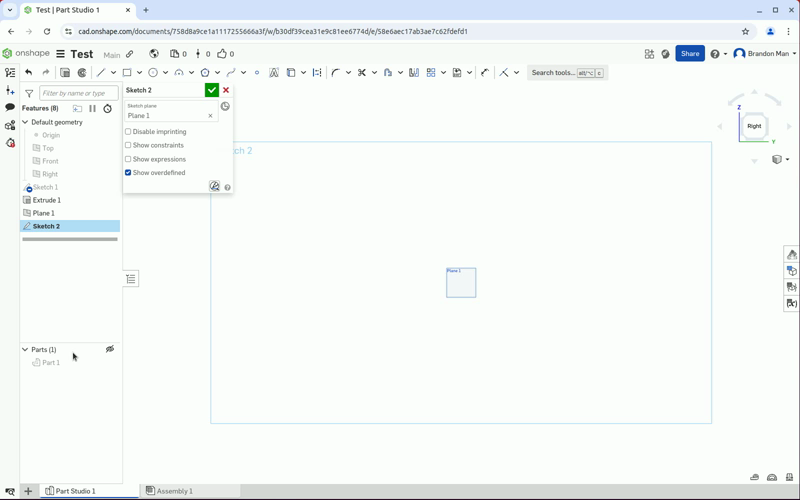
key(c)
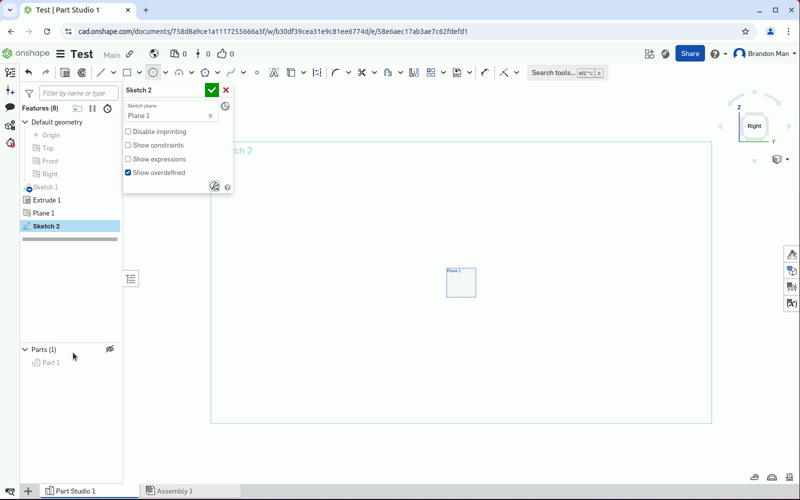
key_down(shift)
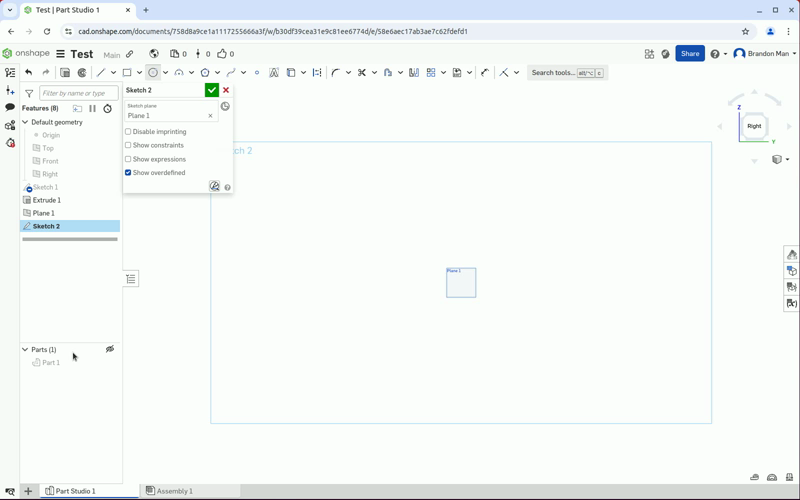
mouse_move(504, 278)
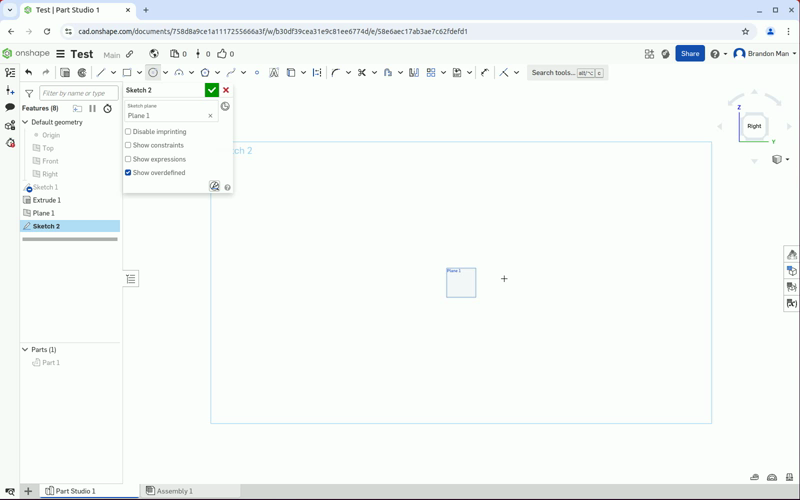
click(504, 278)
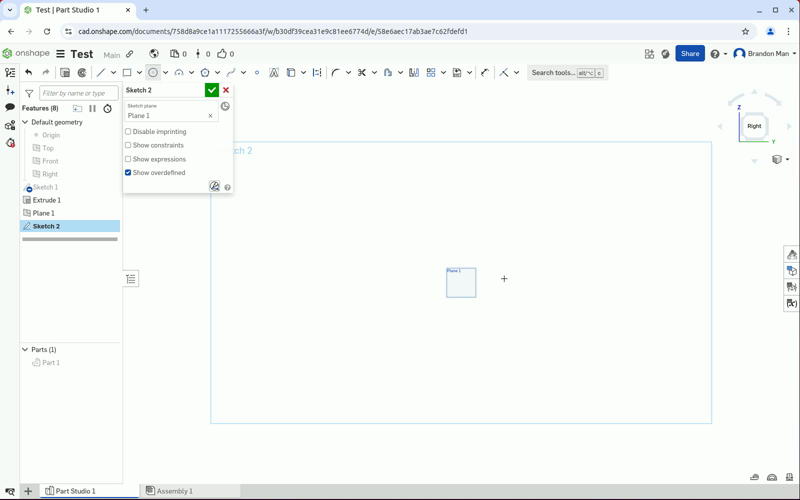
key_up(shift)
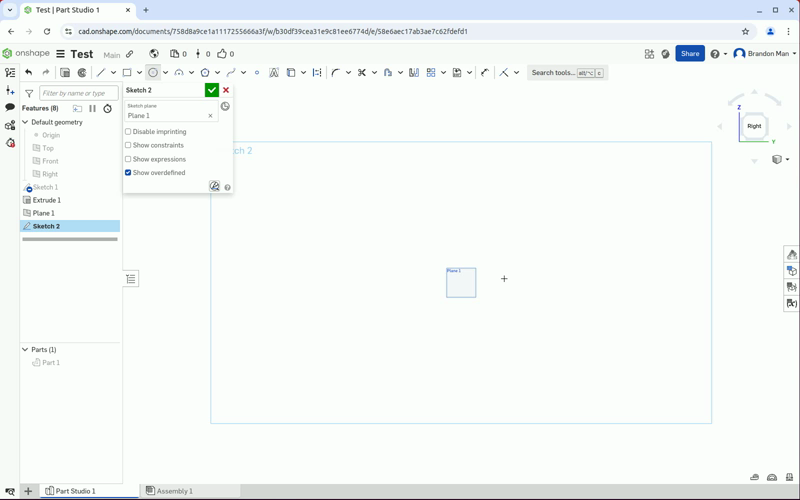
mouse_move(509, 278)
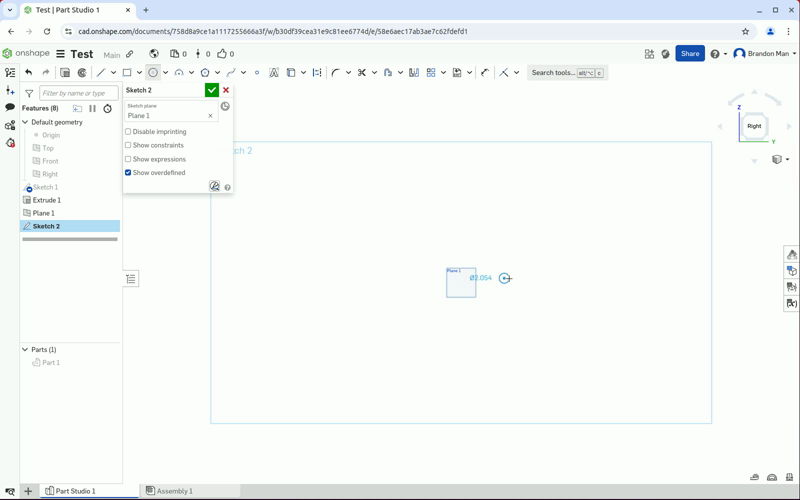
click(509, 278)
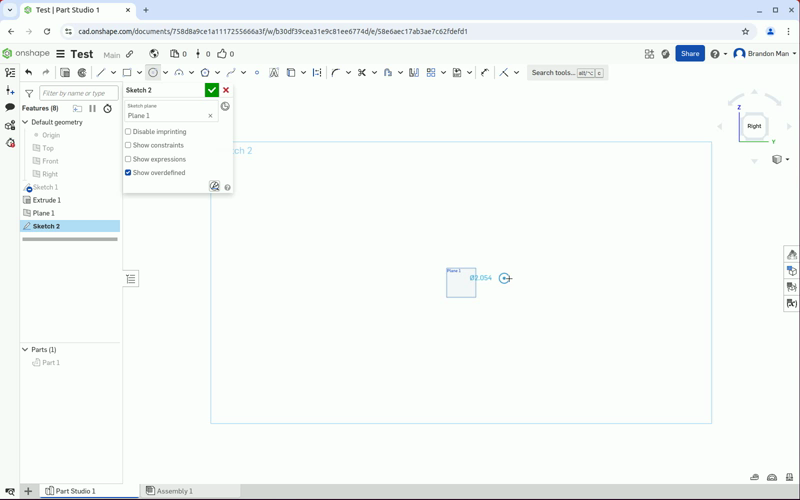
key(esc)
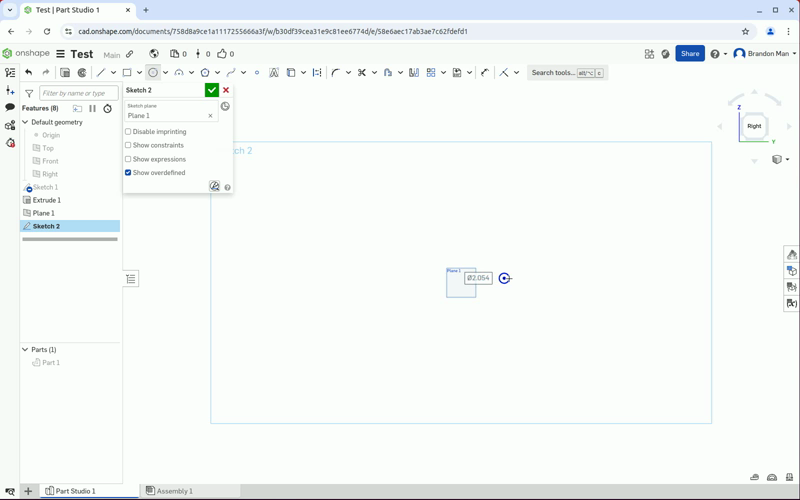
mouse_move(507, 280)
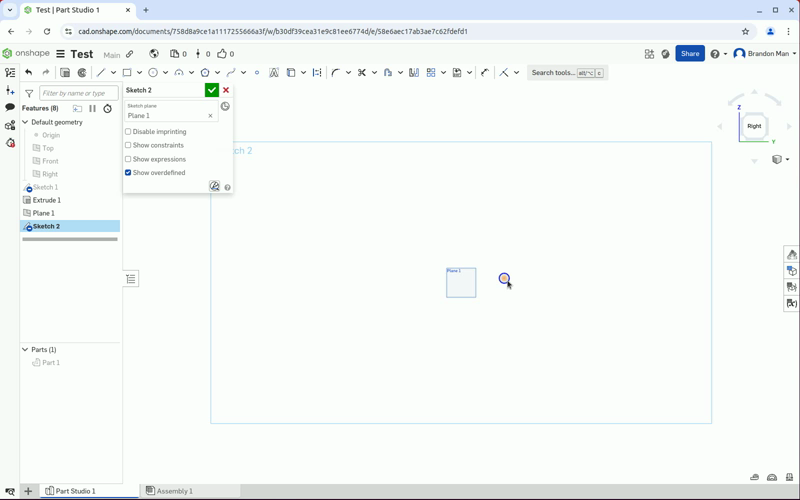
scroll(6)
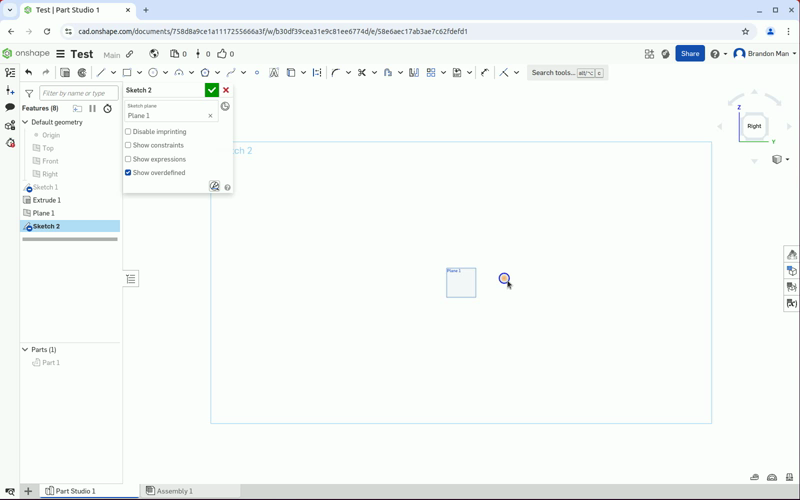
scroll(6)
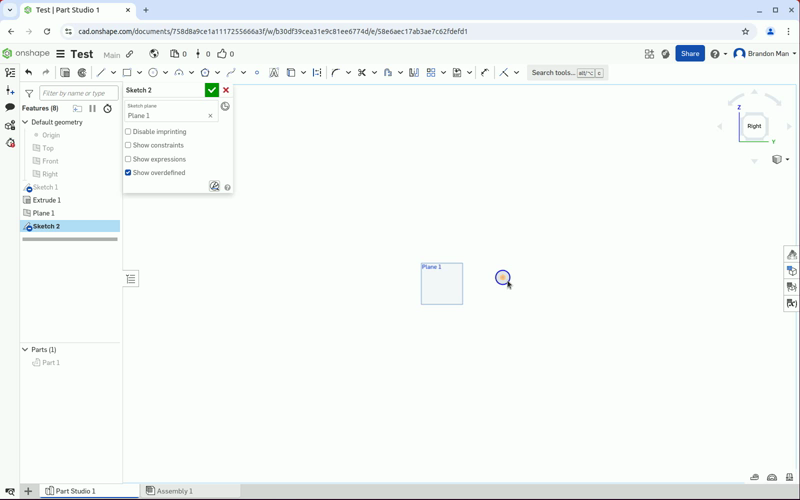
scroll(6)
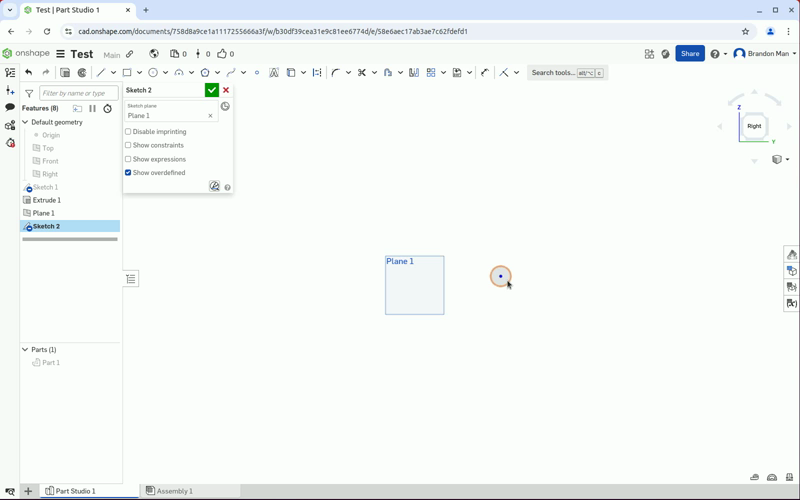
scroll(6)
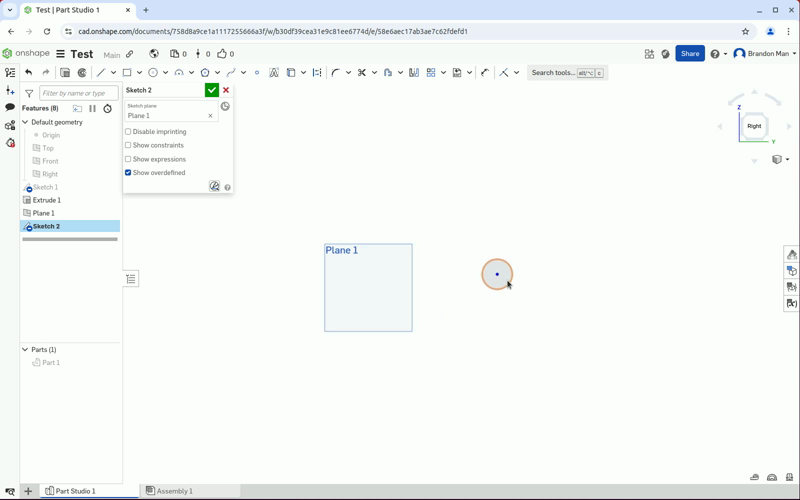
scroll(6)
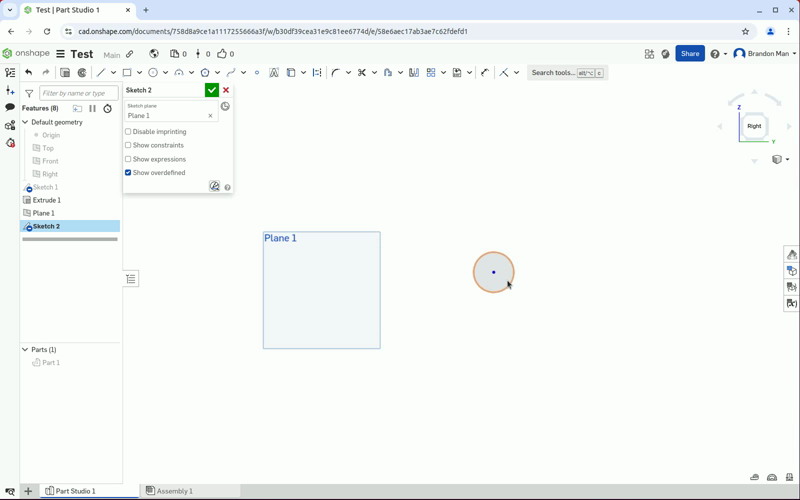
scroll(6)
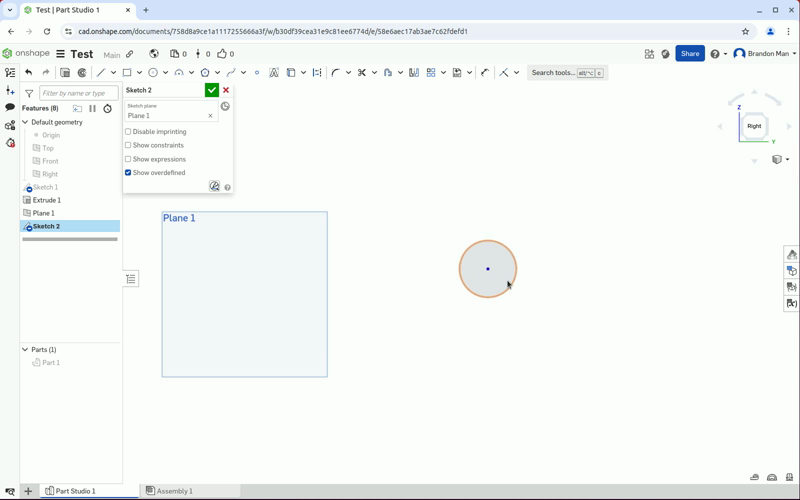
scroll(6)
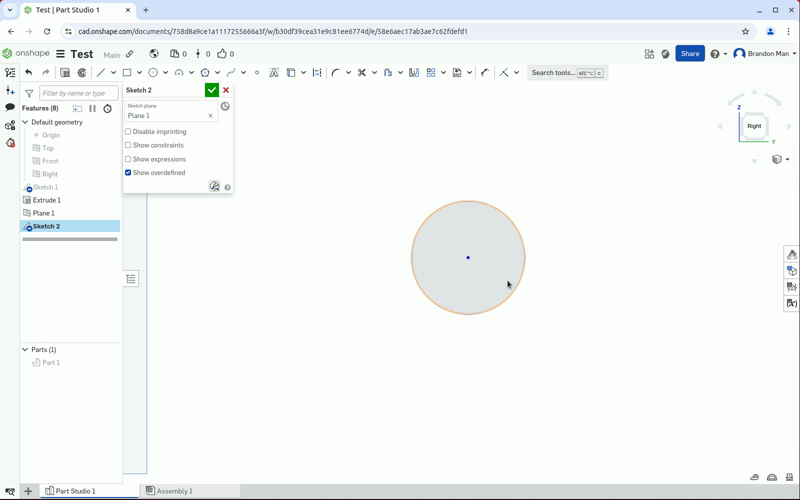
click(507, 280)
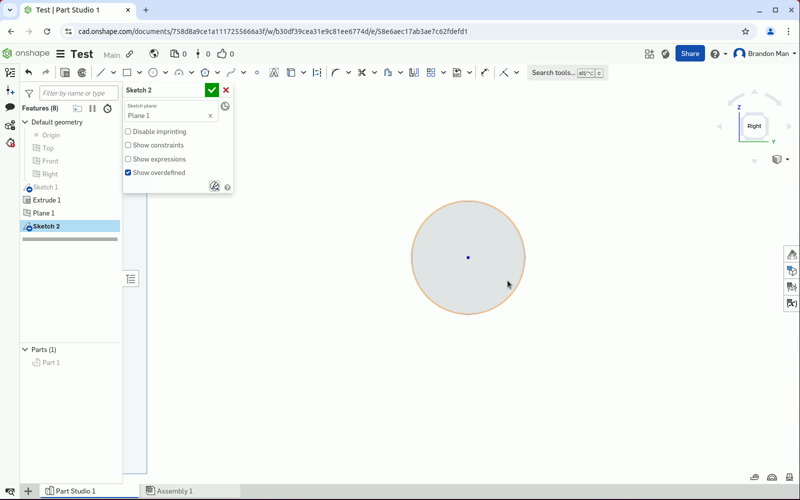
scroll(-6)
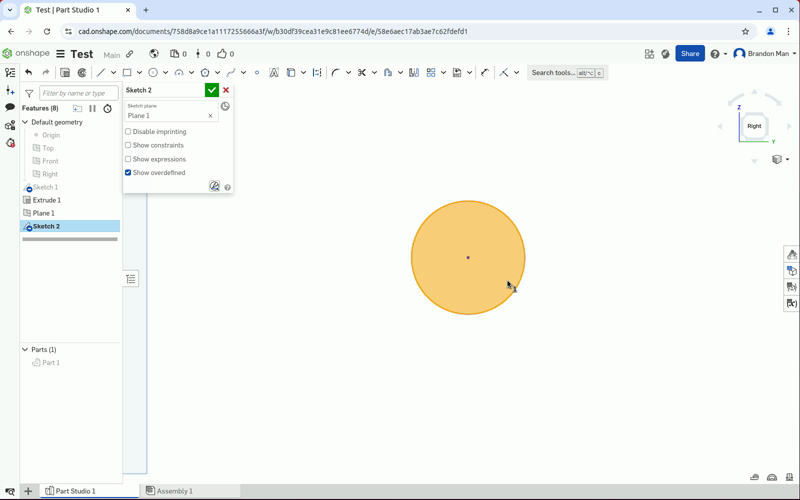
scroll(-6)
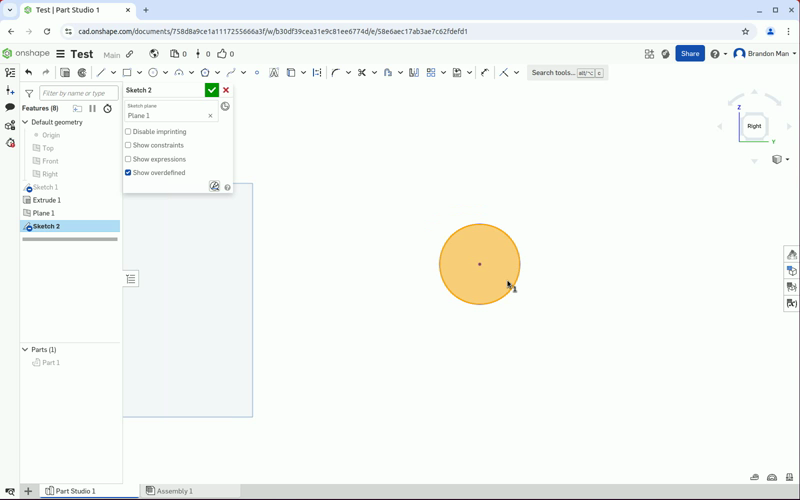
scroll(-6)
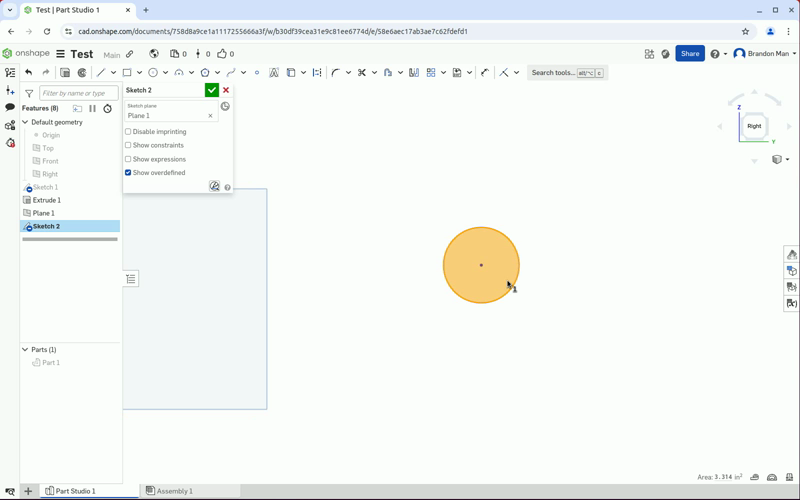
scroll(-6)
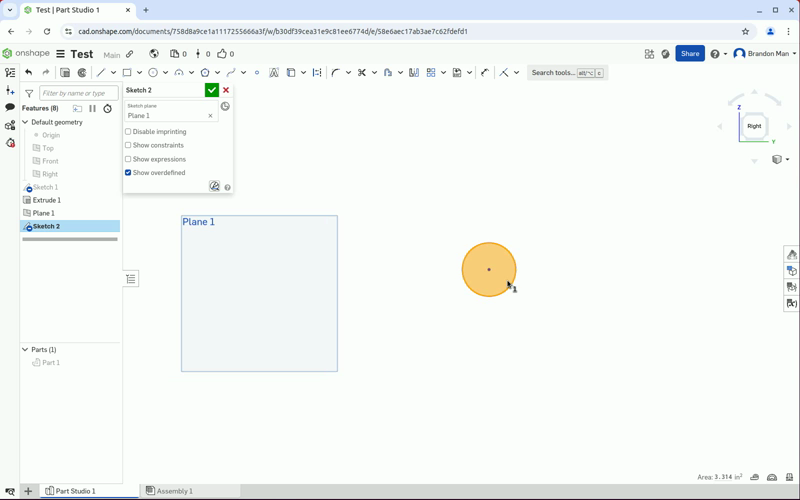
scroll(-6)
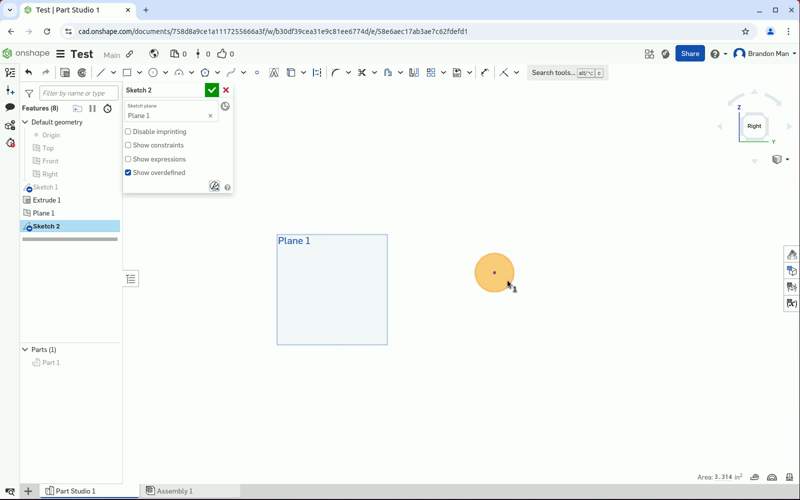
scroll(-6)
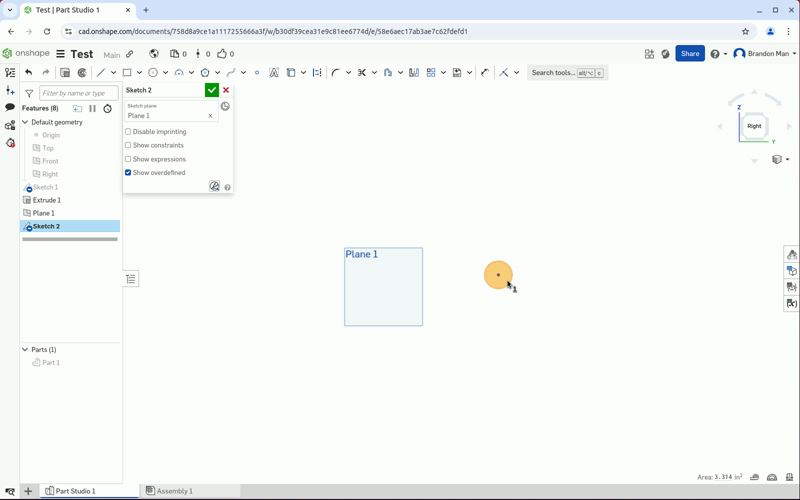
scroll(-6)
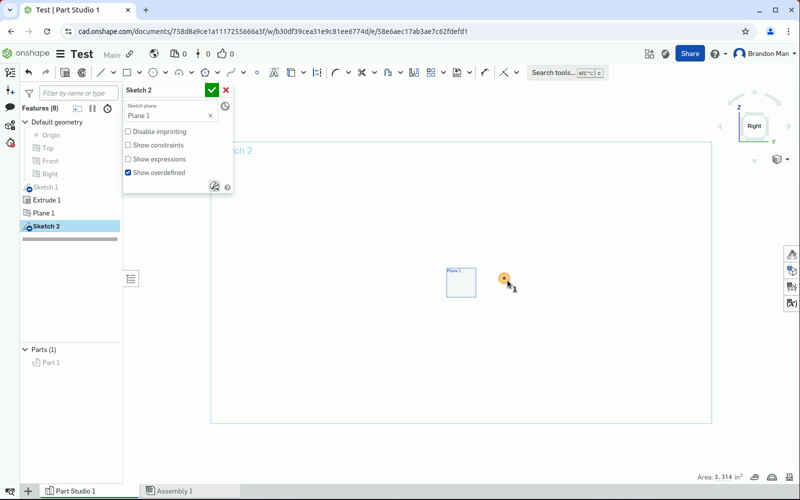
mouse_move(73, 352)
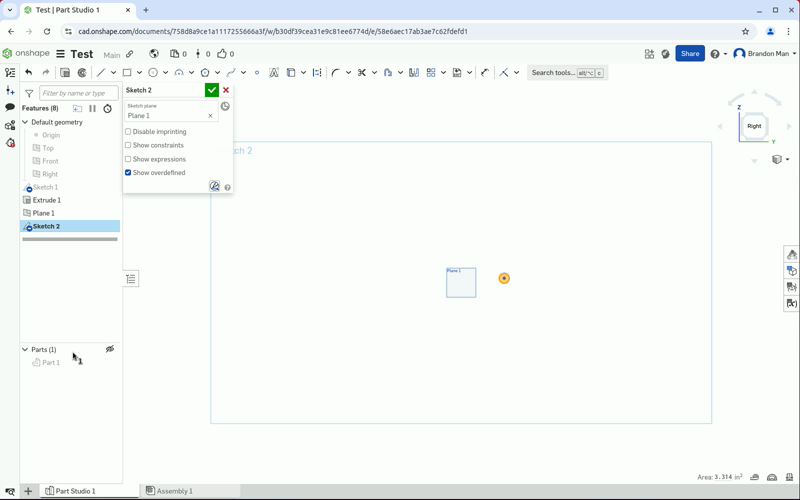
key(shift+y)
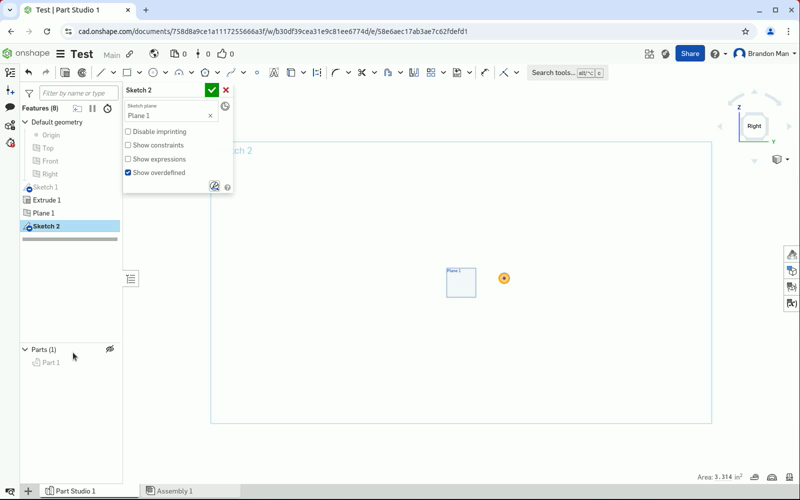
key(shift+e)
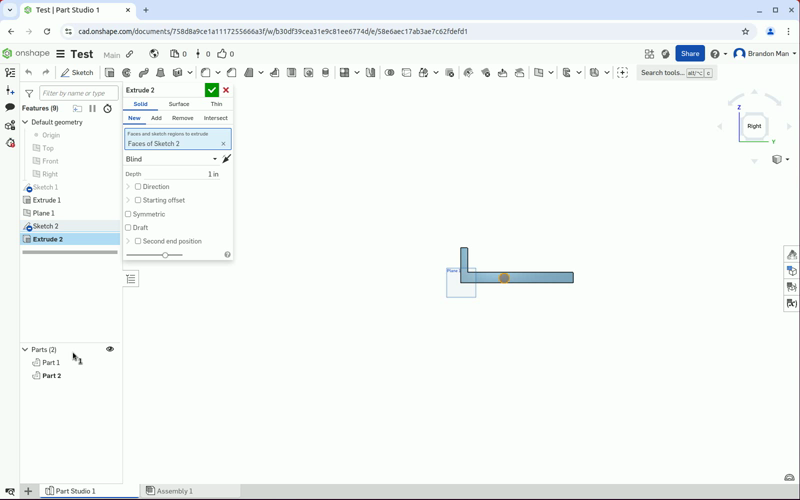
mouse_move(143, 106)
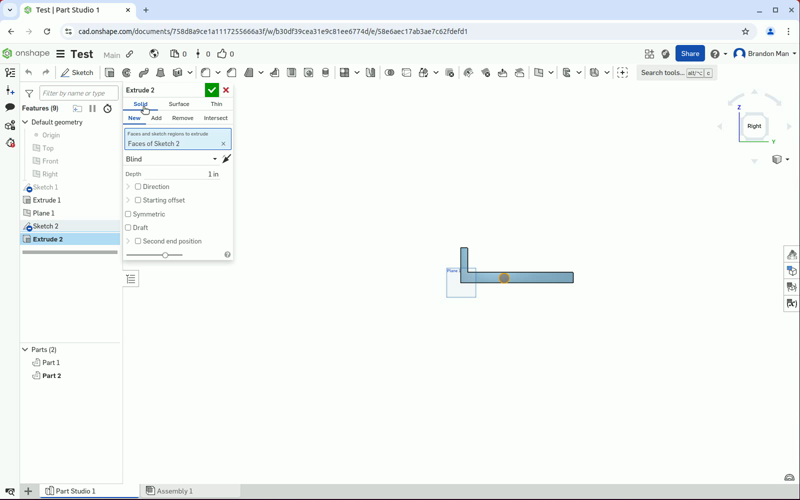
click(143, 106)
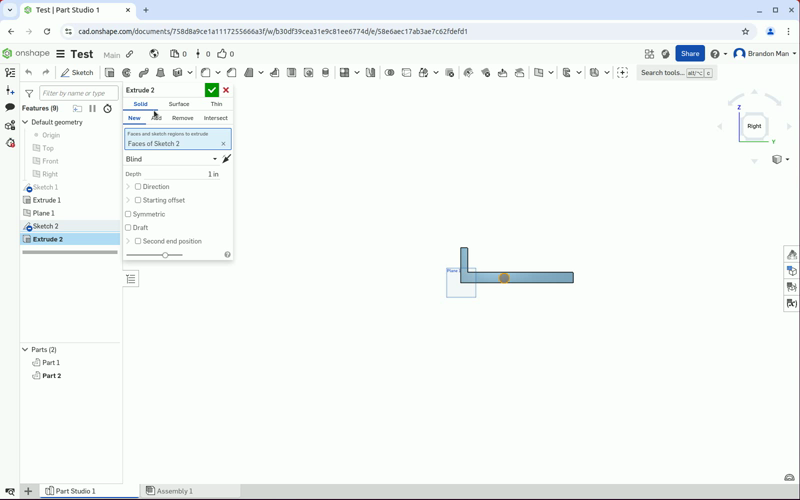
mouse_move(186, 120)
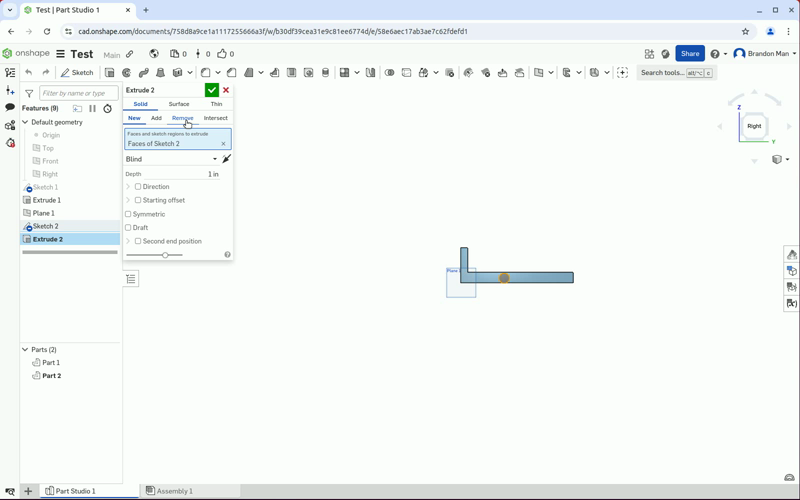
click(186, 120)
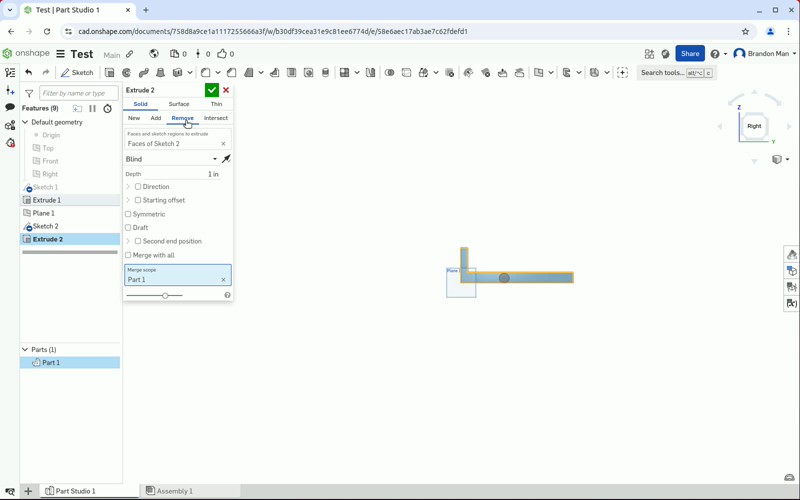
key(tab, 4)
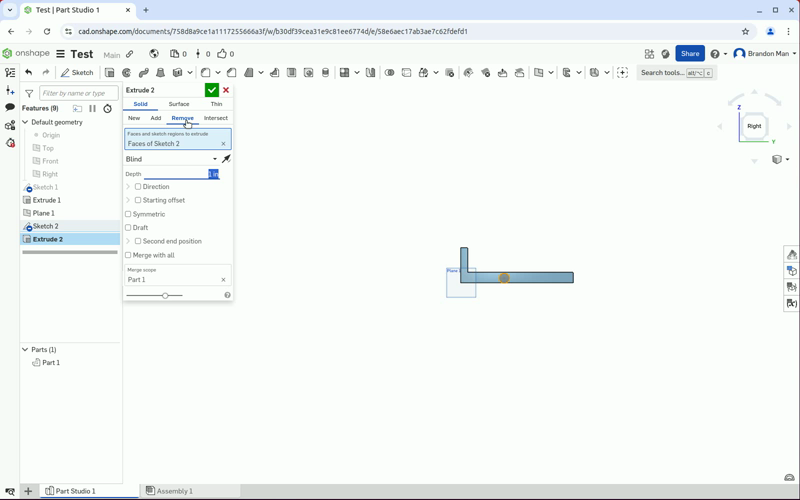
text(14.443)
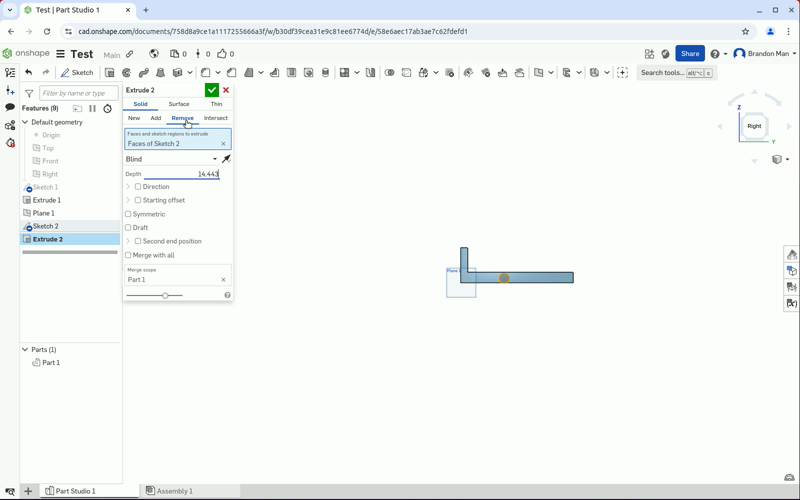
key(tab, 6)
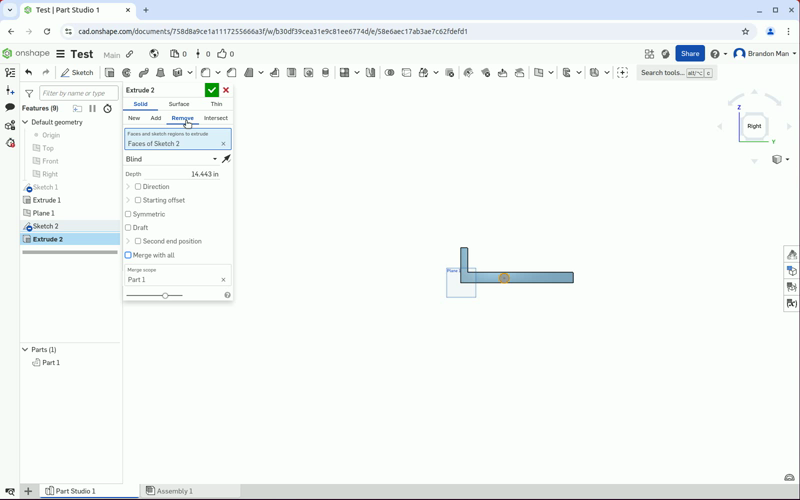
key(space)
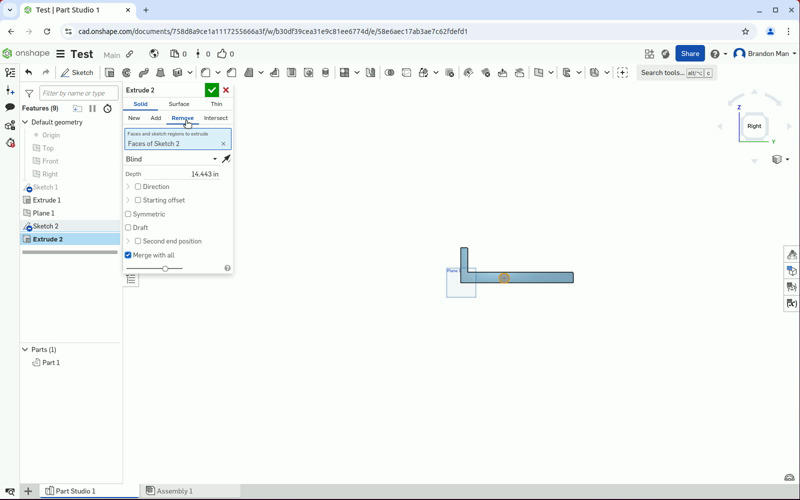
key(enter)
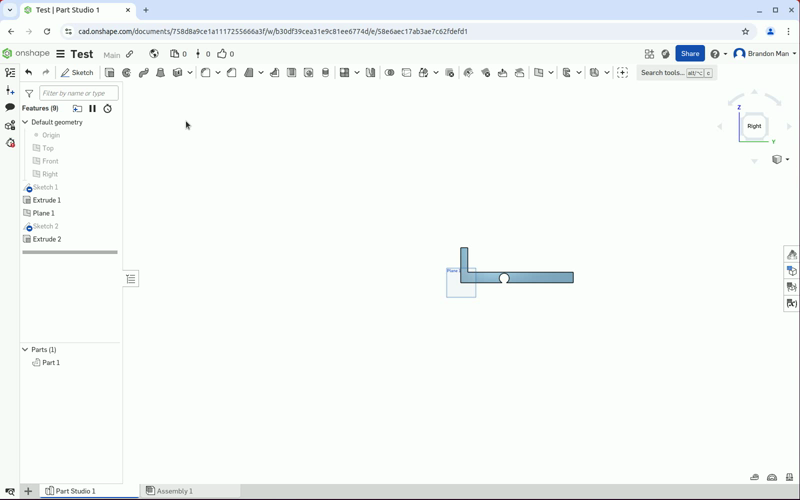
key(shift+h)
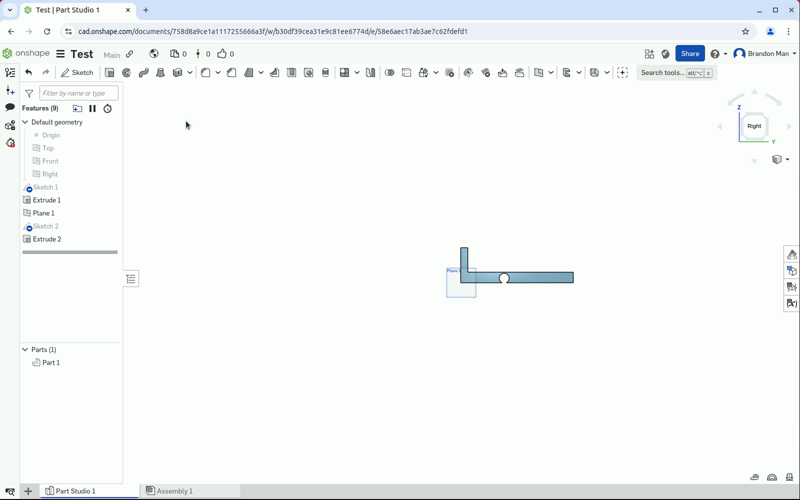
key(shift+h)
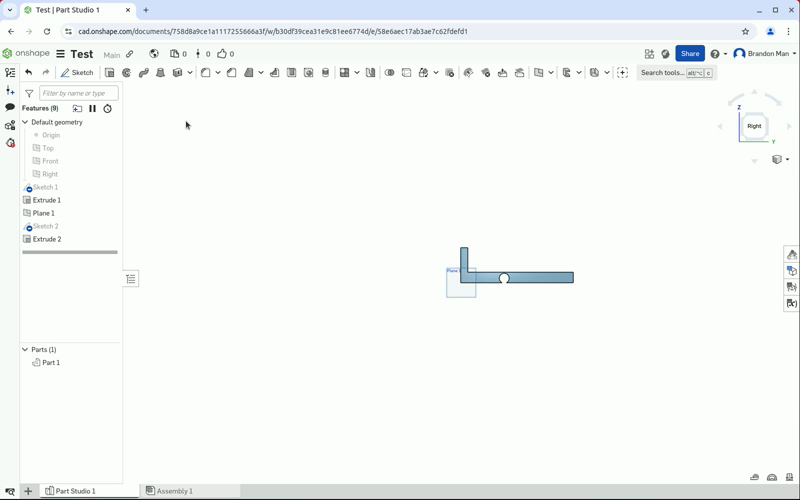
mouse_move(73, 189)
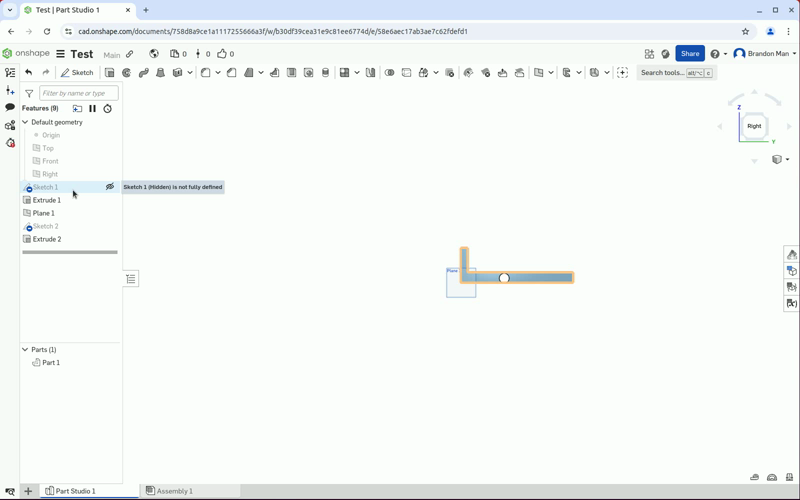
click(73, 189)
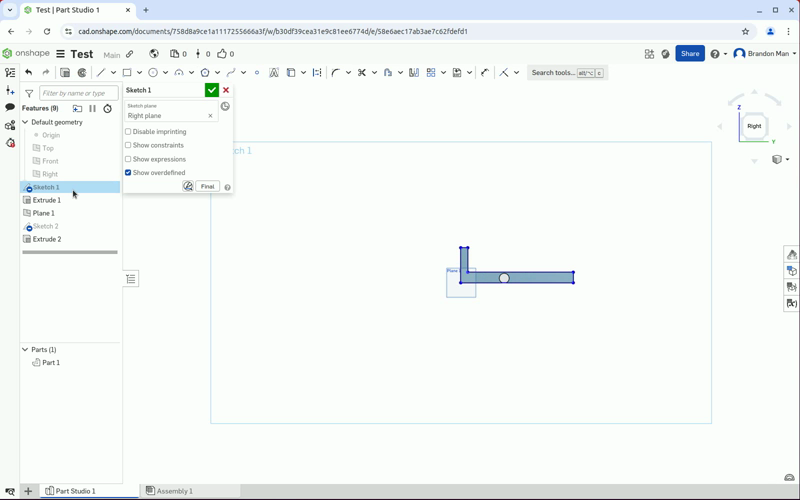
mouse_move(229, 92)
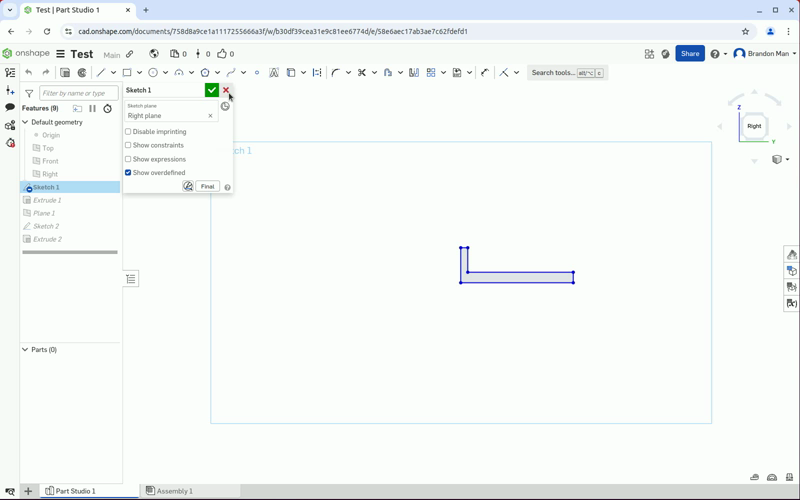
click(229, 92)
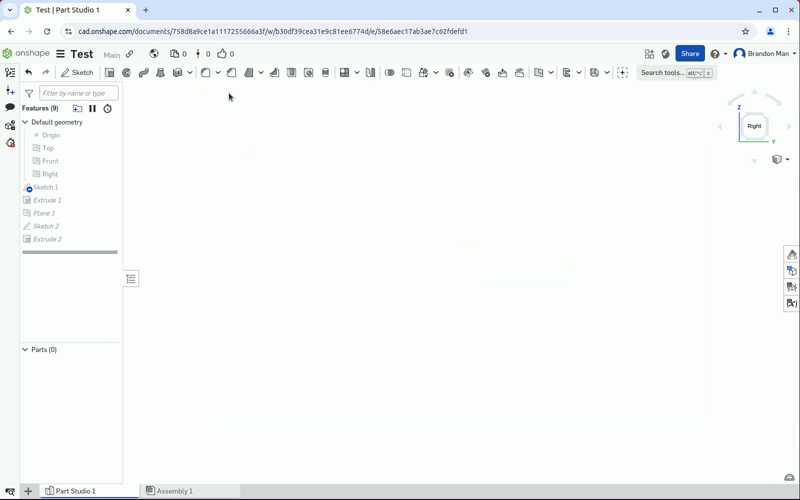
key(shift+s)
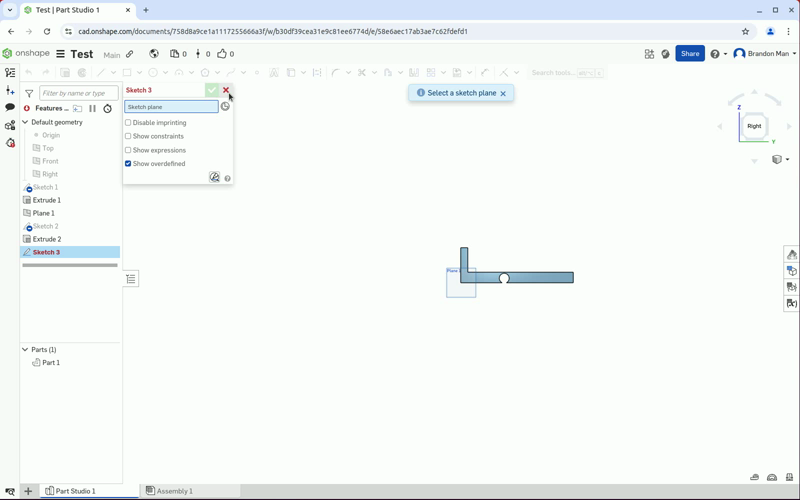
mouse_move(73, 215)
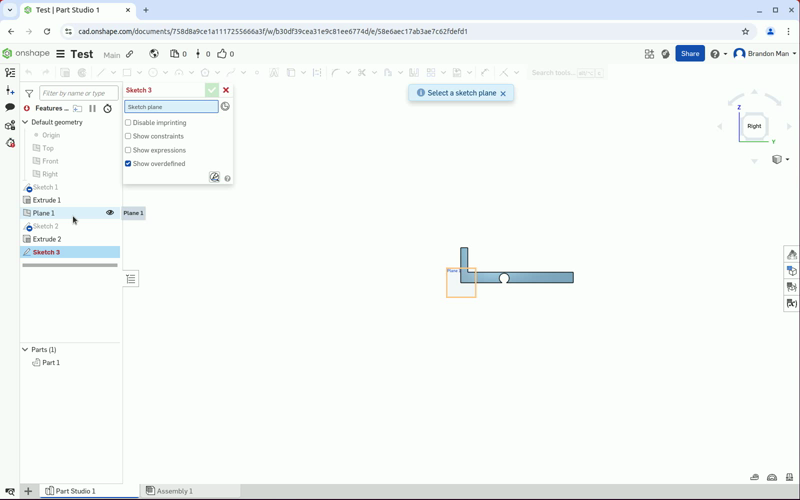
click(73, 215)
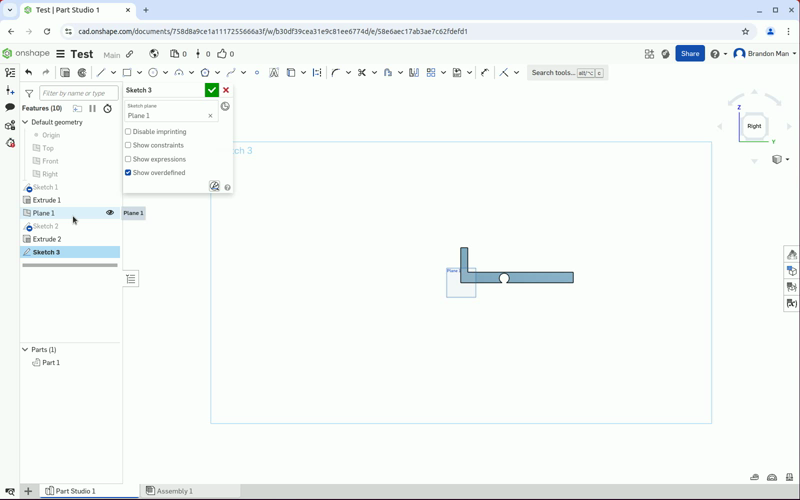
mouse_move(73, 352)
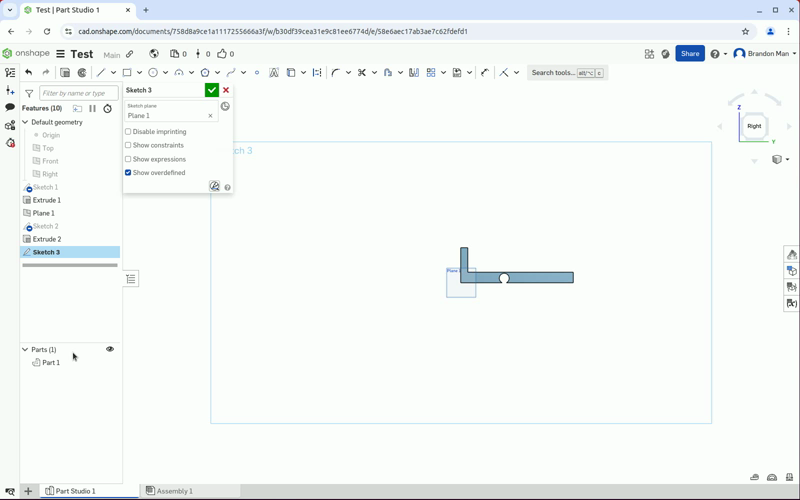
key(y)
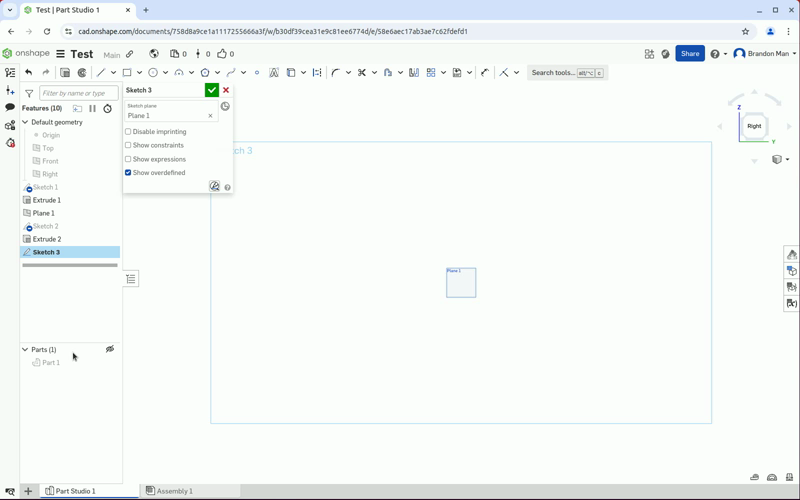
key(c)
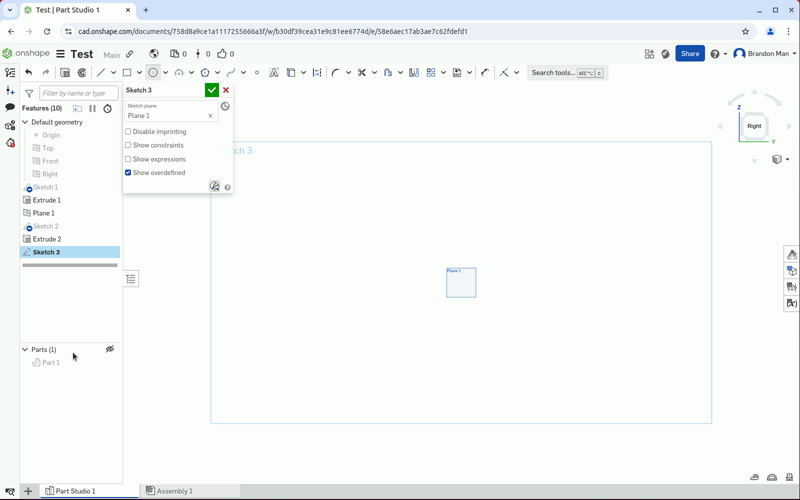
key_down(shift)
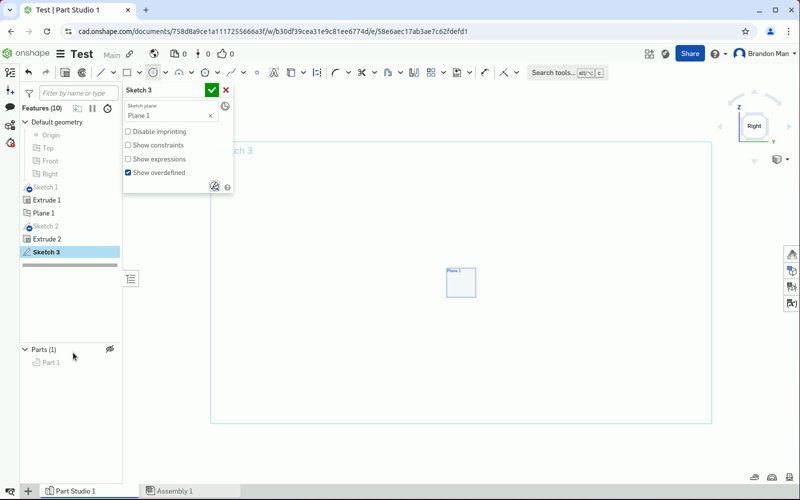
mouse_move(566, 278)
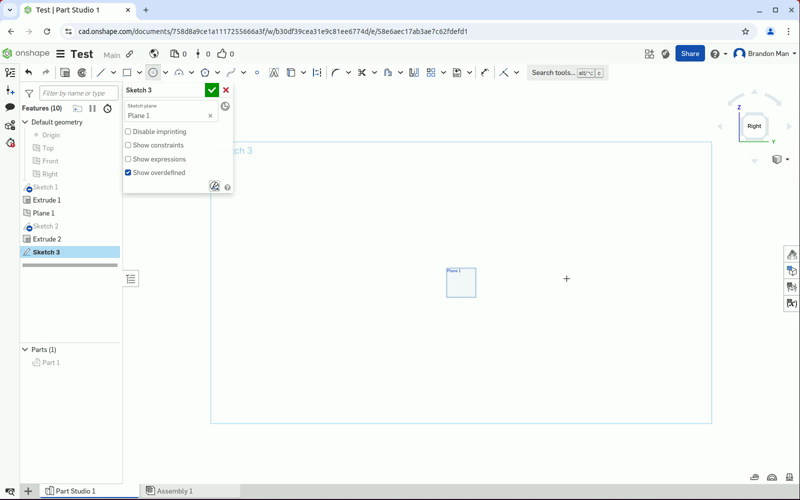
click(566, 278)
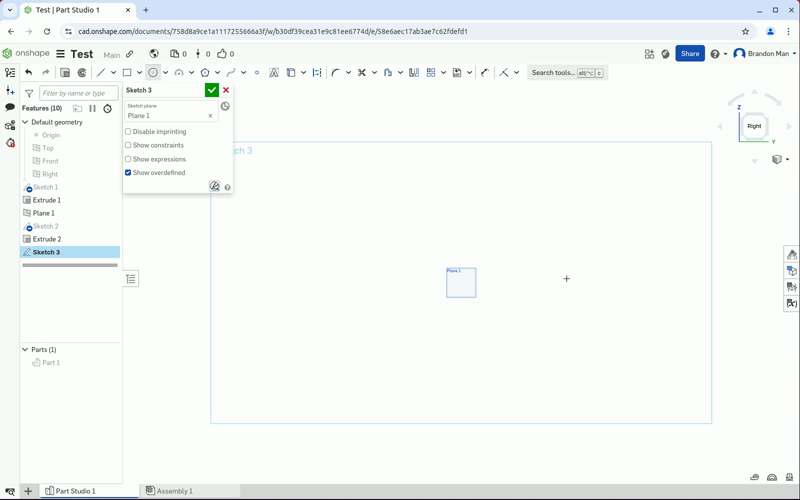
key_up(shift)
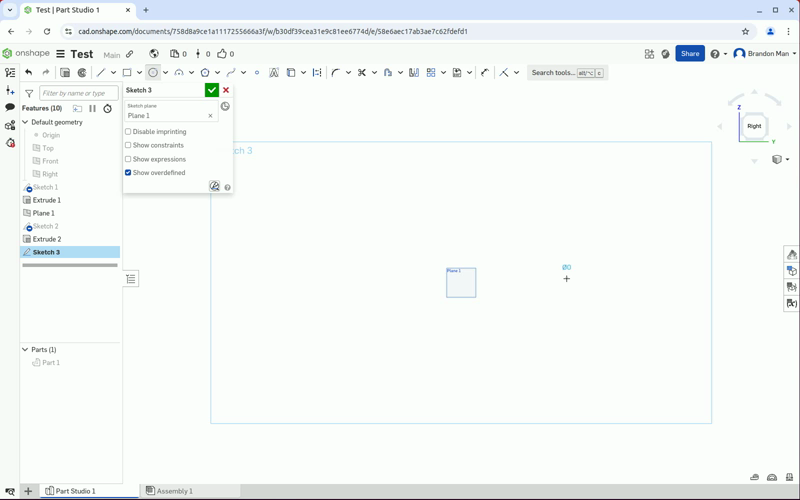
mouse_move(568, 278)
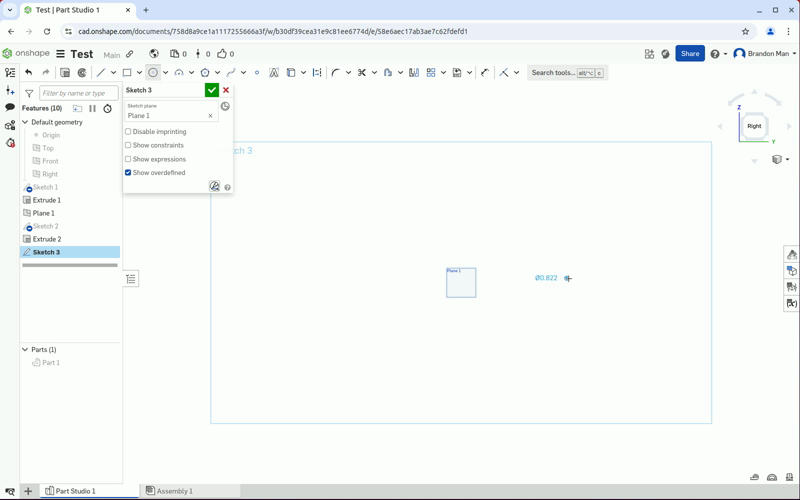
scroll(6)
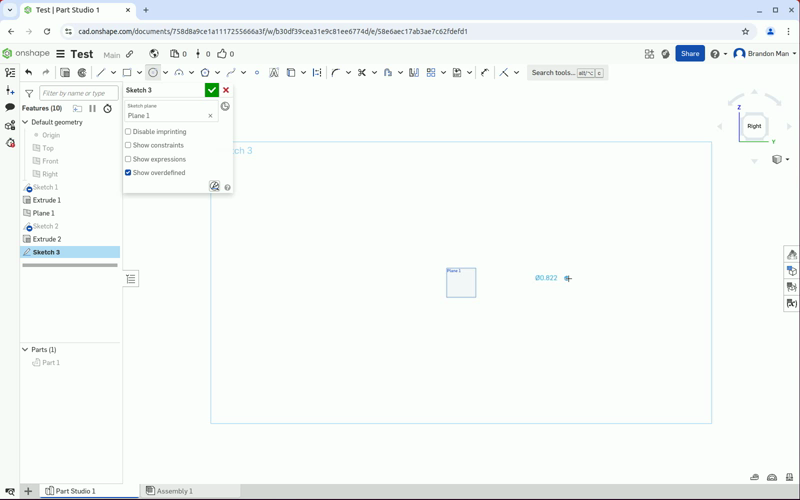
scroll(6)
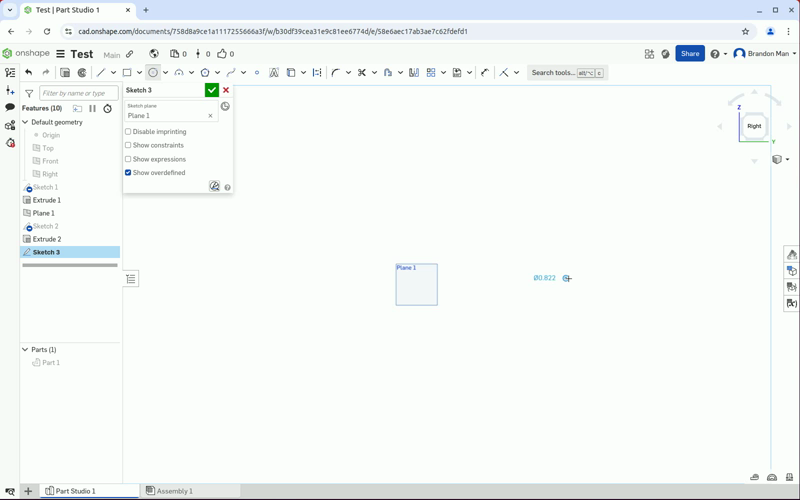
scroll(6)
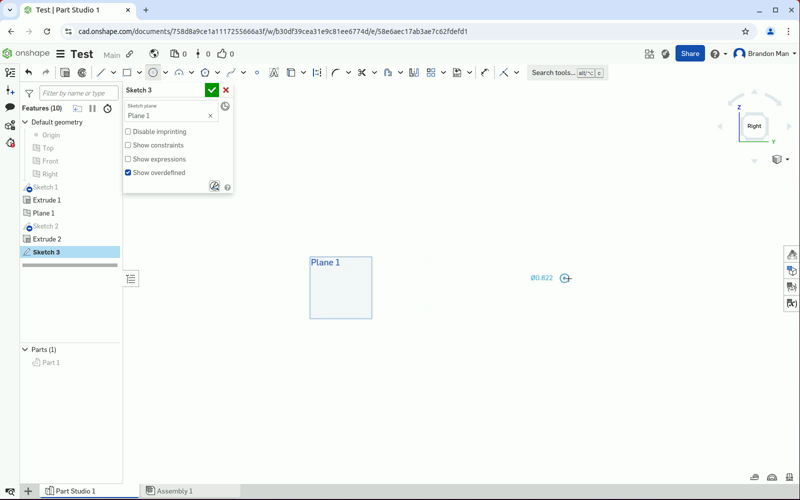
scroll(6)
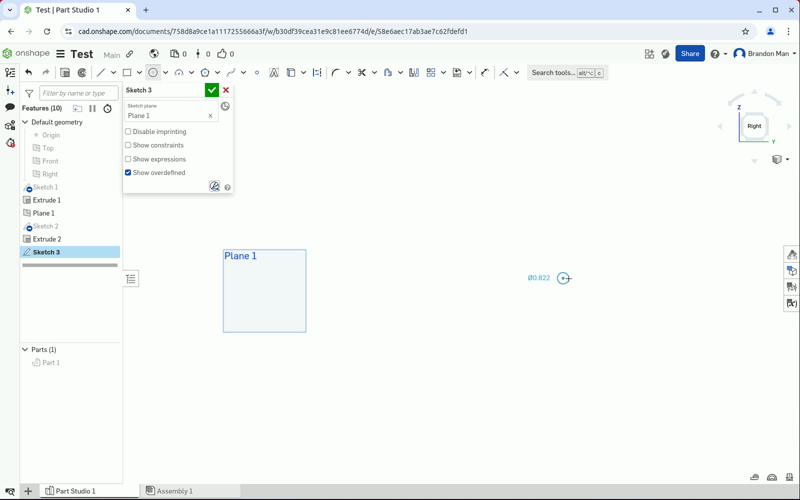
scroll(6)
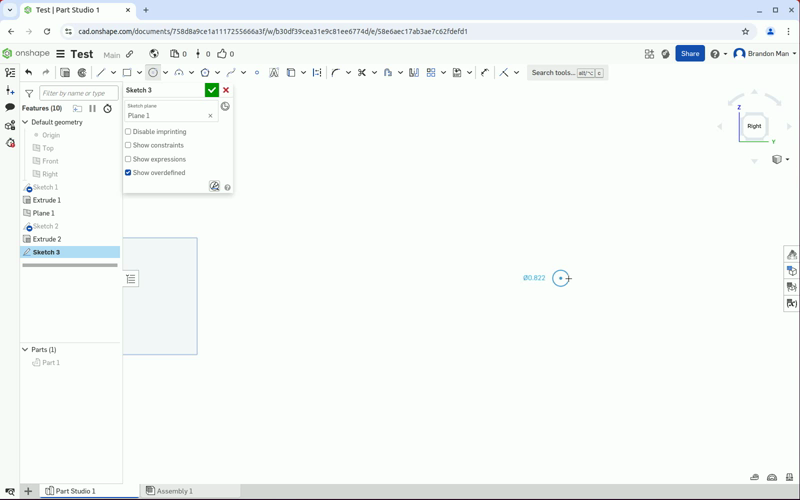
scroll(6)
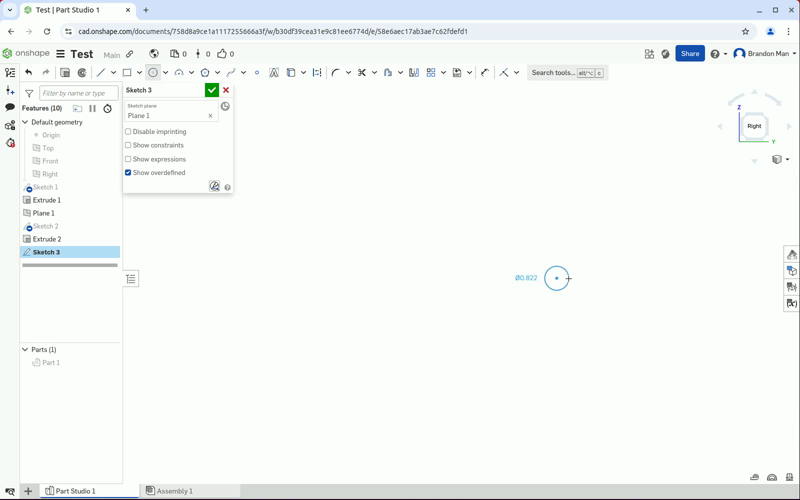
scroll(6)
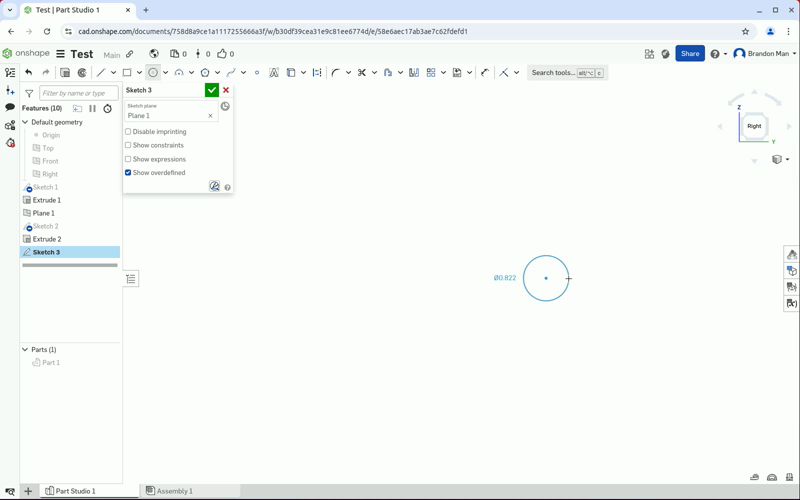
click(568, 278)
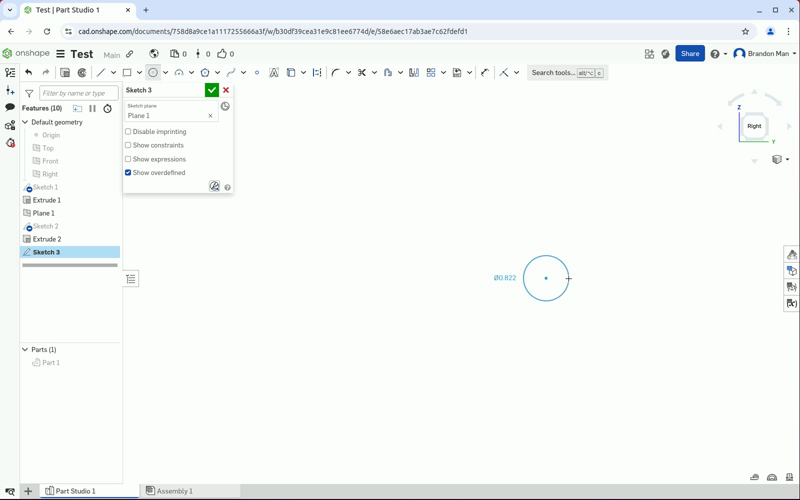
scroll(-6)
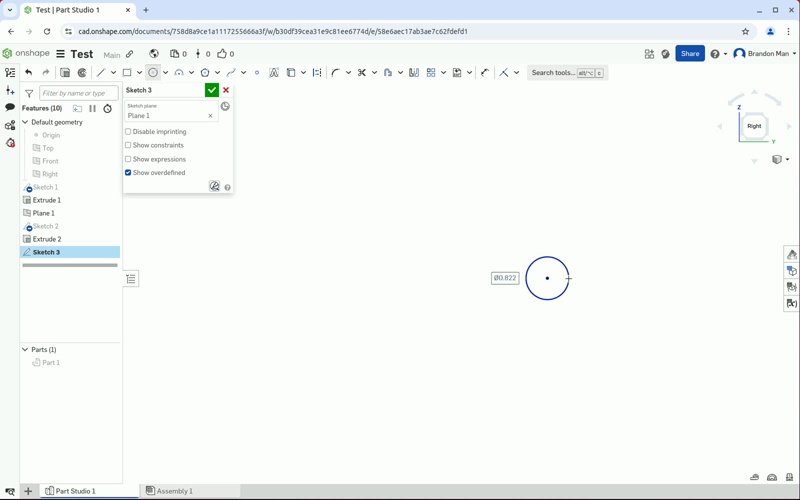
scroll(-6)
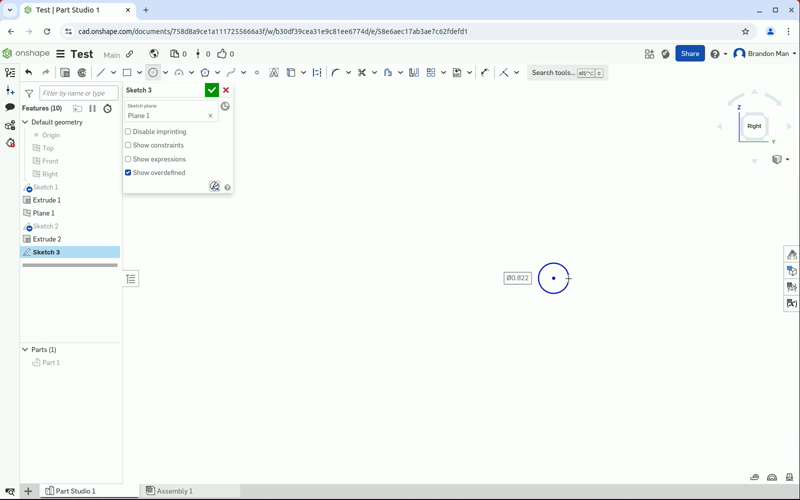
scroll(-6)
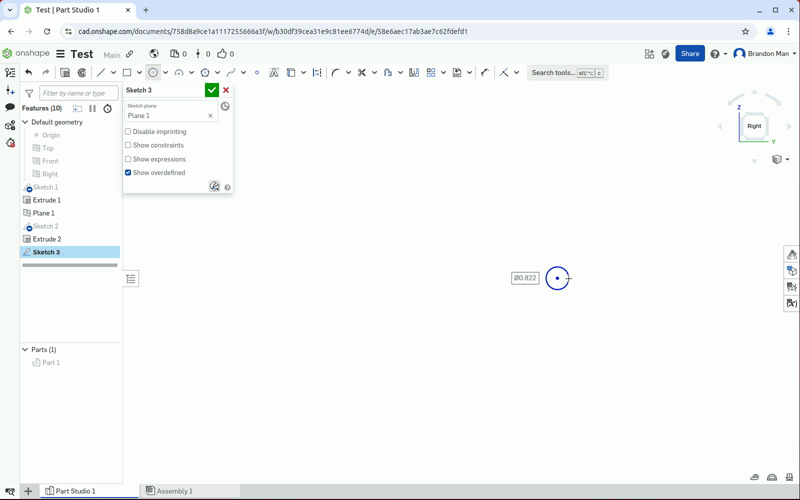
scroll(-6)
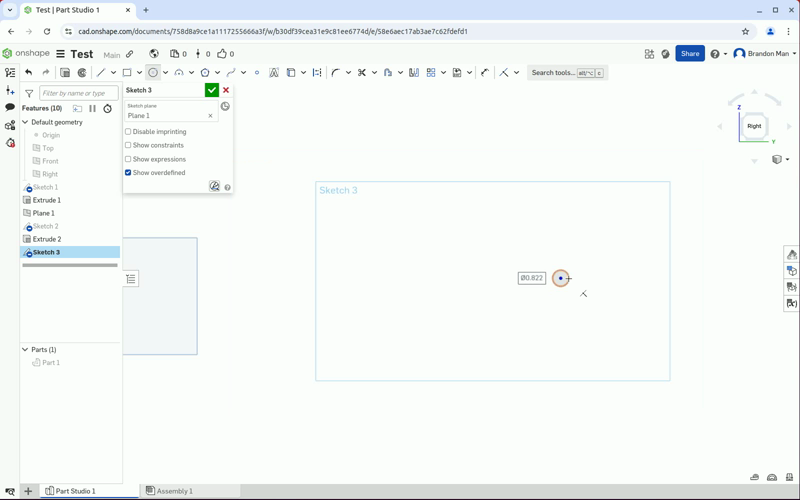
scroll(-6)
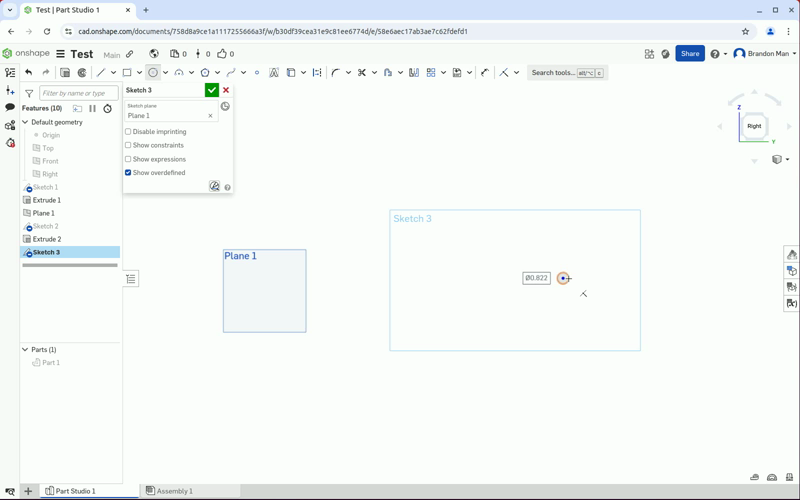
scroll(-6)
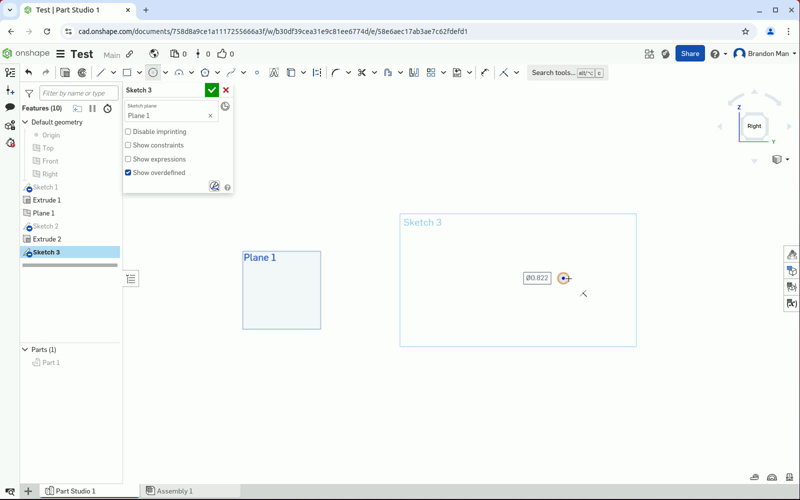
scroll(-6)
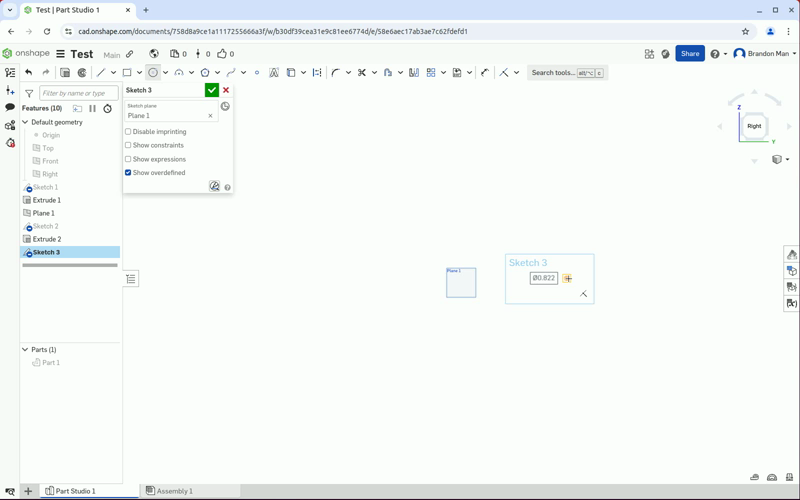
key(esc)
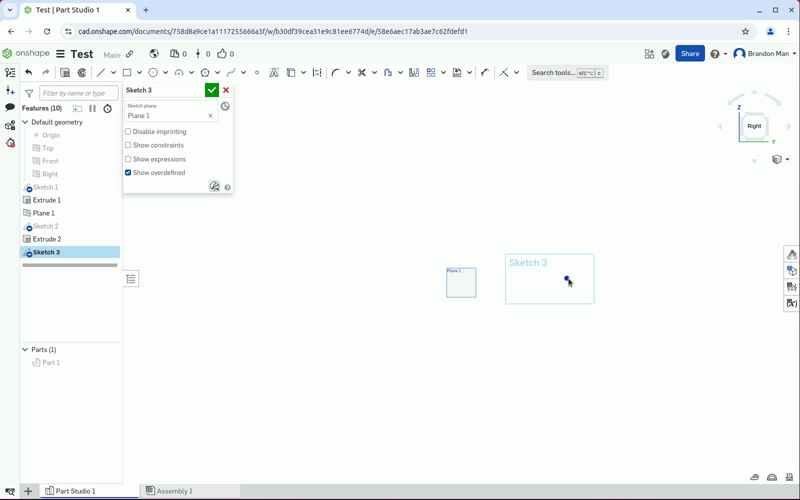
mouse_move(567, 277)
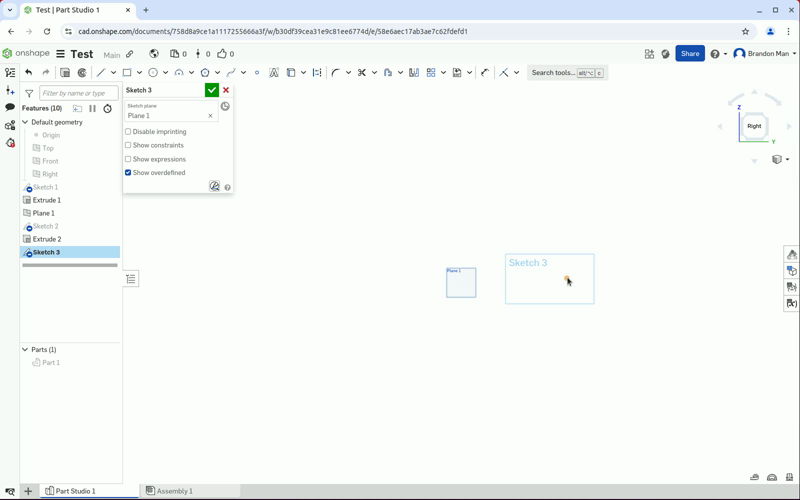
scroll(6)
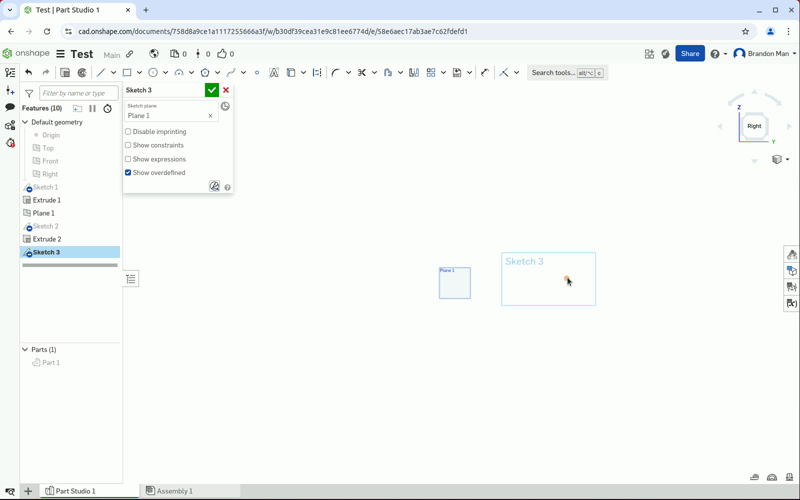
scroll(6)
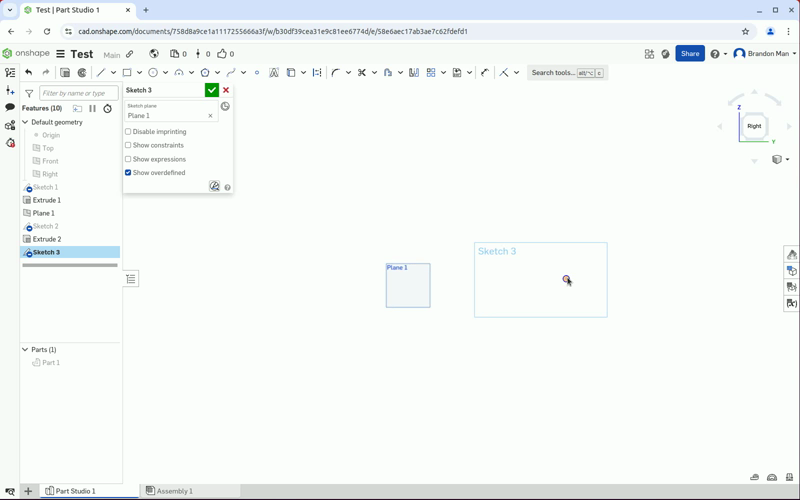
scroll(6)
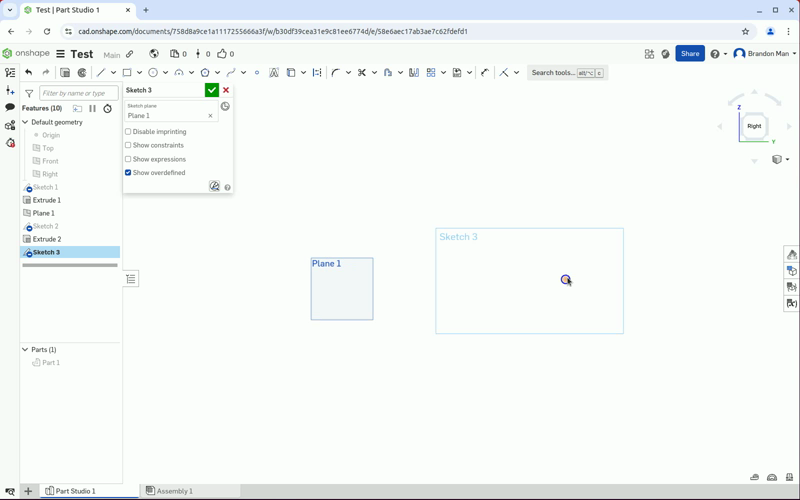
scroll(6)
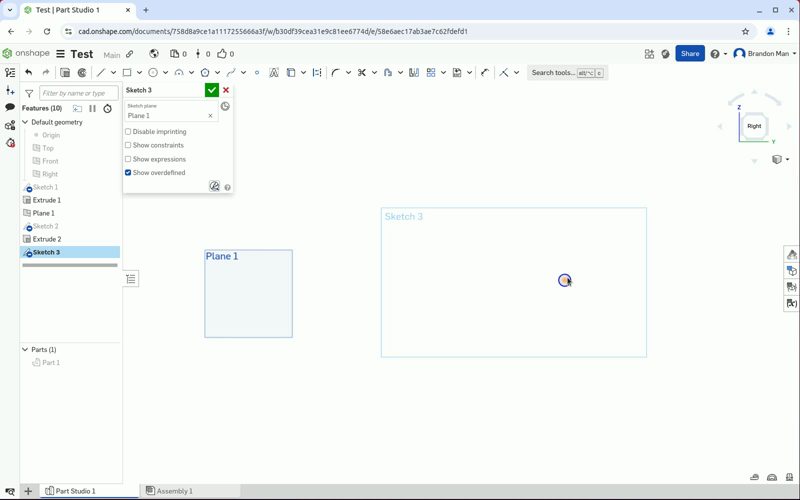
scroll(6)
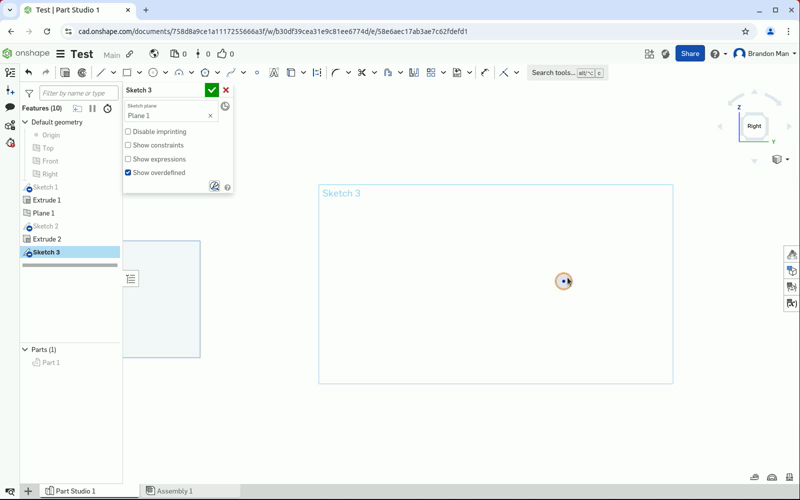
scroll(6)
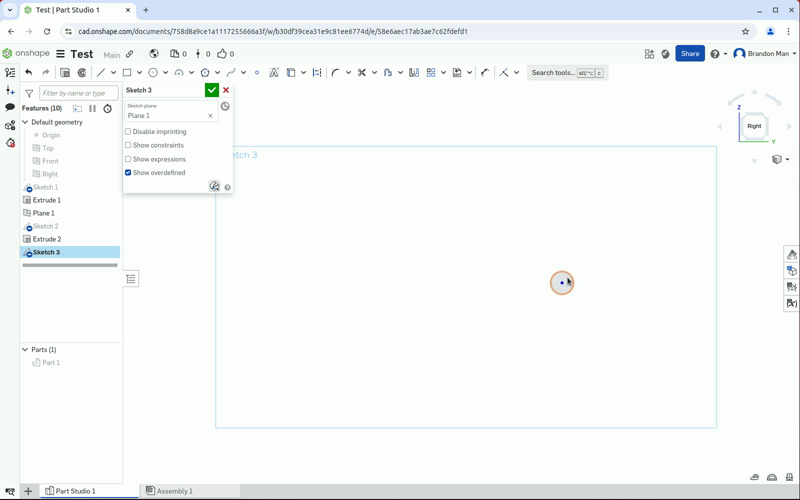
scroll(6)
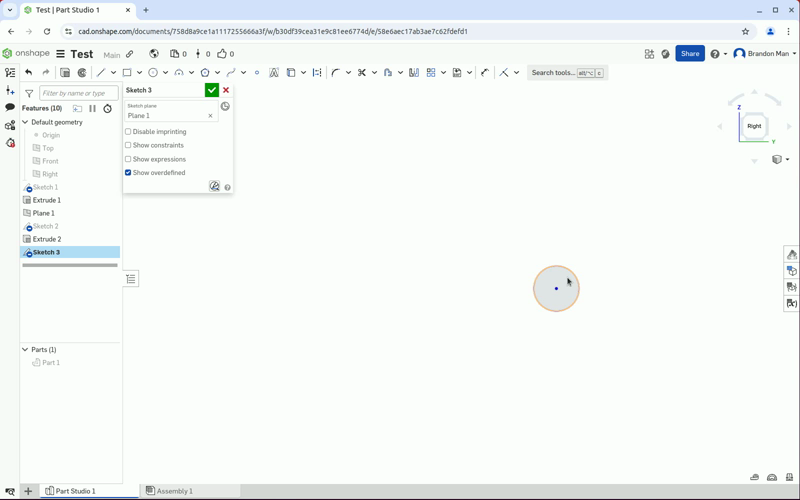
click(567, 277)
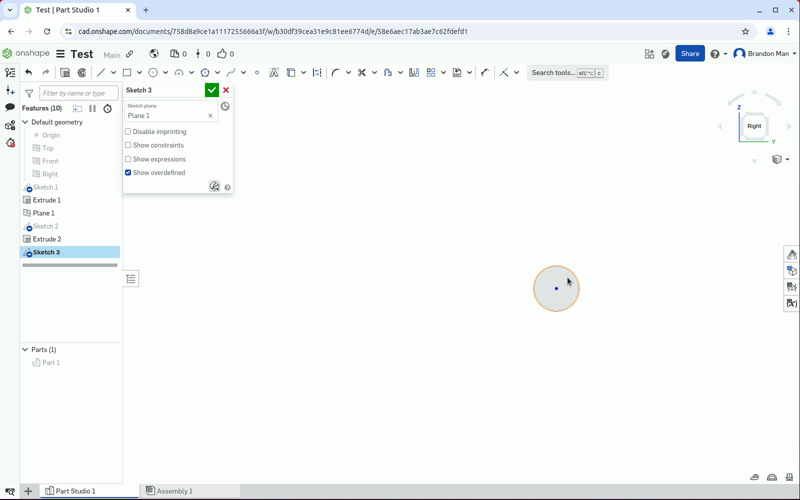
scroll(-6)
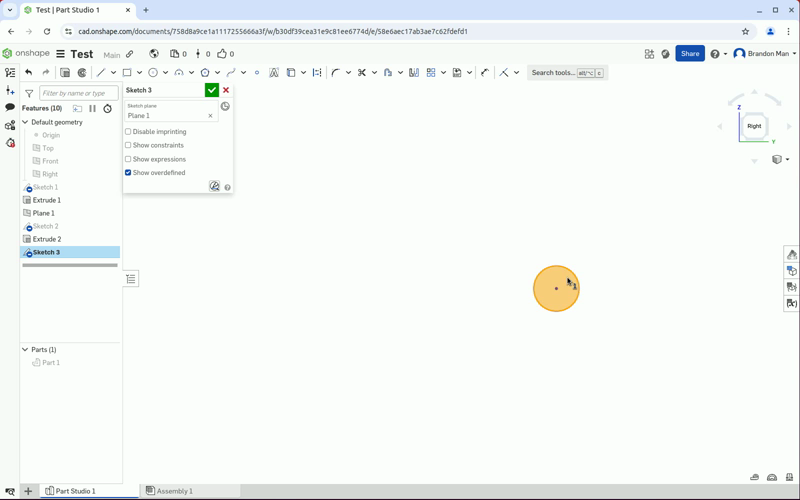
scroll(-6)
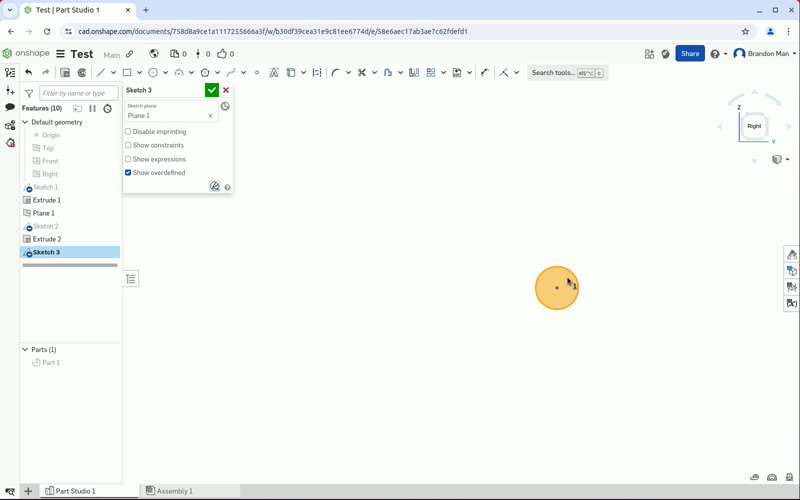
scroll(-6)
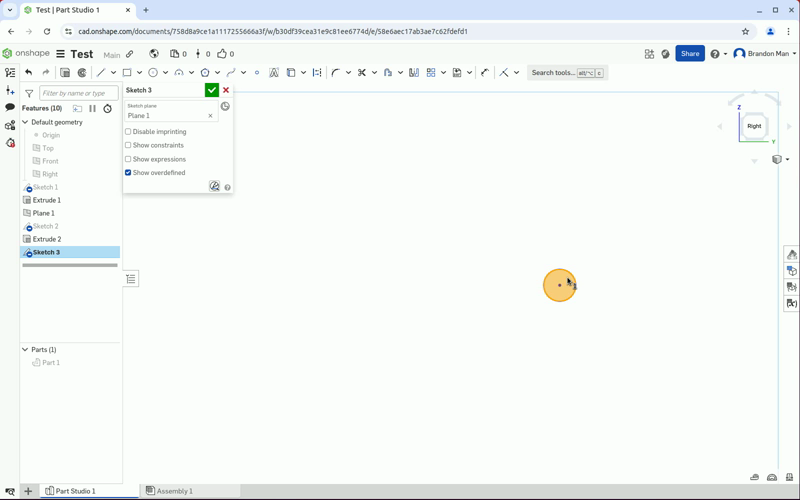
scroll(-6)
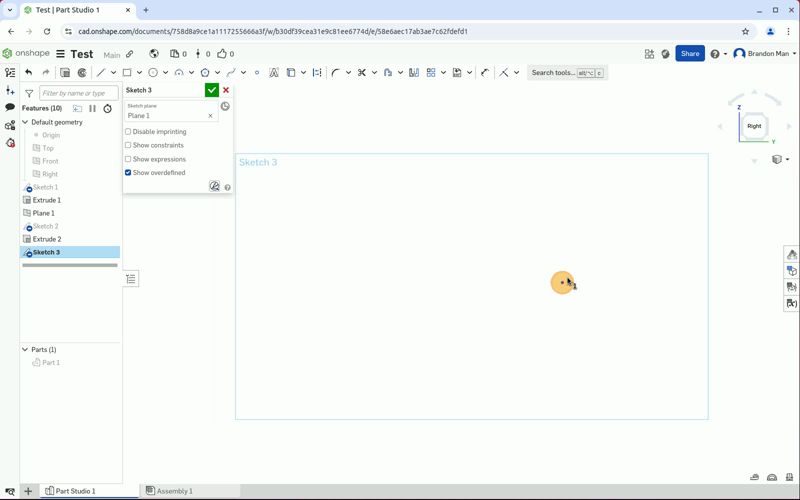
scroll(-6)
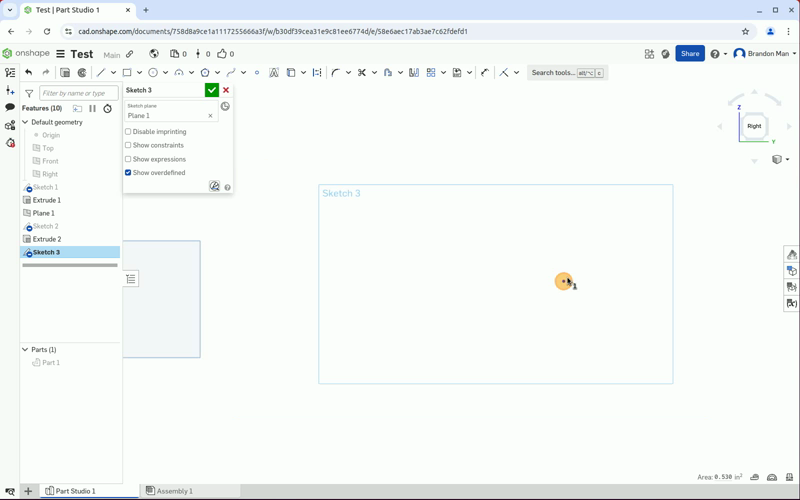
scroll(-6)
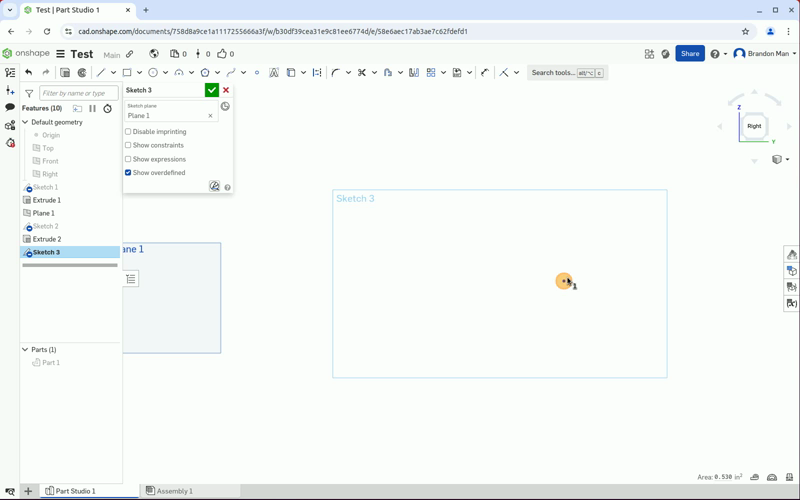
scroll(-6)
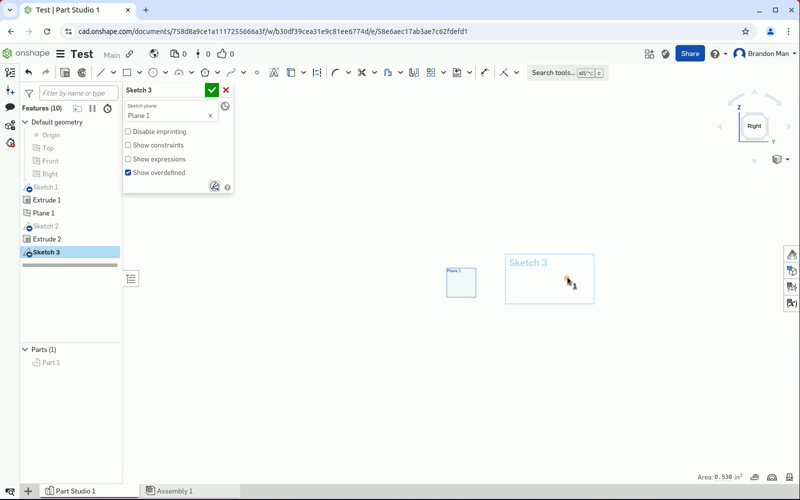
mouse_move(73, 352)
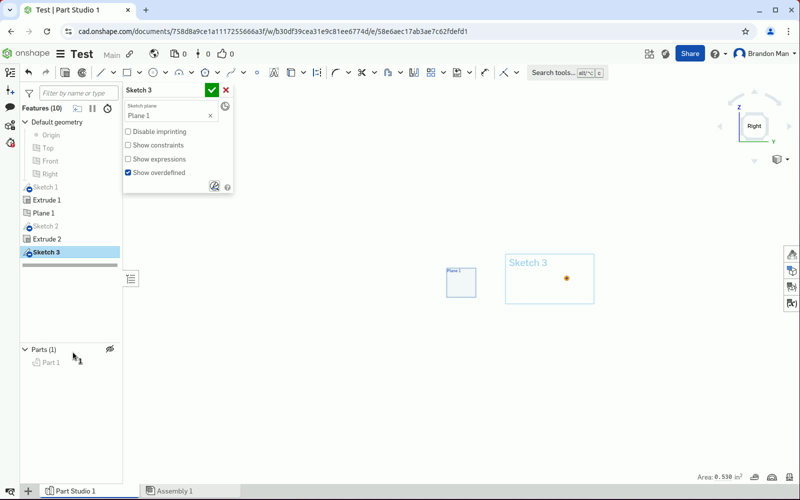
key(shift+y)
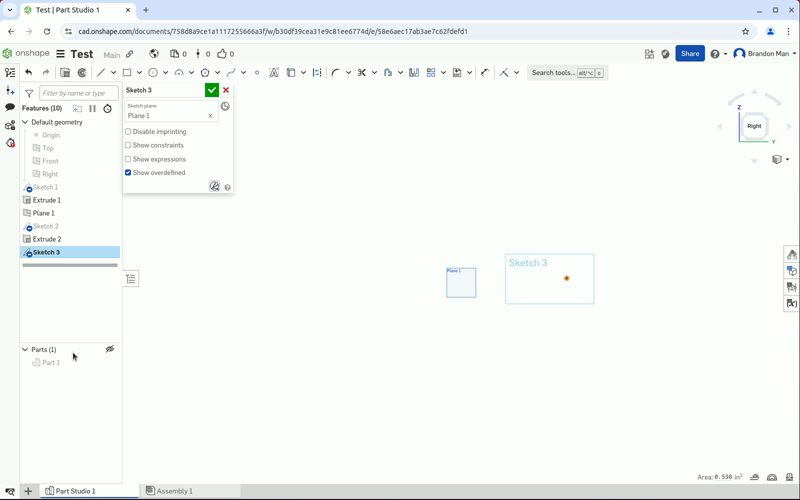
key(shift+e)
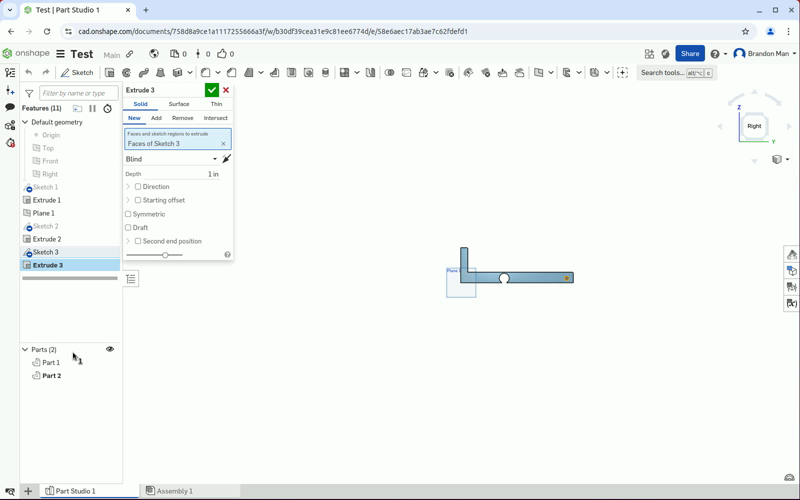
mouse_move(143, 106)
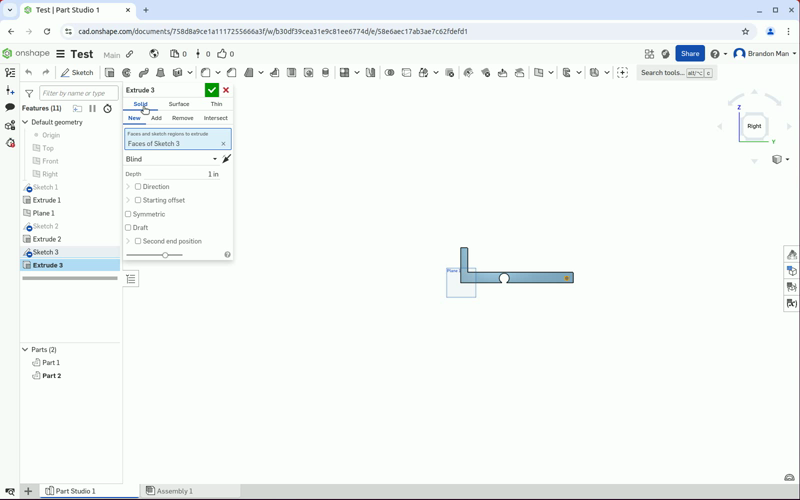
click(143, 106)
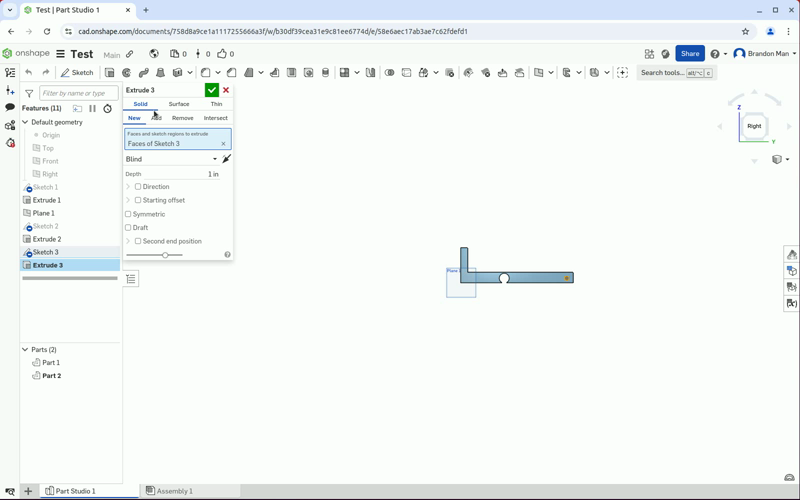
mouse_move(186, 120)
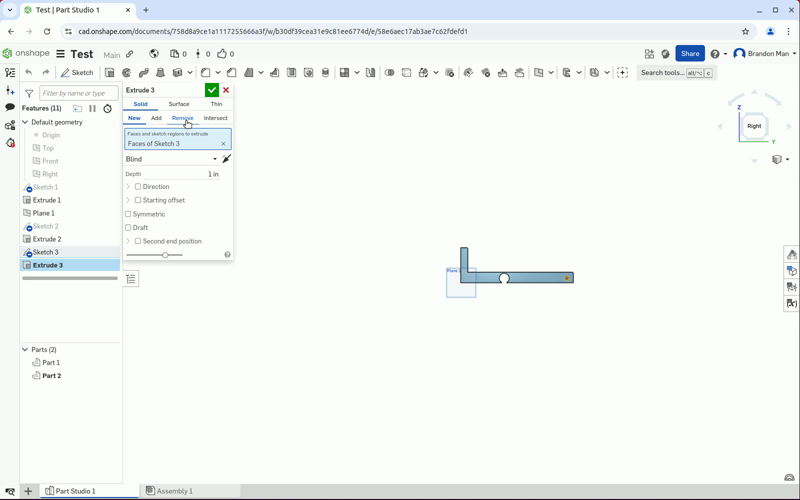
click(186, 120)
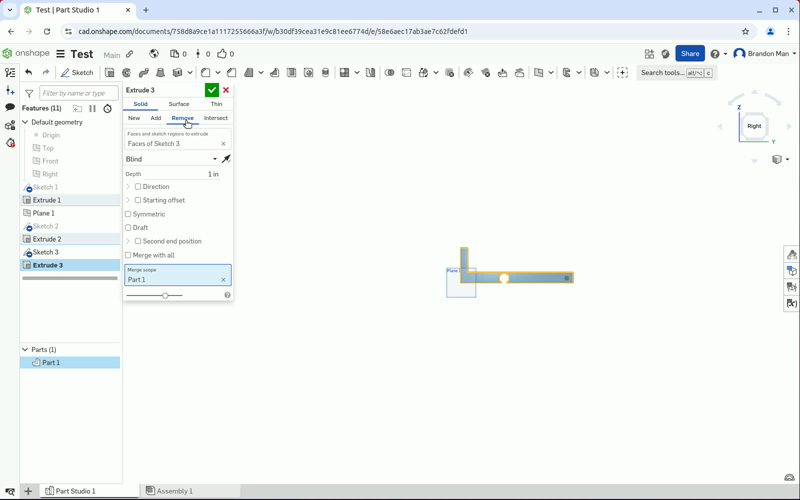
key(tab, 4)
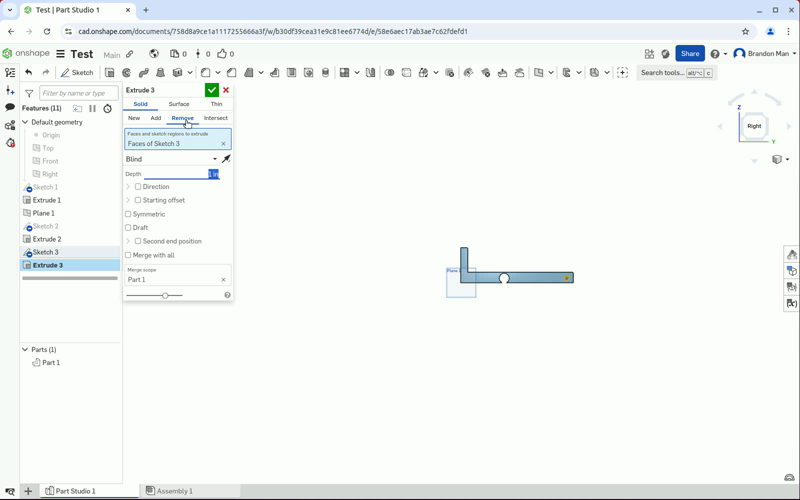
text(3.611)
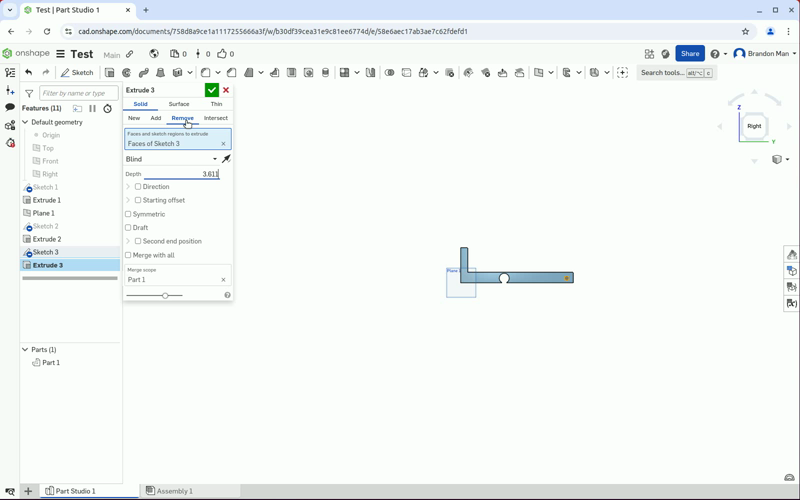
key(tab, 6)
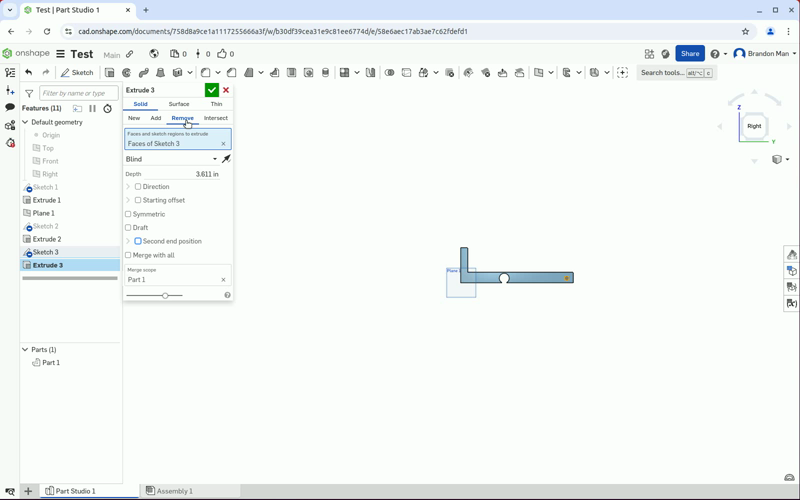
key(space)
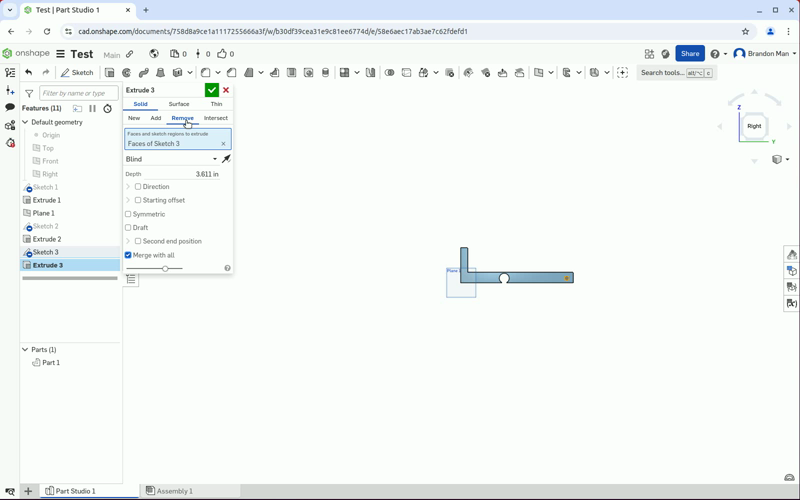
key(enter)
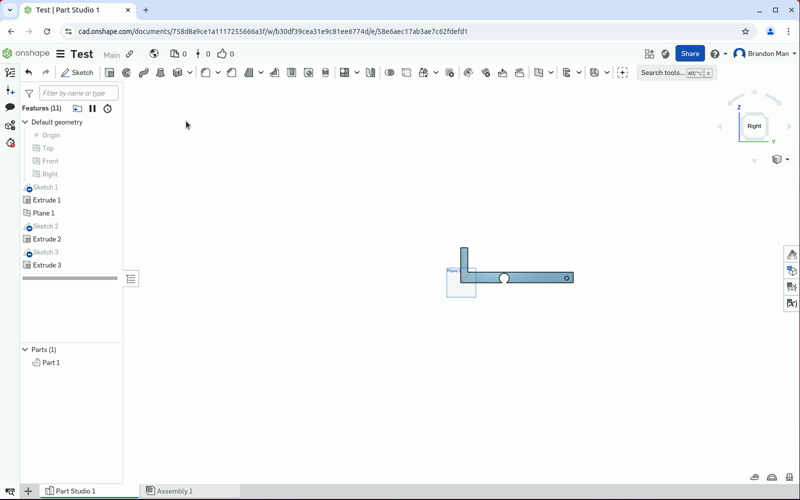
key(shift+h)
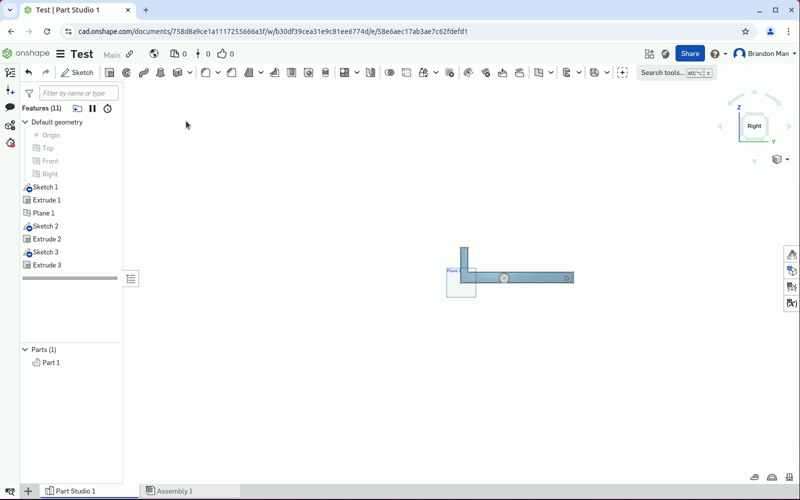
key(shift+h)
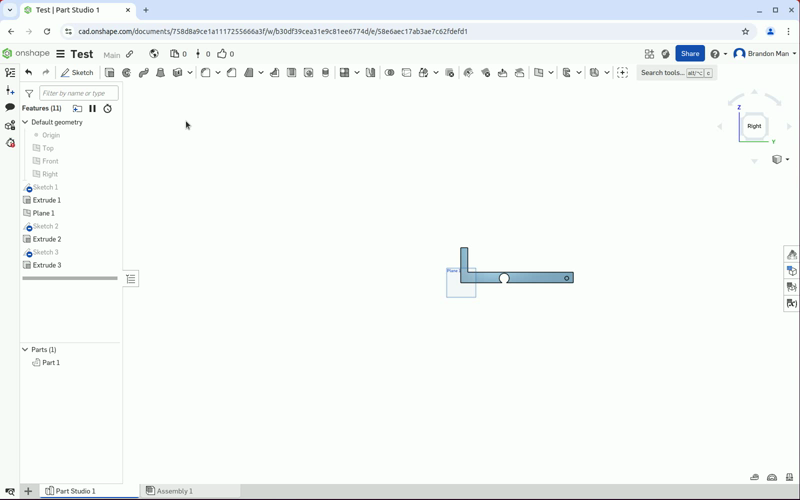
mouse_move(73, 189)
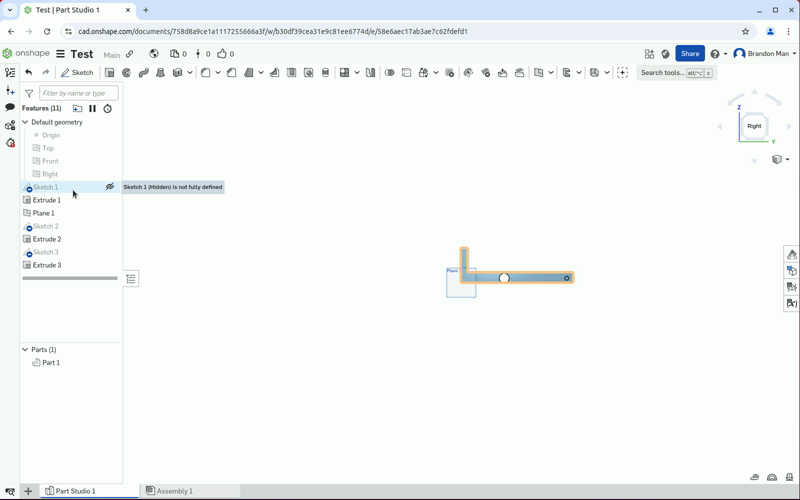
click(73, 189)
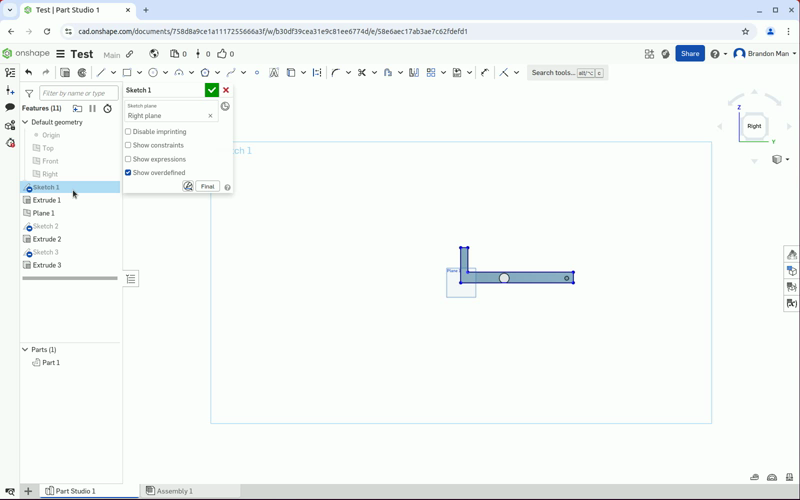
mouse_move(229, 92)
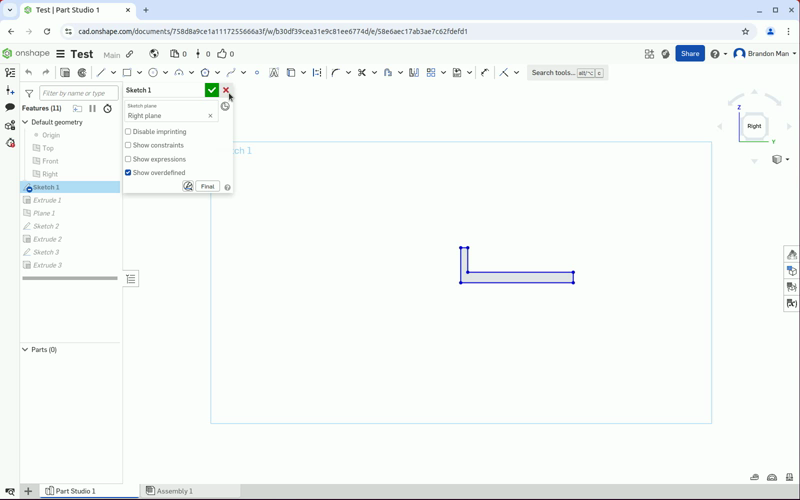
click(229, 92)
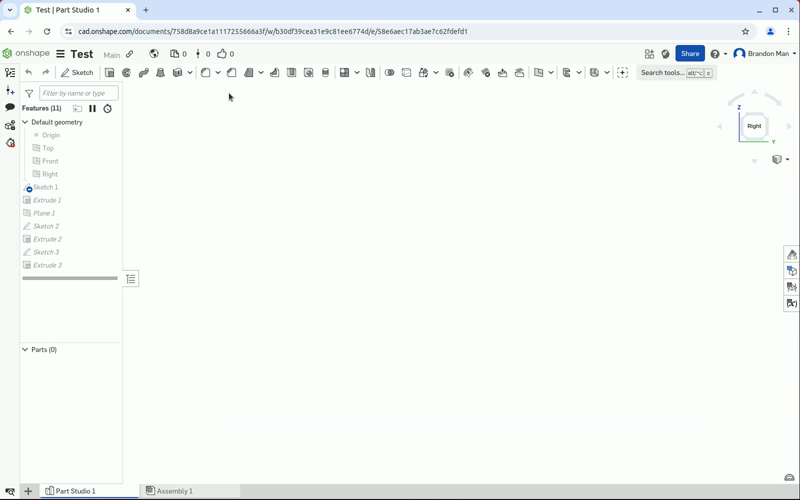
key(shift+s)
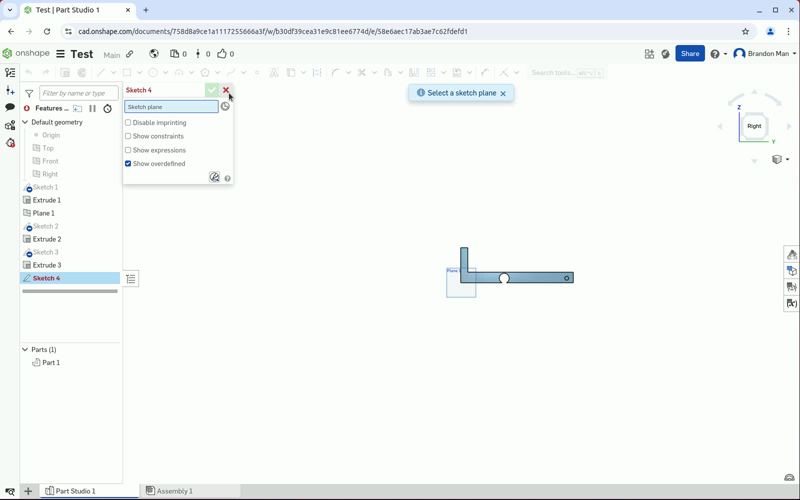
mouse_move(73, 215)
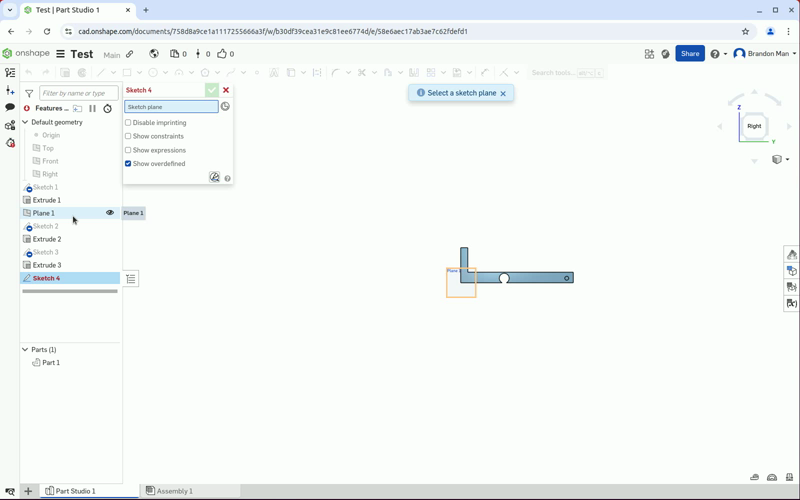
click(73, 215)
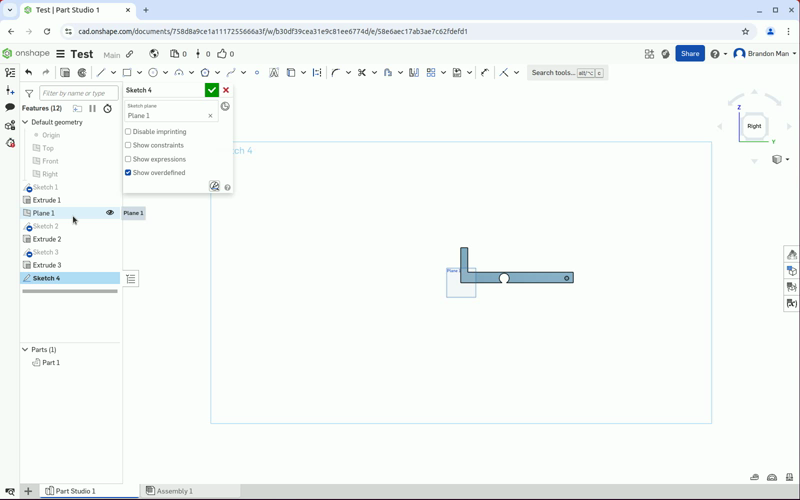
mouse_move(73, 352)
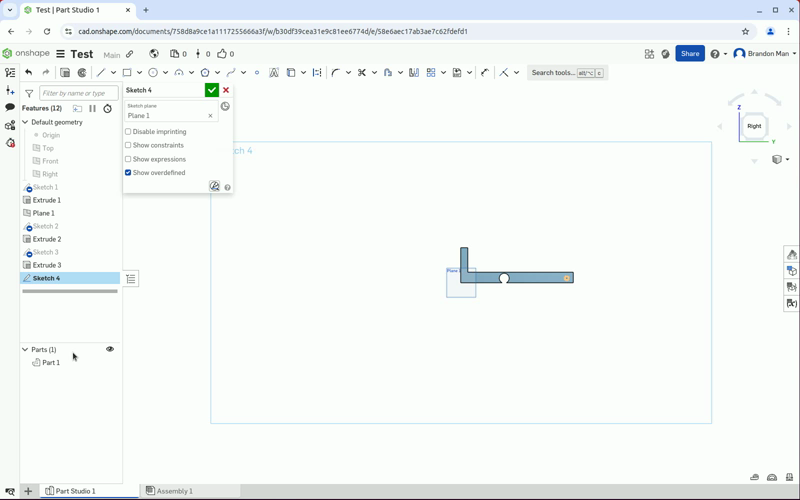
key(y)
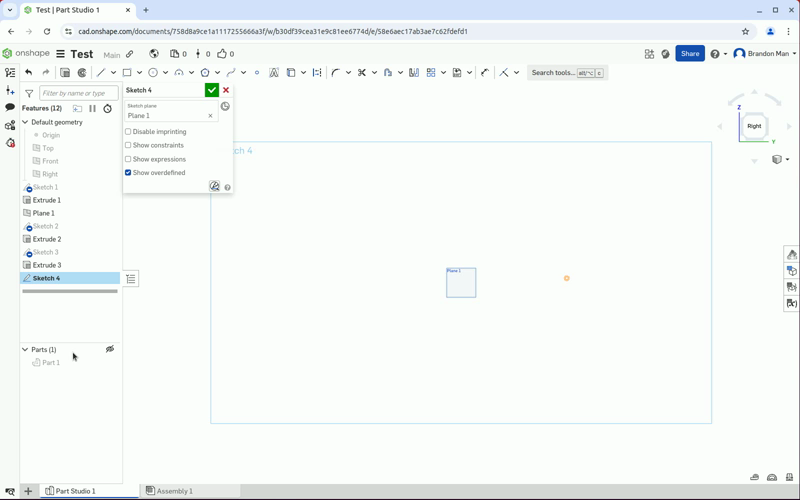
key(c)
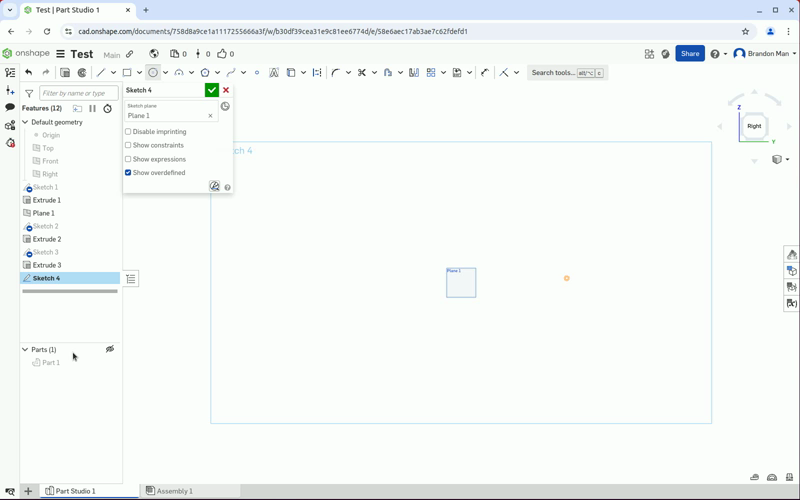
key_down(shift)
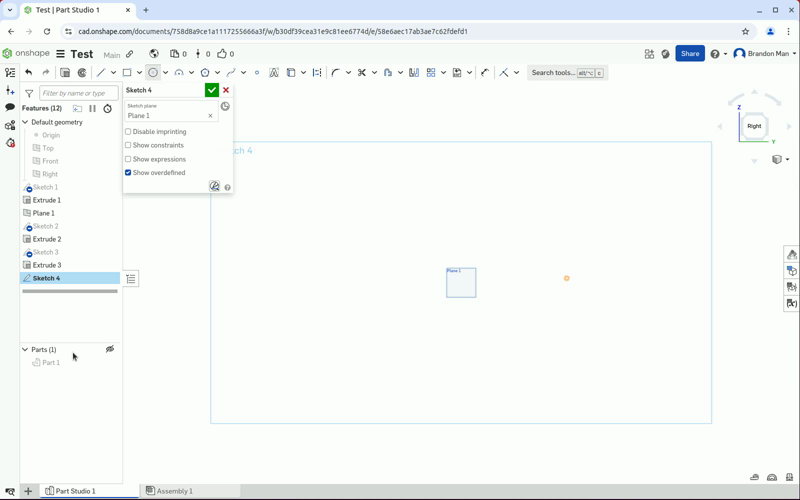
mouse_move(473, 278)
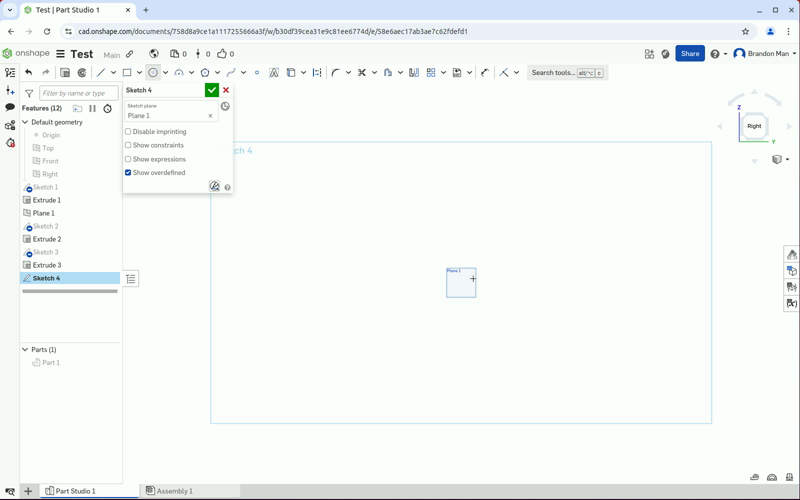
click(473, 278)
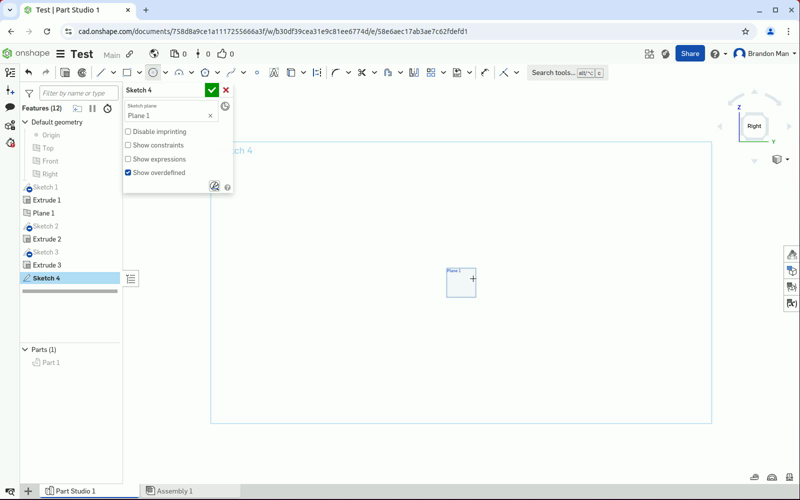
key_up(shift)
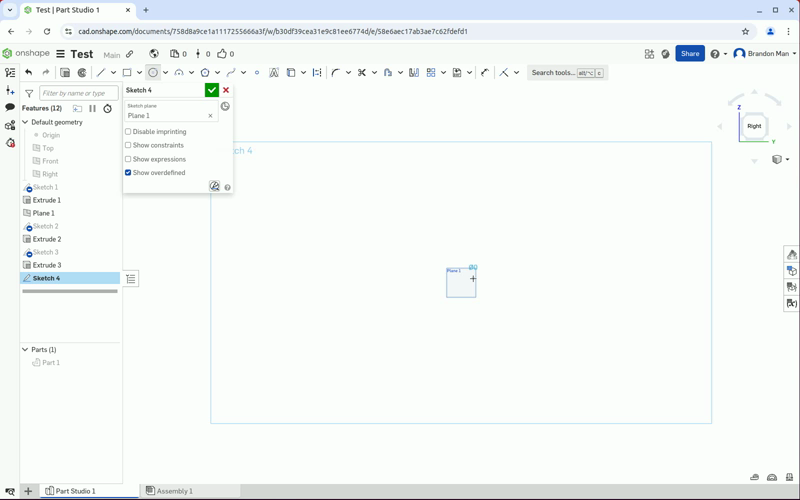
mouse_move(474, 278)
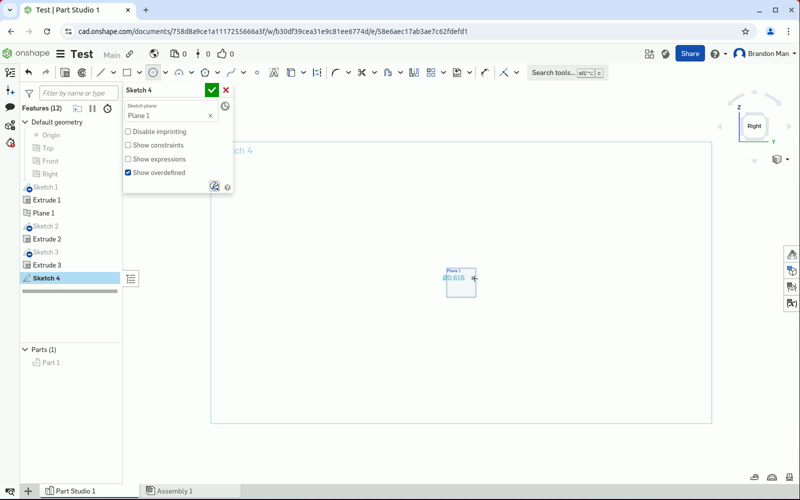
scroll(6)
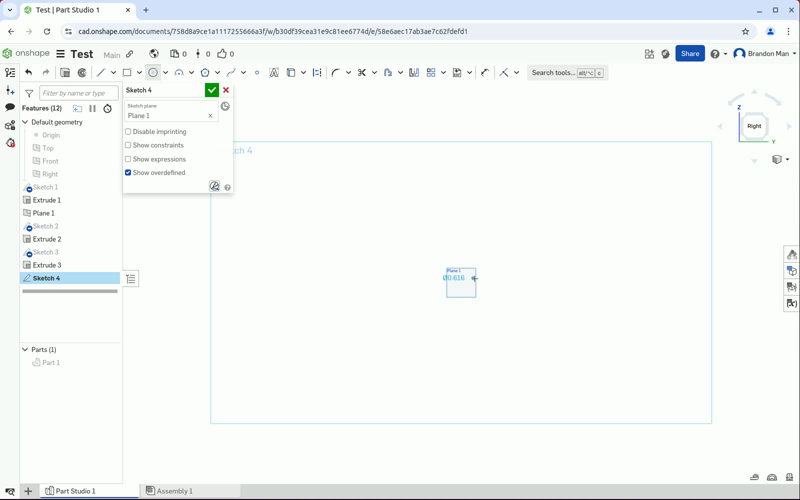
scroll(6)
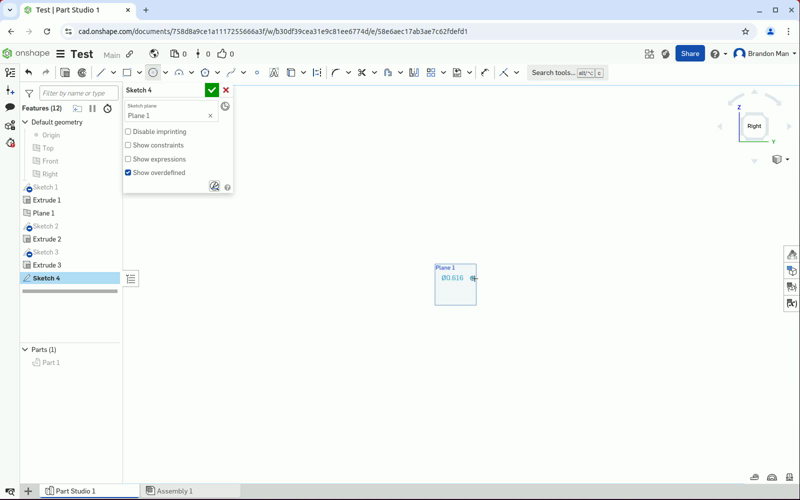
scroll(6)
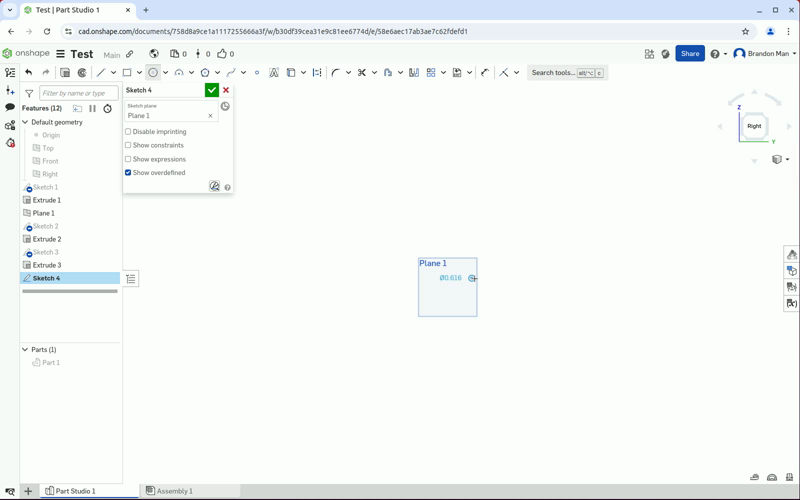
scroll(6)
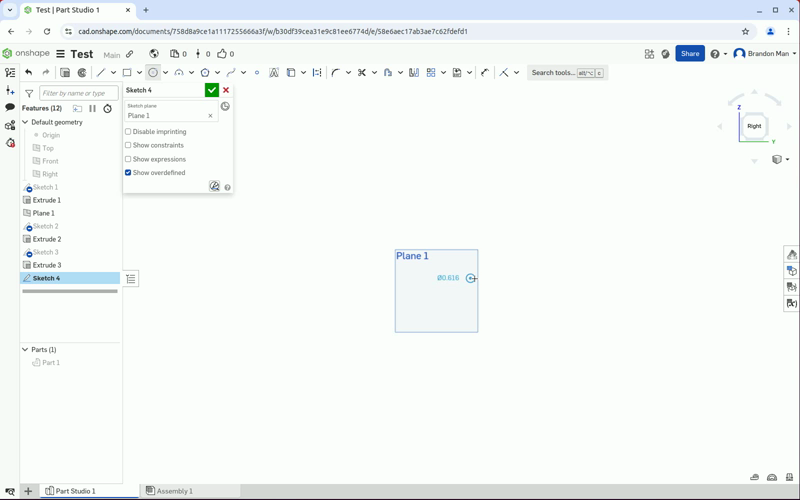
scroll(6)
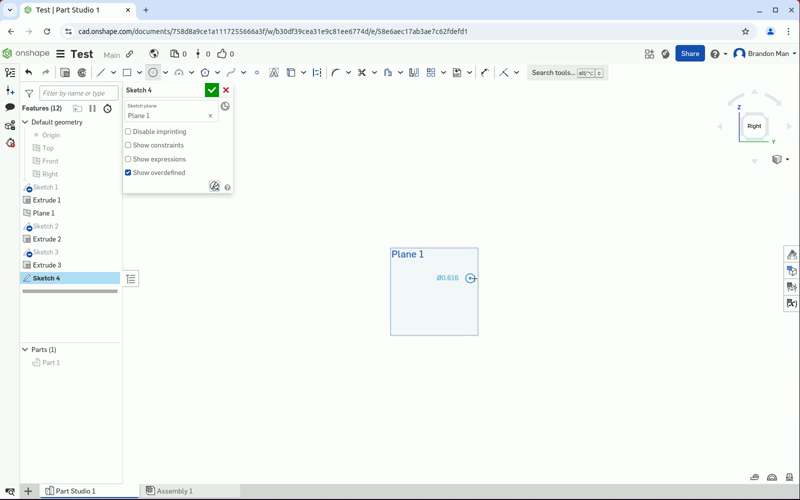
scroll(6)
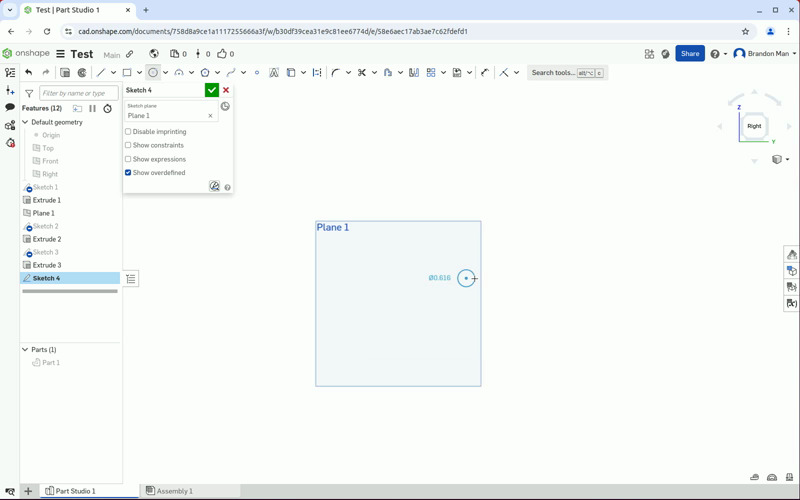
scroll(6)
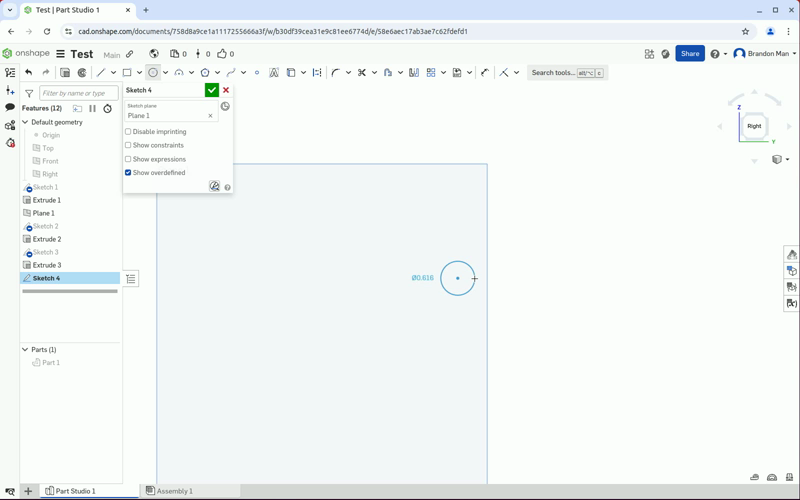
click(474, 278)
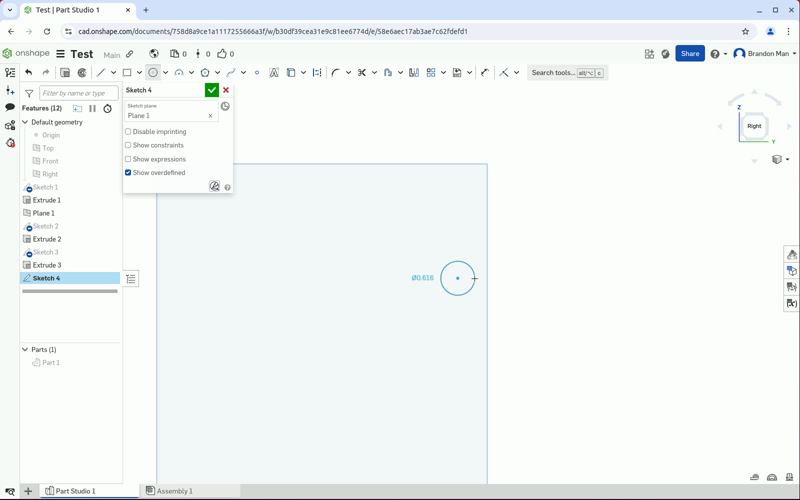
scroll(-6)
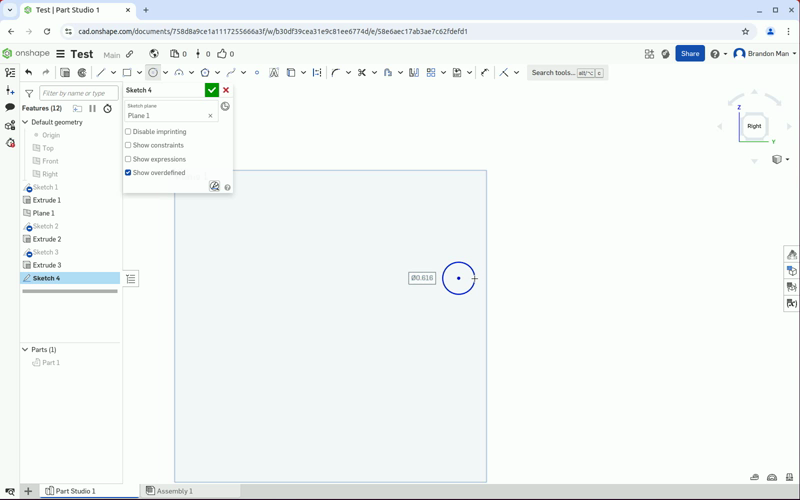
scroll(-6)
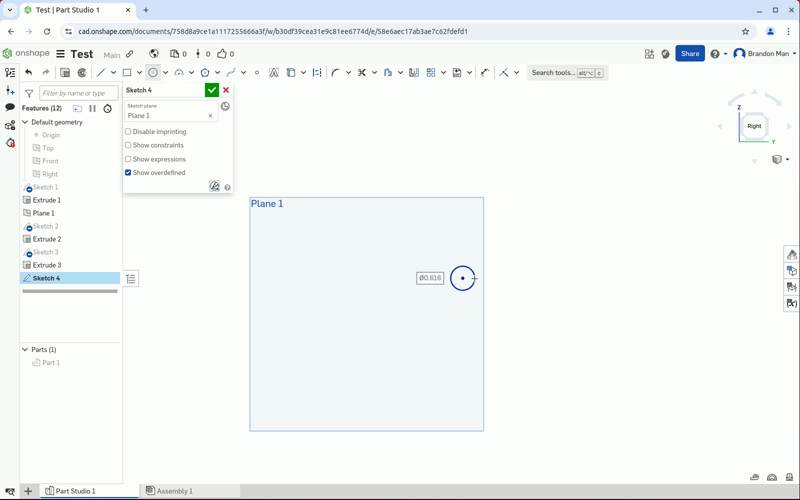
scroll(-6)
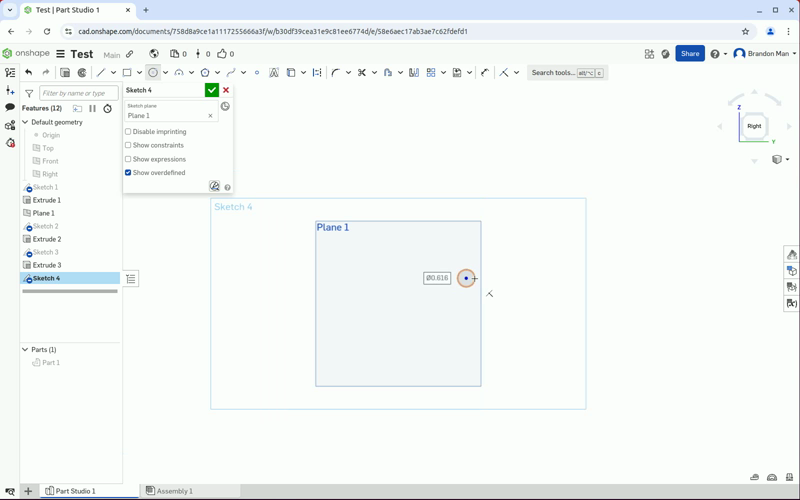
scroll(-6)
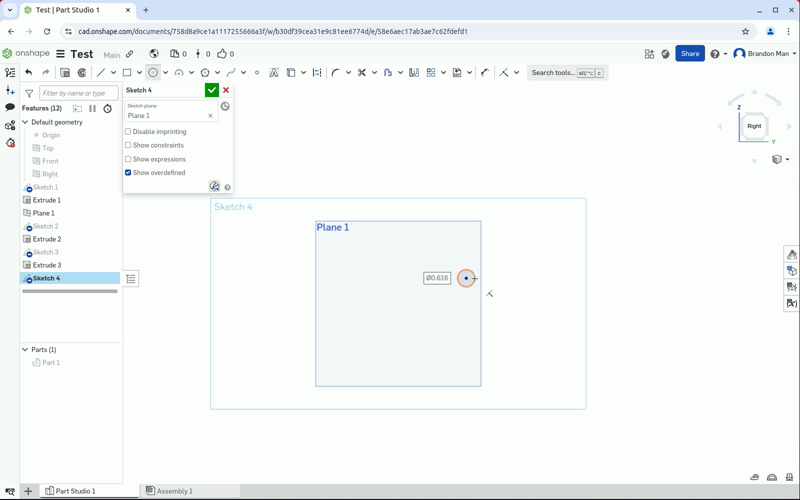
scroll(-6)
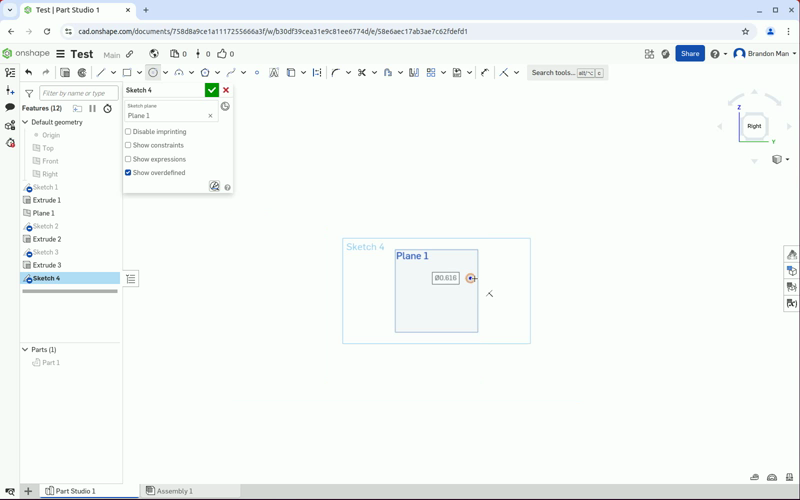
scroll(-6)
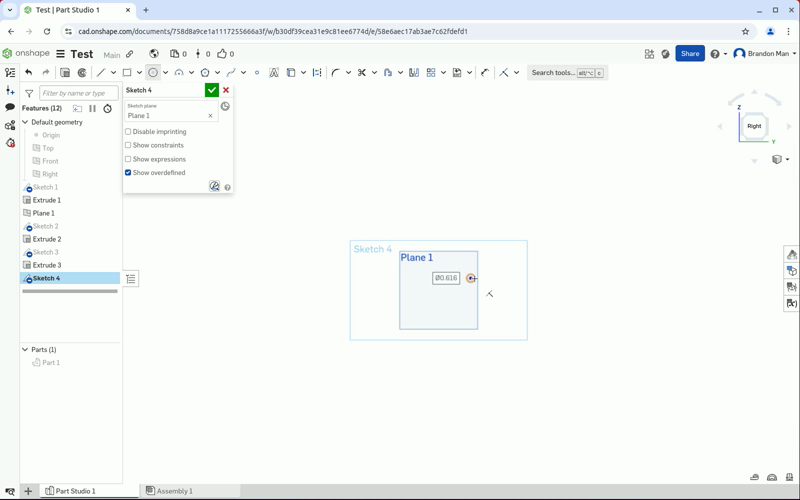
scroll(-6)
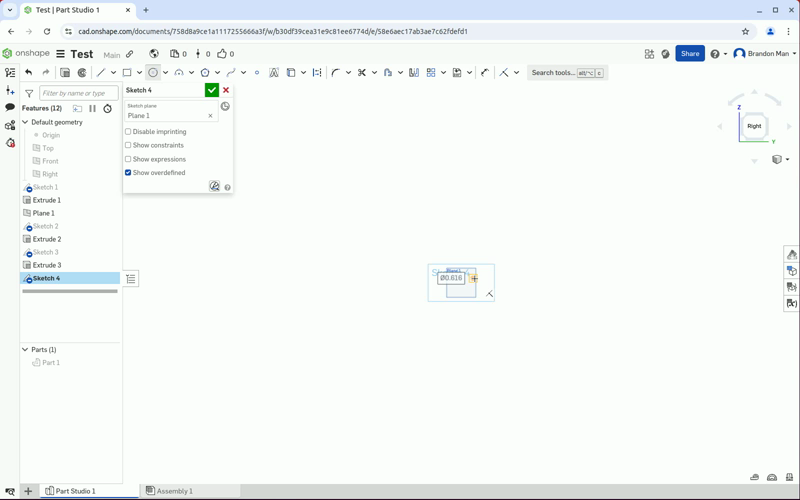
key(esc)
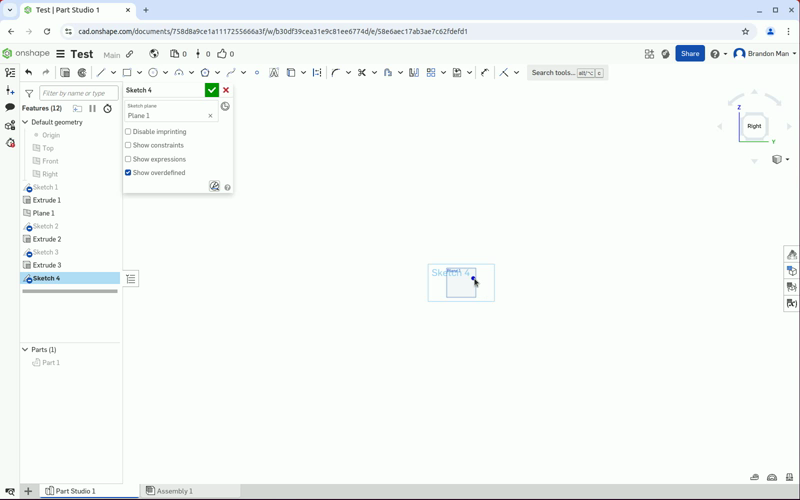
mouse_move(471, 278)
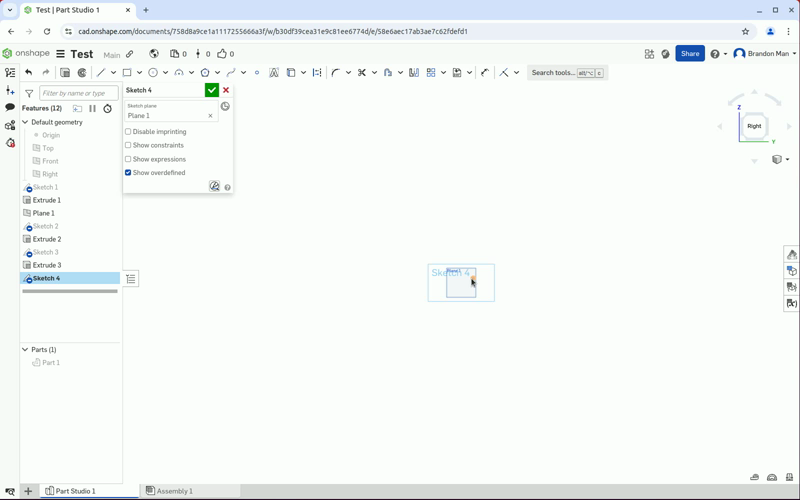
scroll(6)
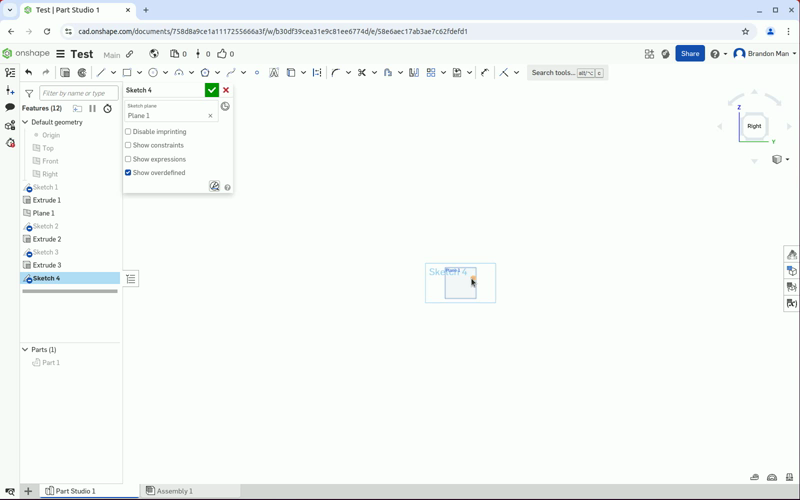
scroll(6)
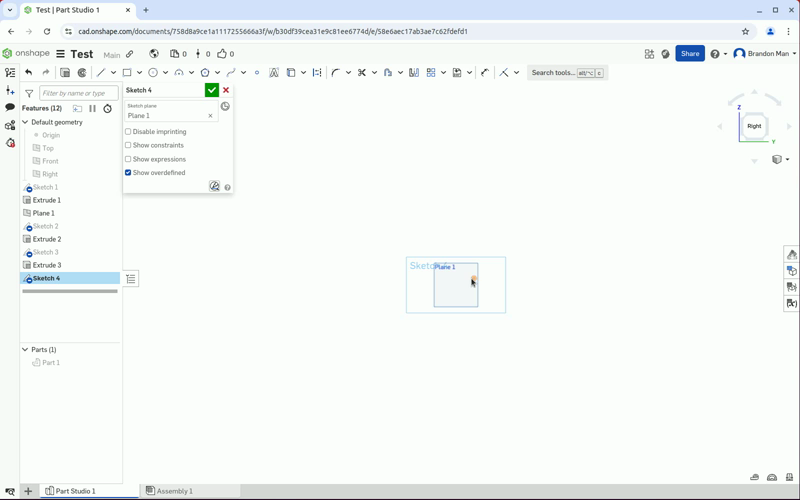
scroll(6)
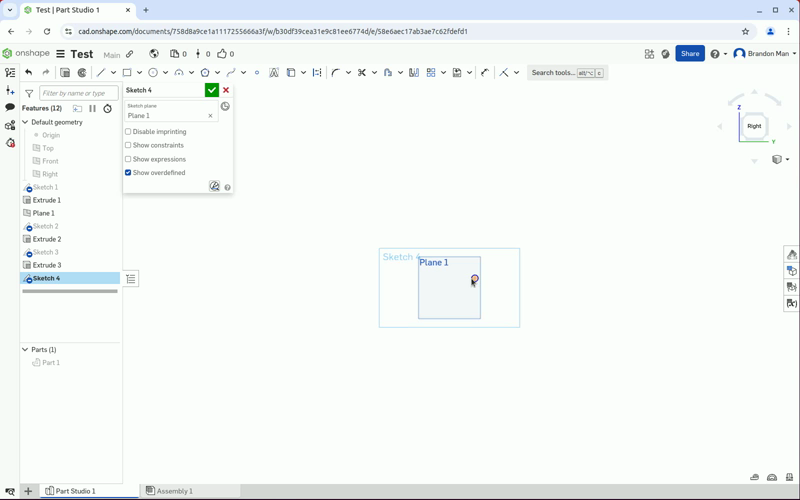
scroll(6)
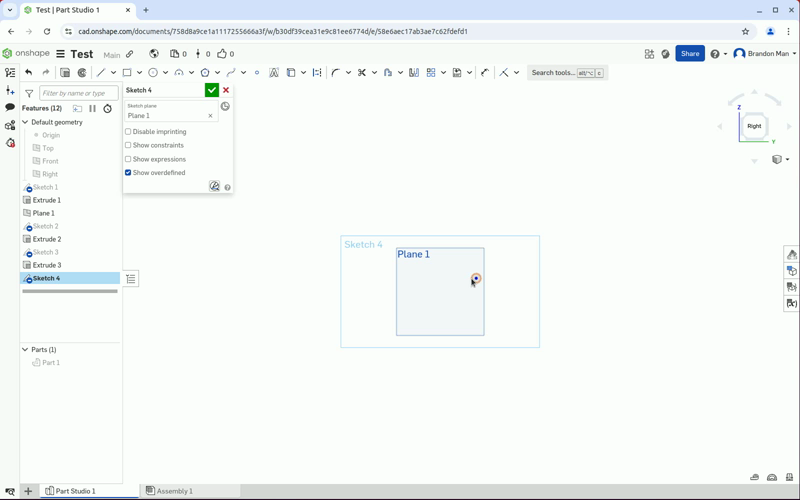
scroll(6)
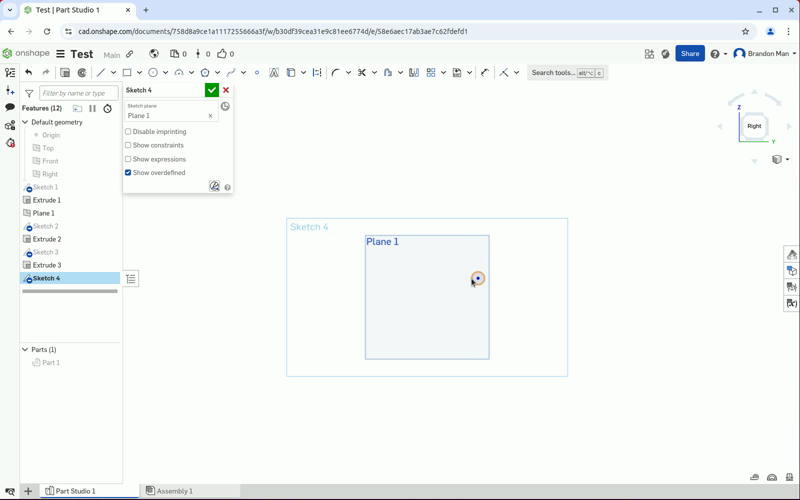
scroll(6)
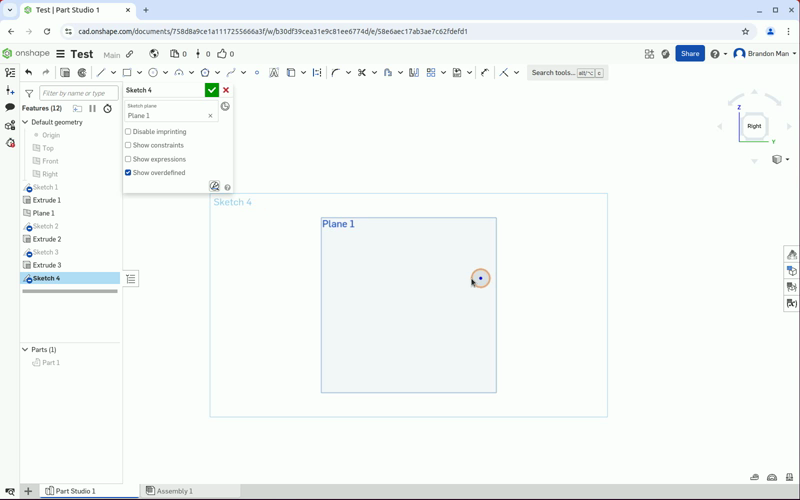
scroll(6)
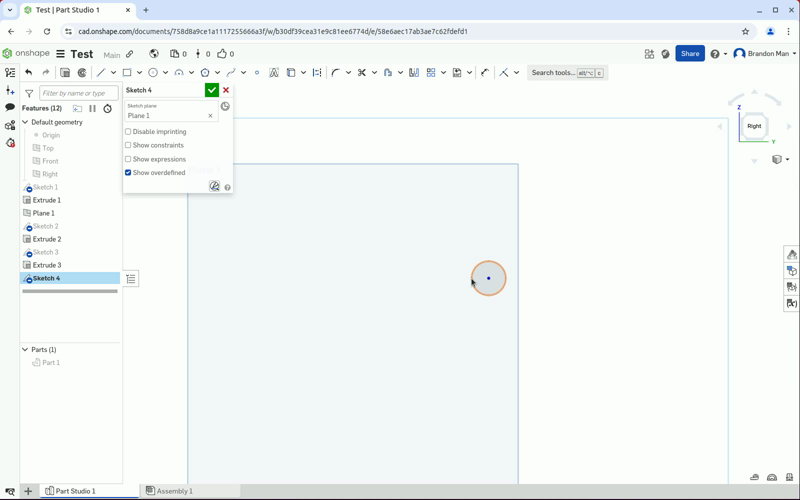
click(471, 278)
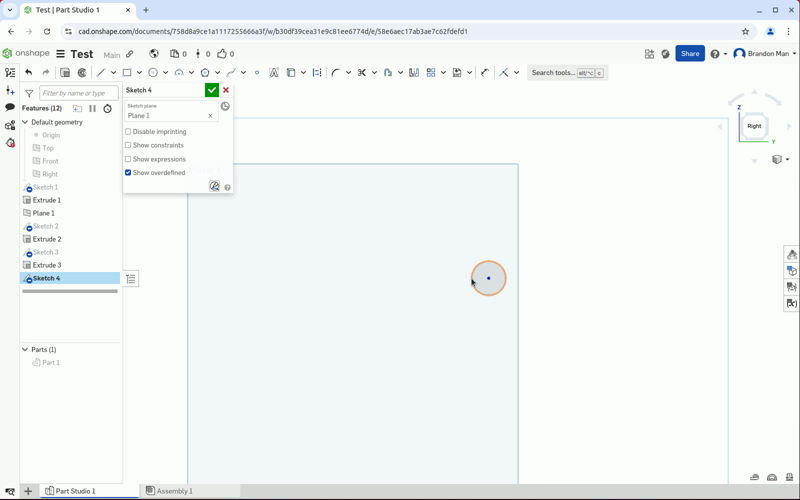
scroll(-6)
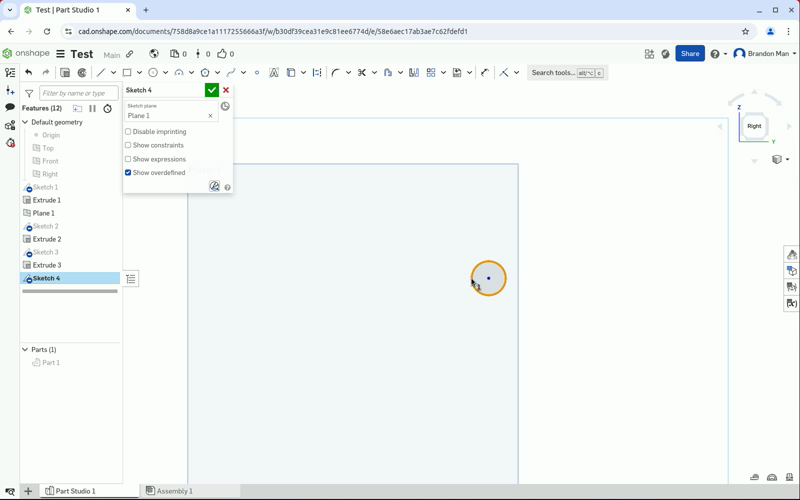
scroll(-6)
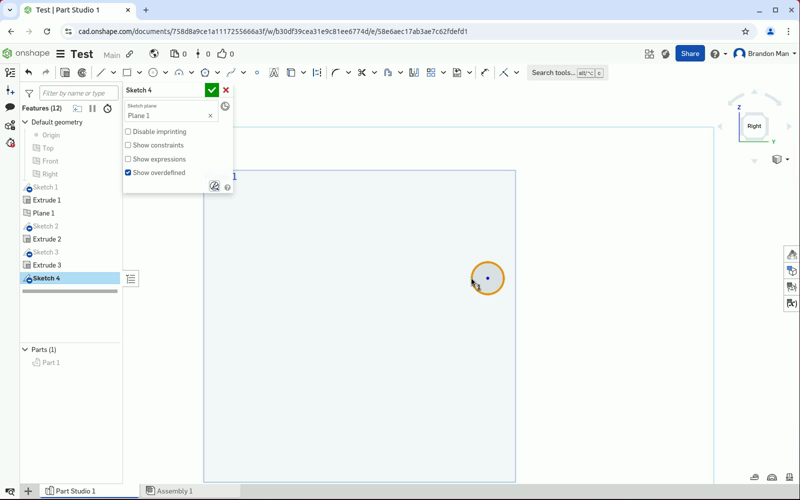
scroll(-6)
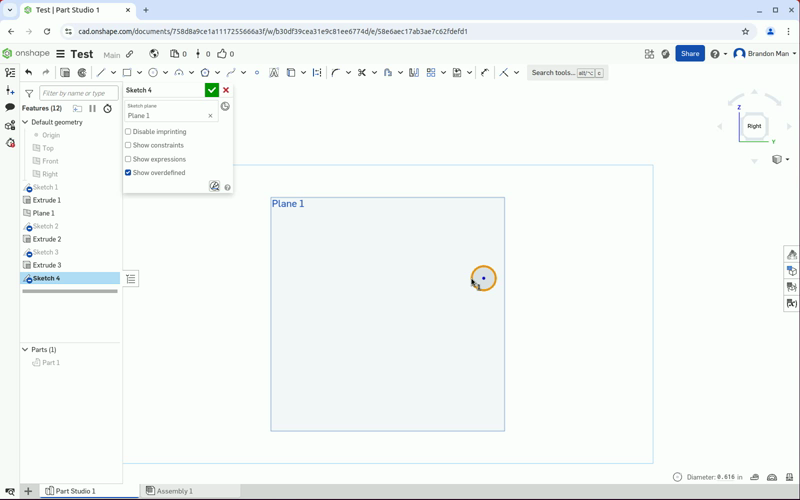
scroll(-6)
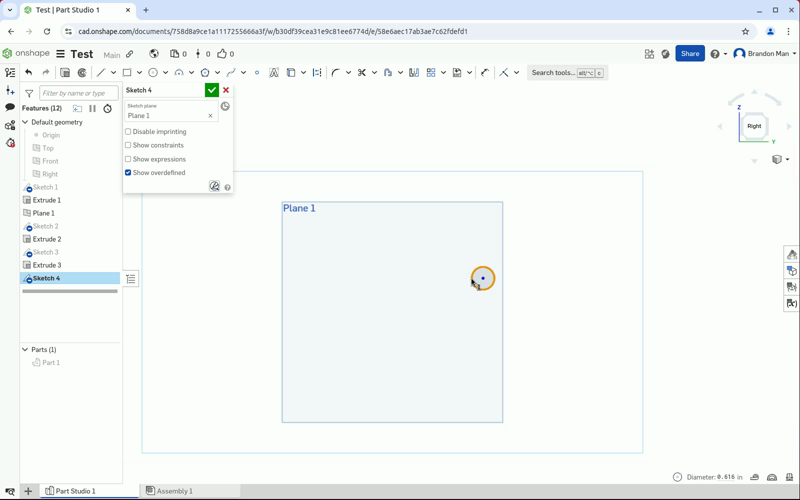
scroll(-6)
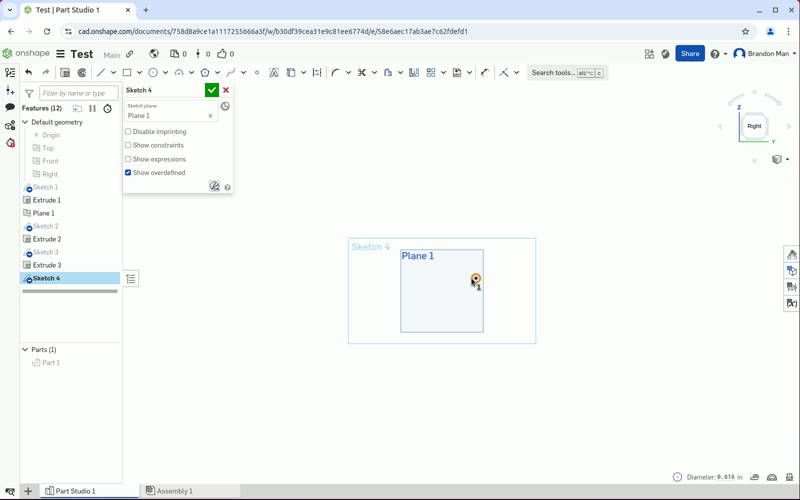
scroll(-6)
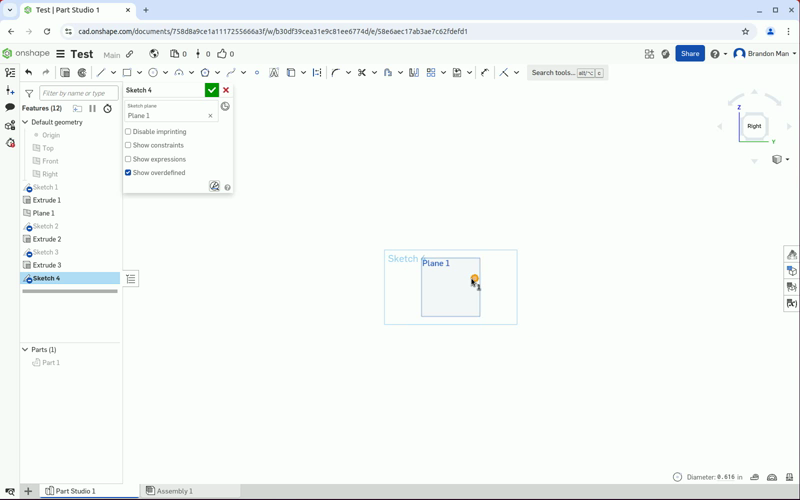
scroll(-6)
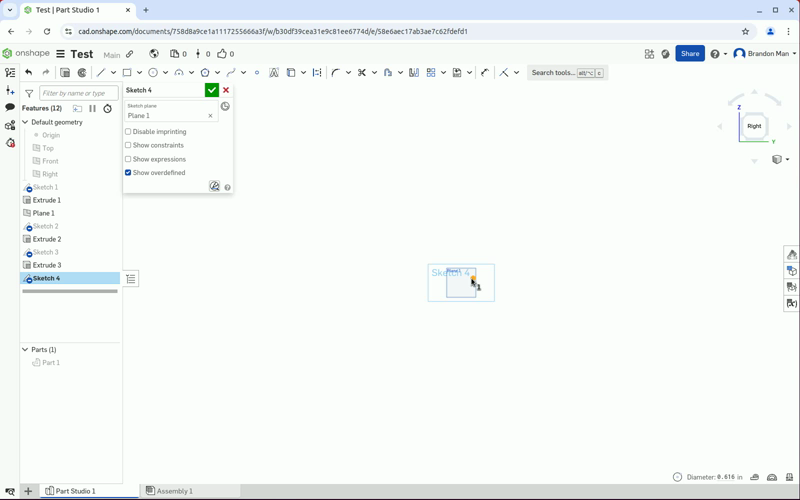
mouse_move(73, 352)
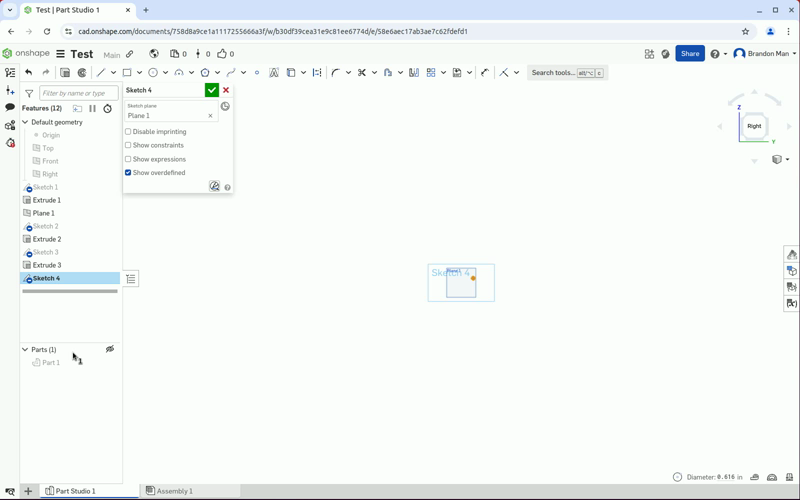
key(shift+y)
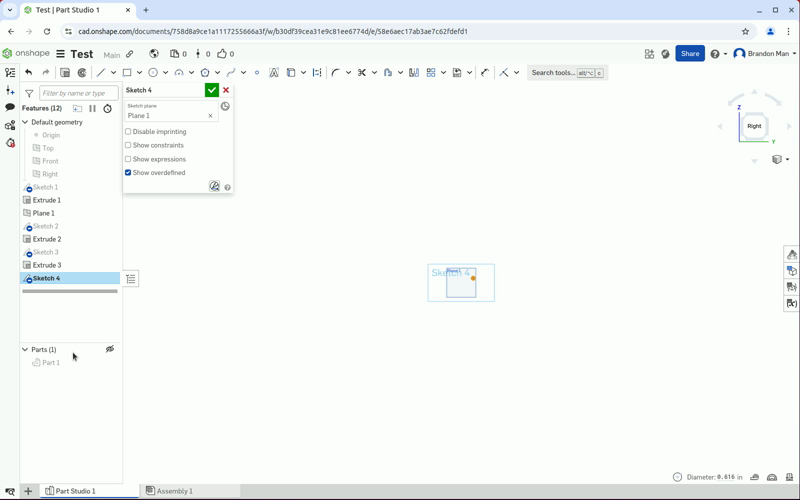
key(shift+e)
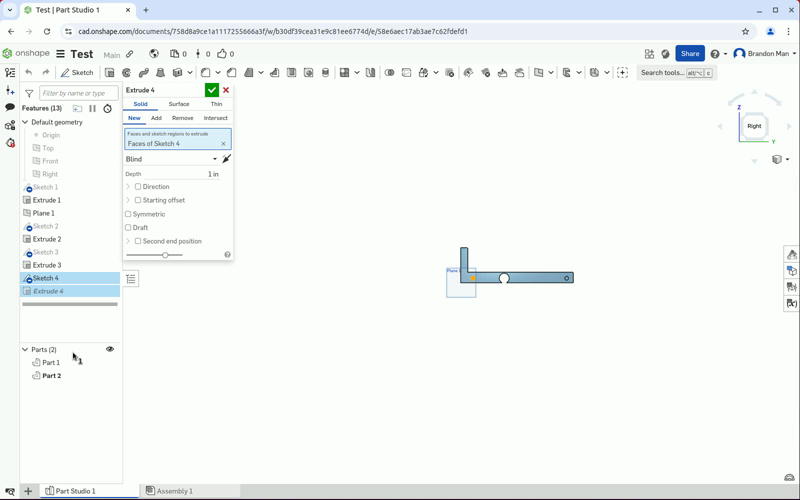
mouse_move(143, 106)
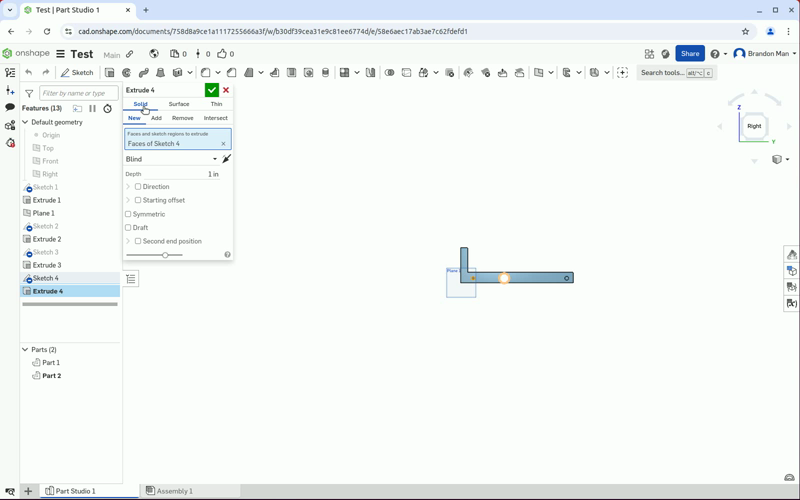
click(143, 106)
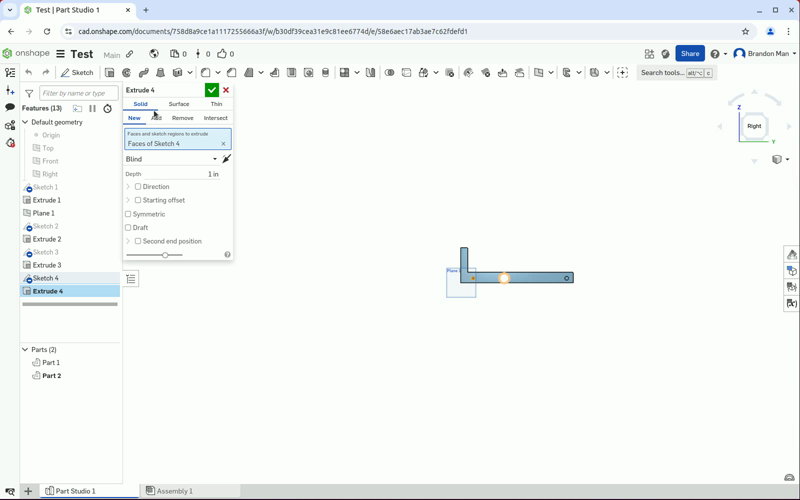
mouse_move(186, 120)
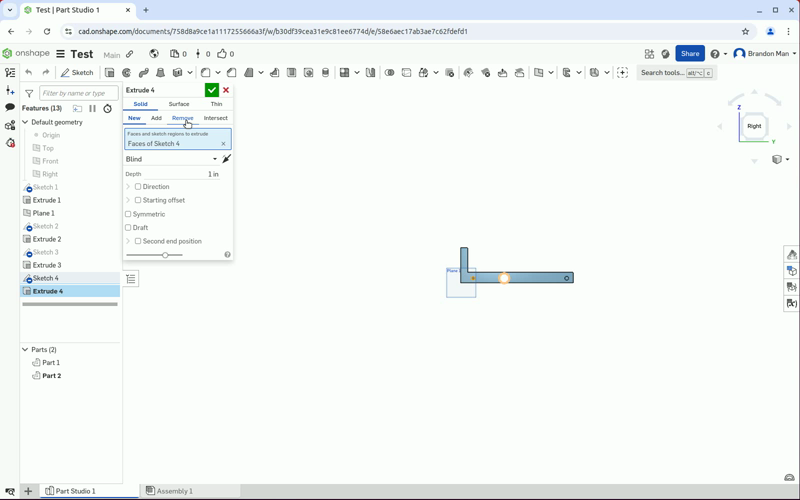
click(186, 120)
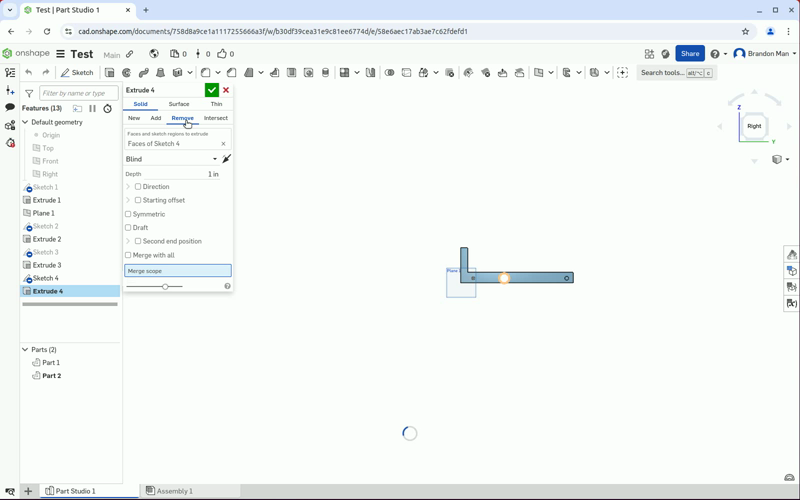
key(tab, 4)
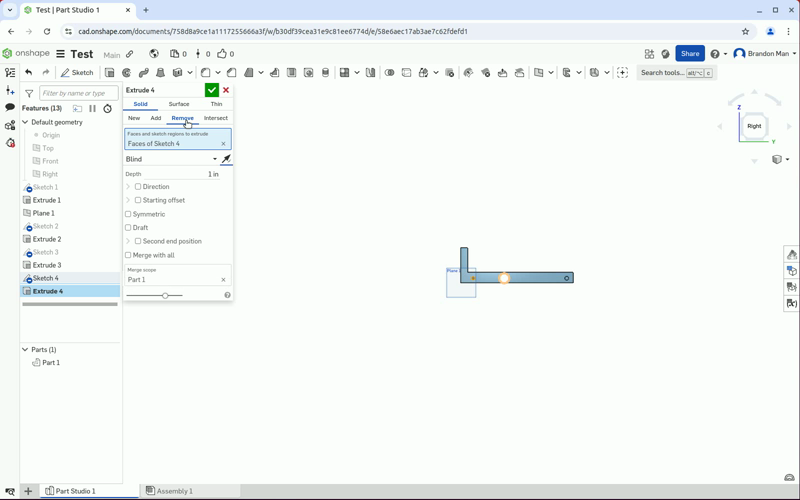
text(3.611)
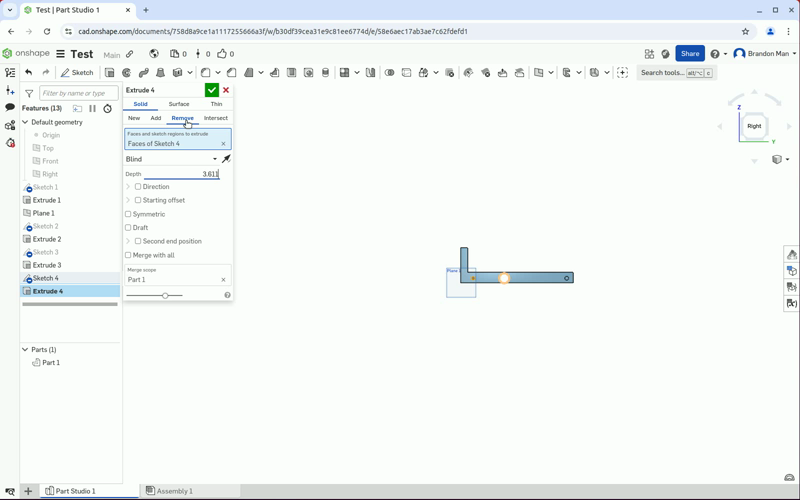
key(tab, 6)
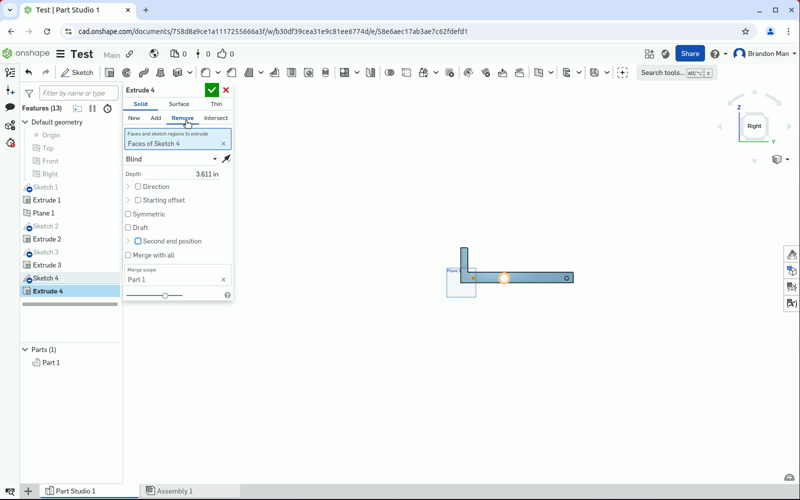
key(space)
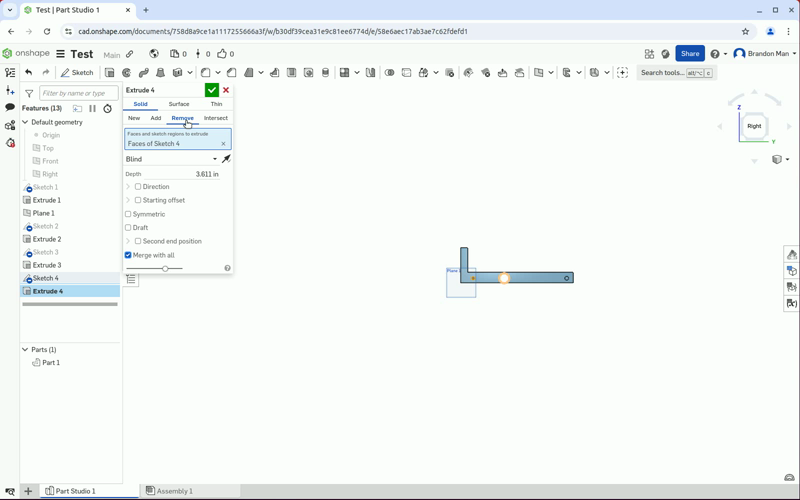
key(enter)
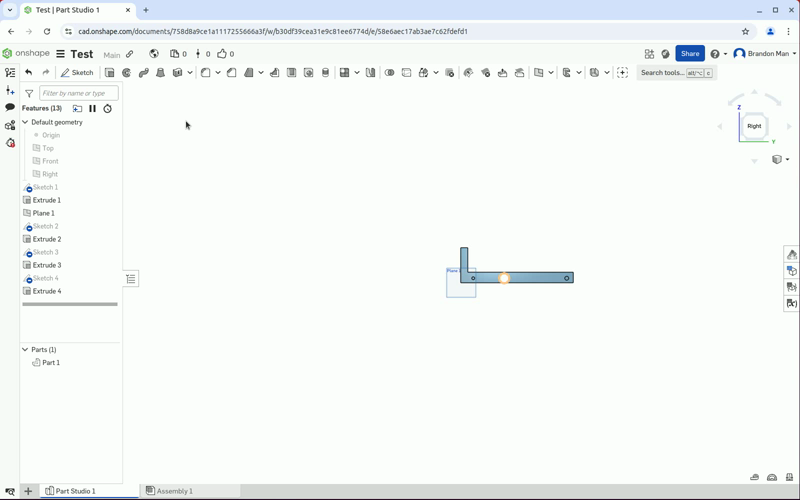
key(shift+h)
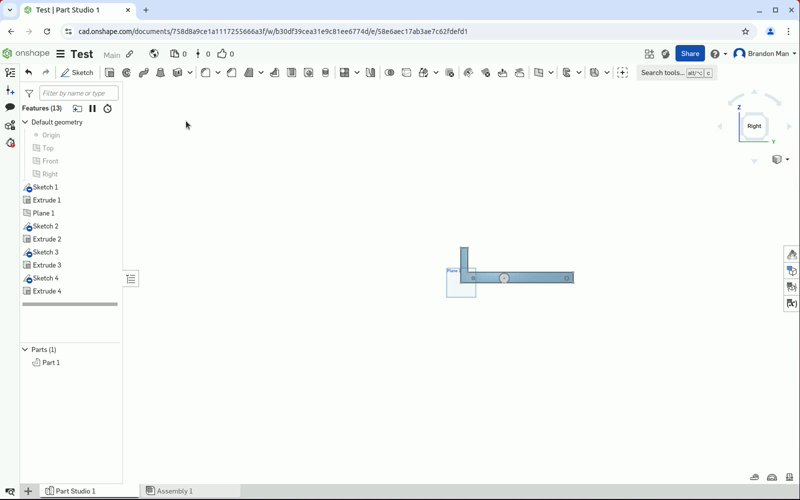
key(shift+h)
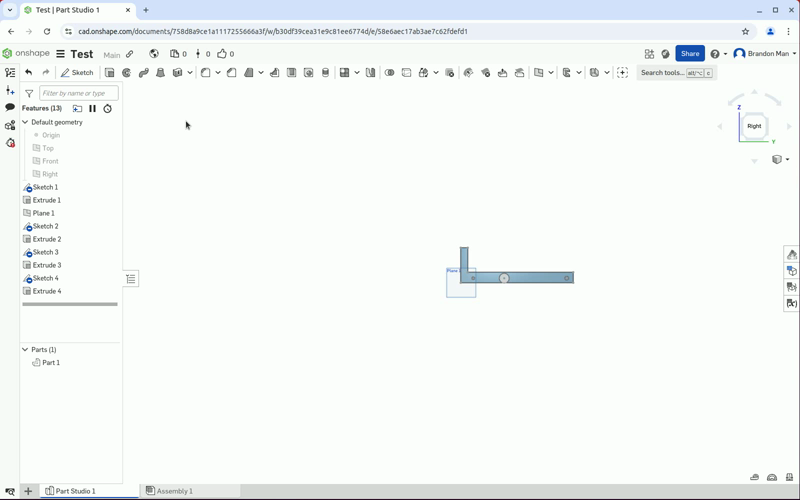
key(shift+7)
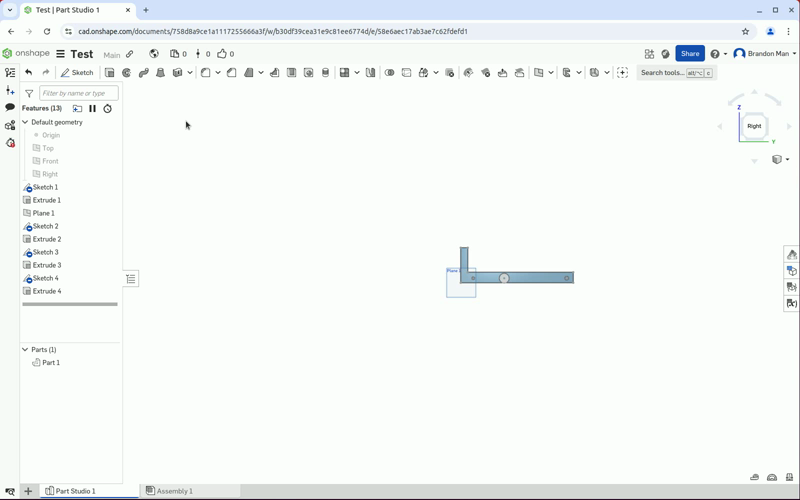
key(right, 2)
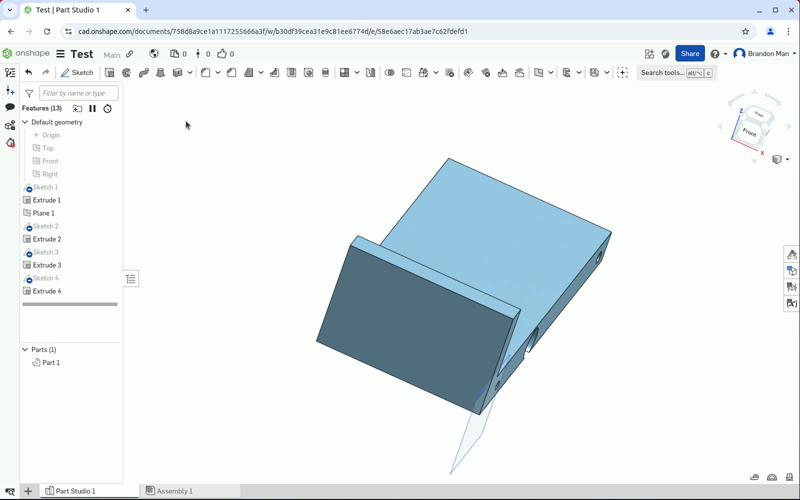
key(down, 2)
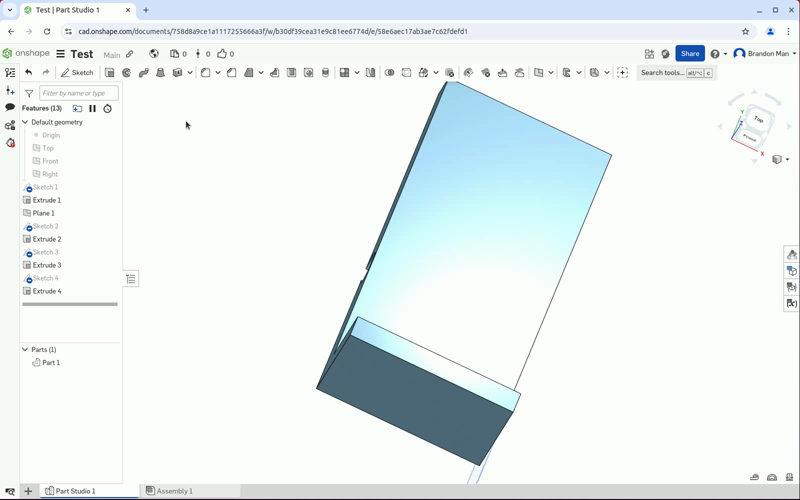
key(up, 2)
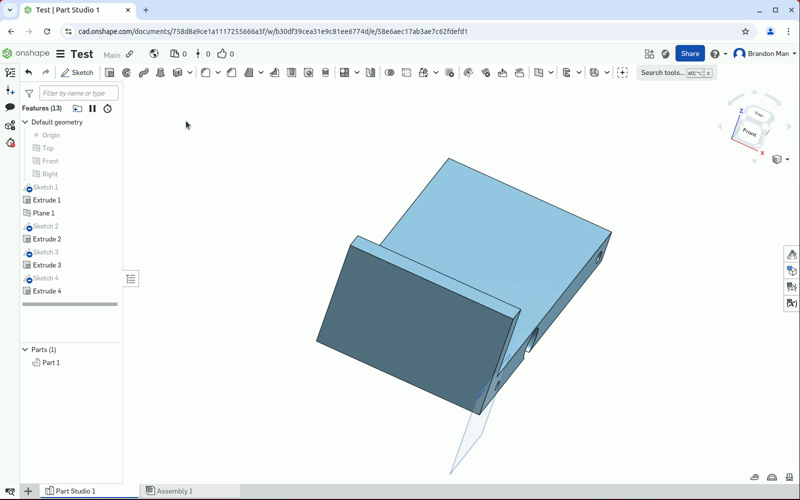
key(left, 2)
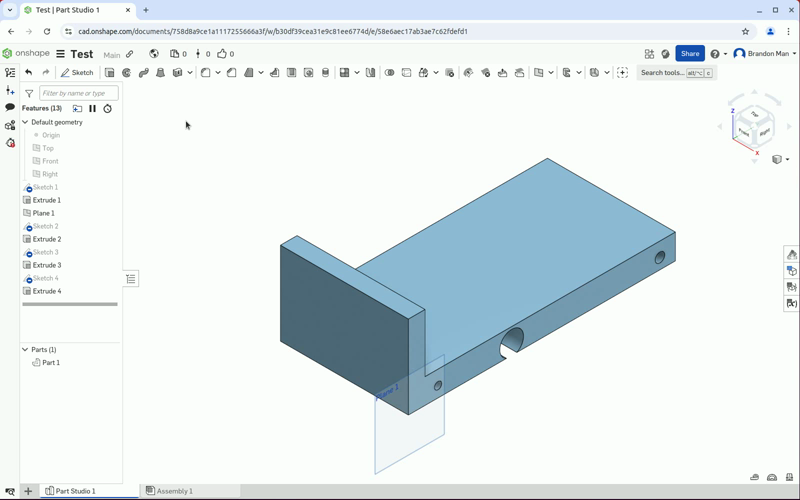
mouse_move(73, 189)
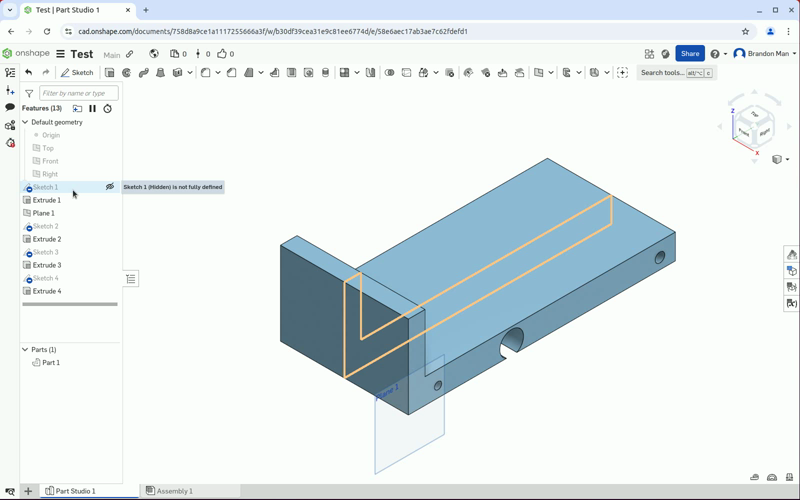
click(73, 189)